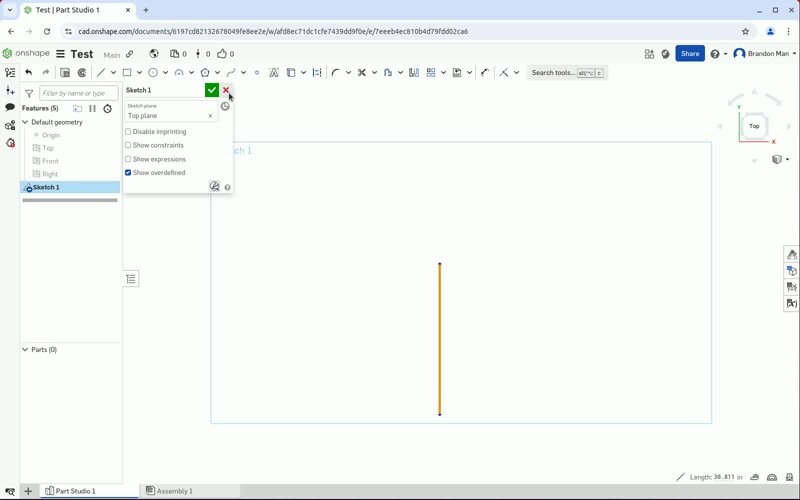
key(shift+h)
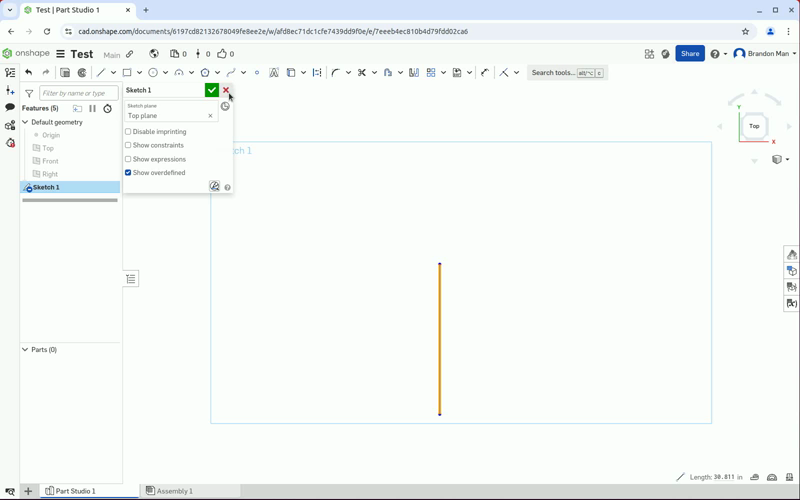
key(shift+s)
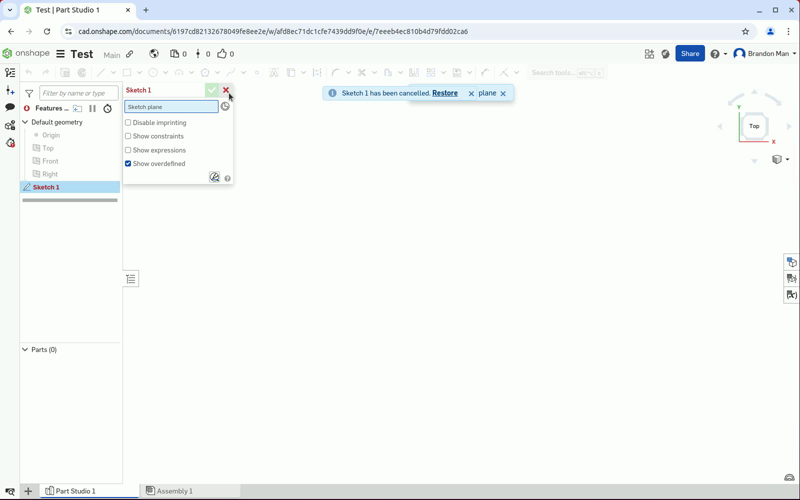
mouse_move(73, 150)
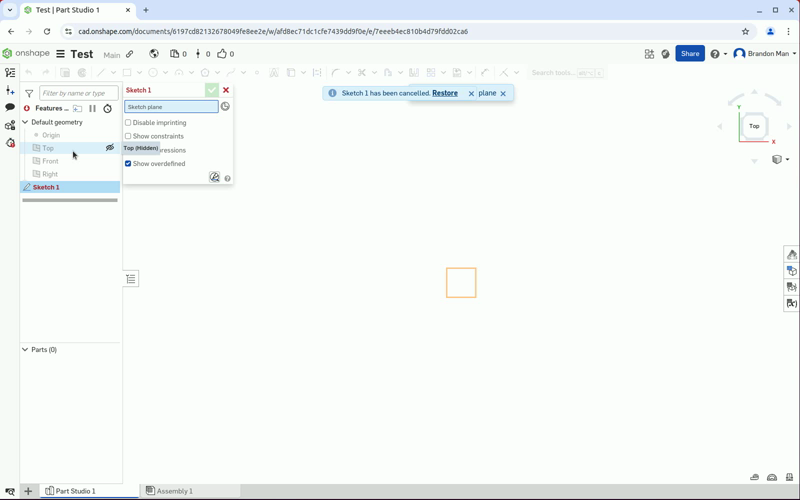
click(73, 150)
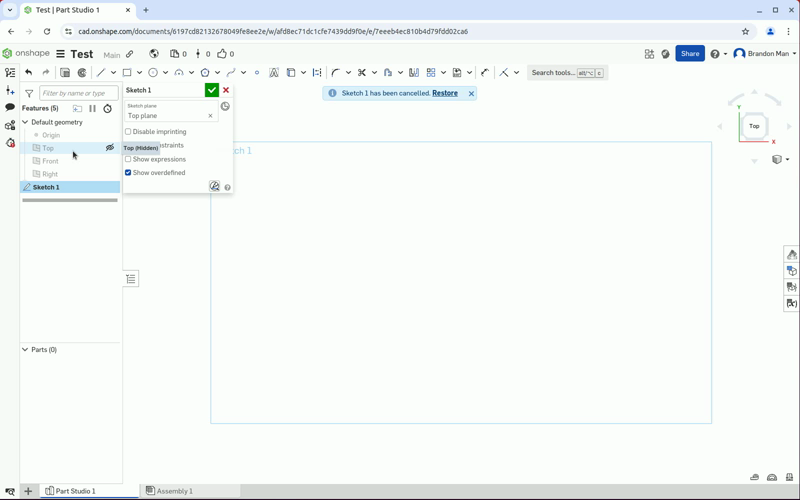
mouse_move(73, 352)
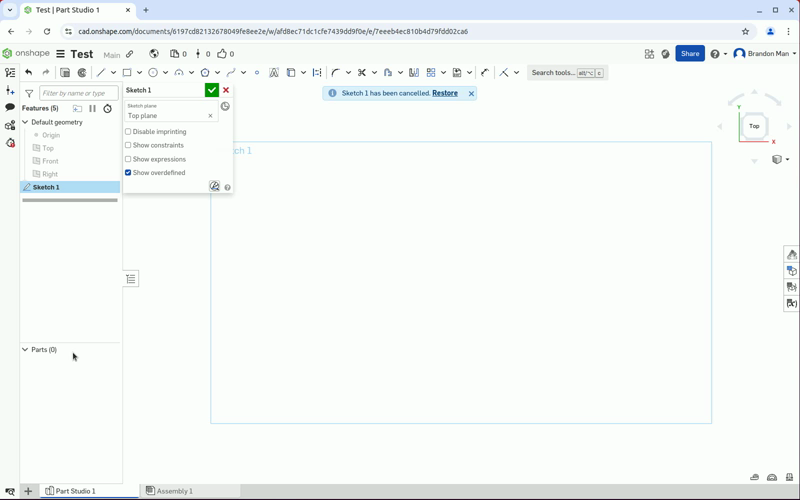
key(y)
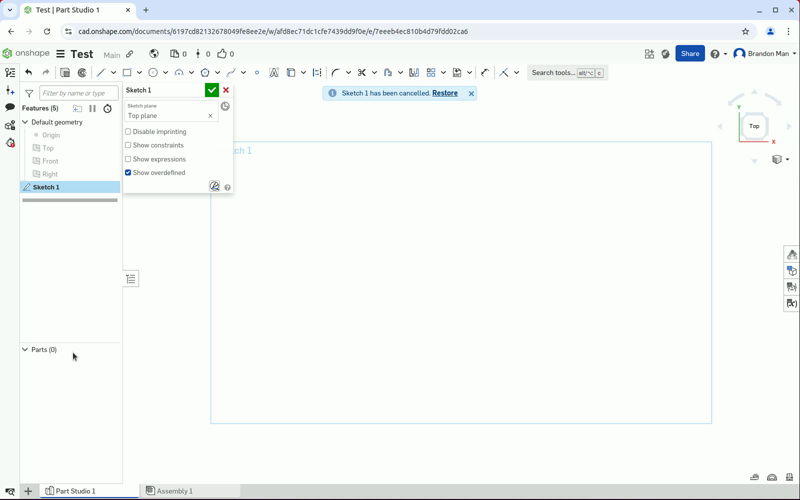
key(l)
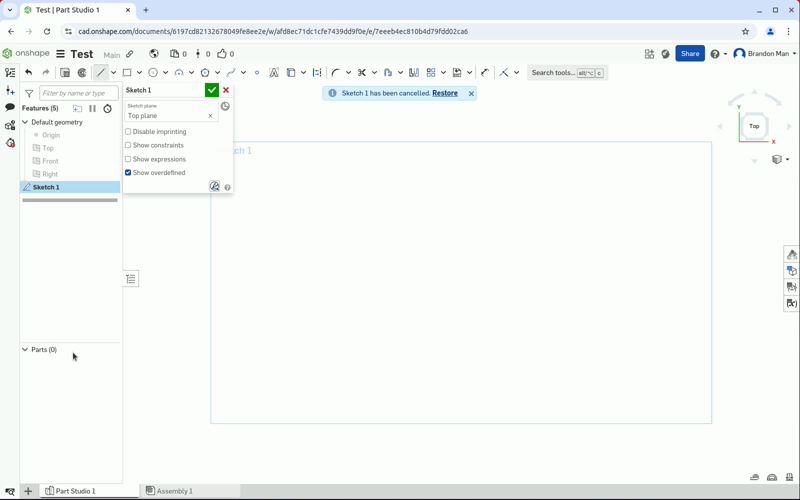
key_down(shift)
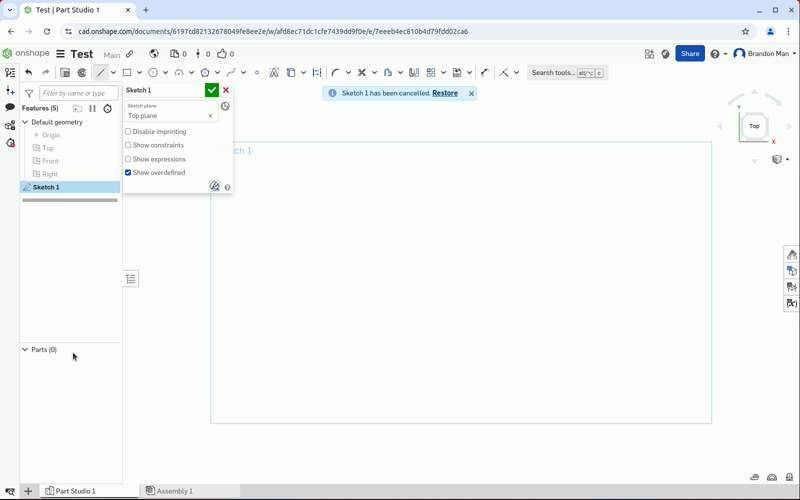
mouse_move(412, 295)
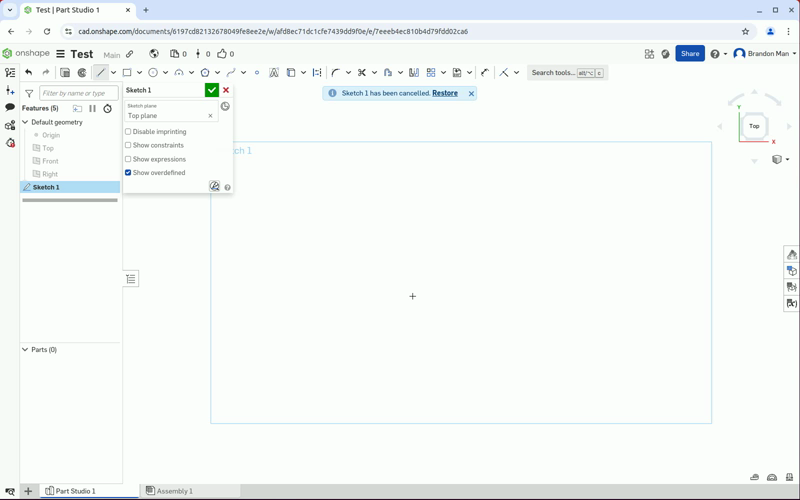
click(412, 295)
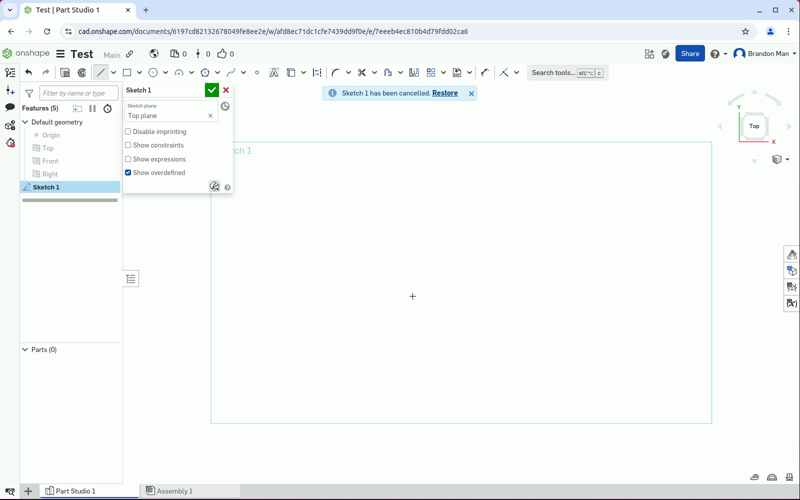
key_up(shift)
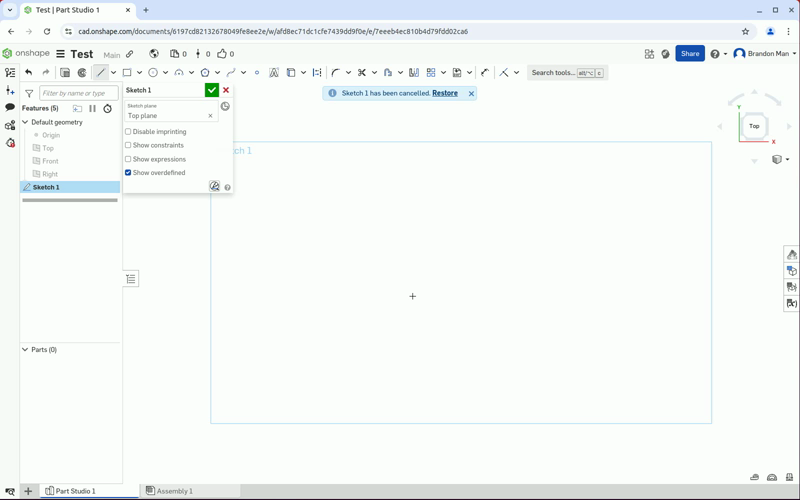
key_down(shift)
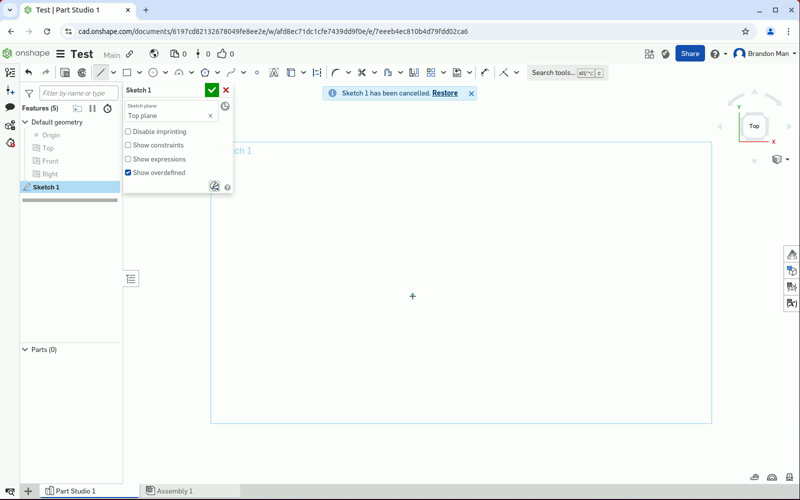
mouse_move(442, 295)
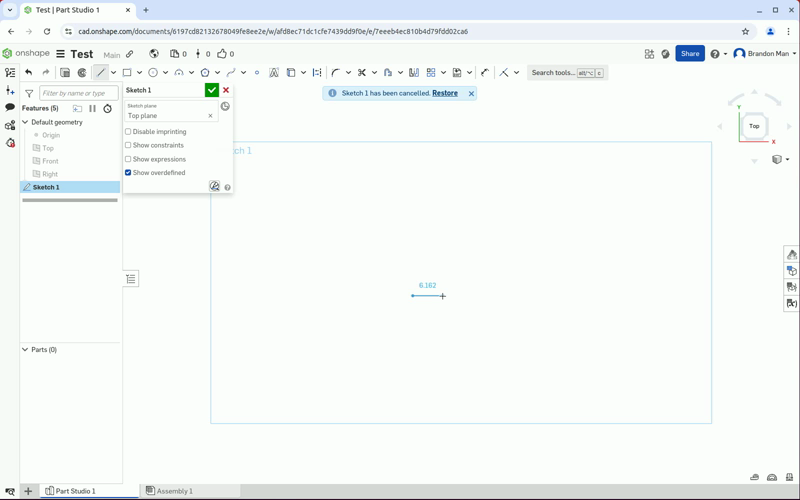
mouse_move(426, 330)
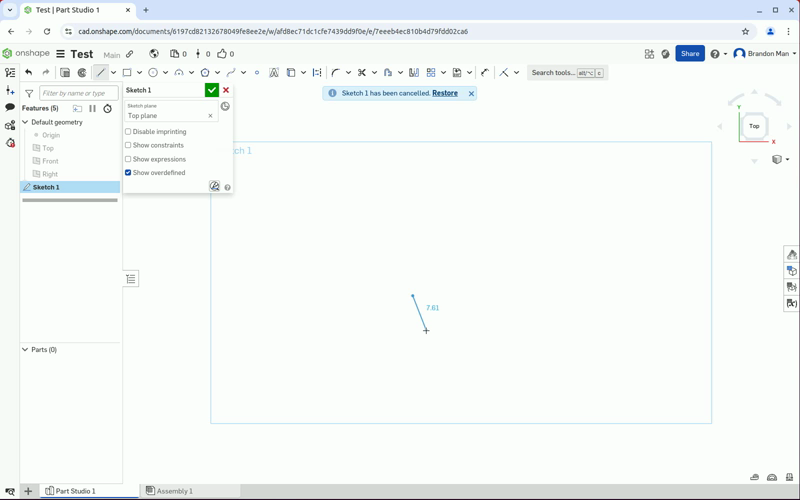
click(426, 330)
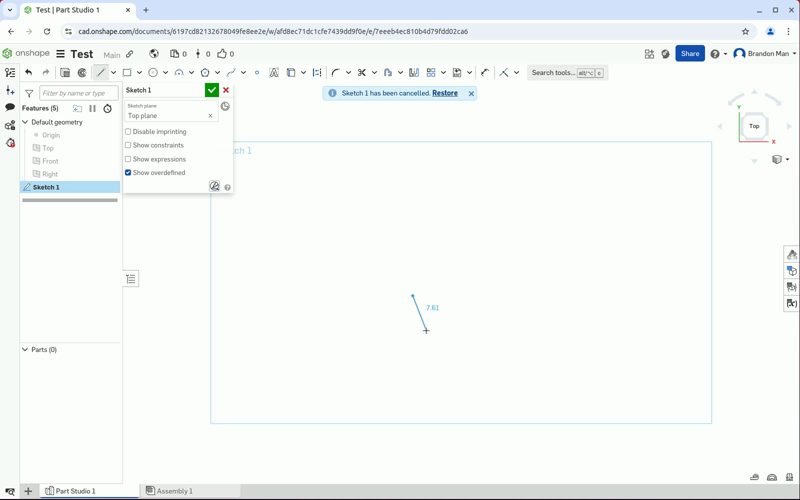
key_up(shift)
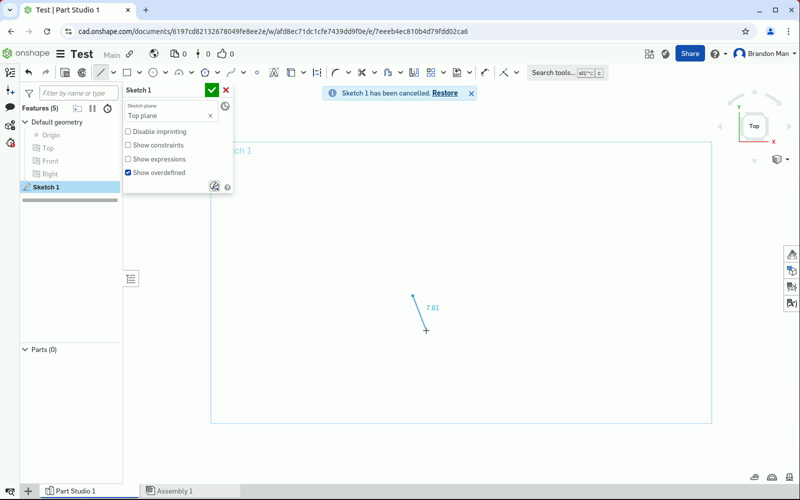
key_down(shift)
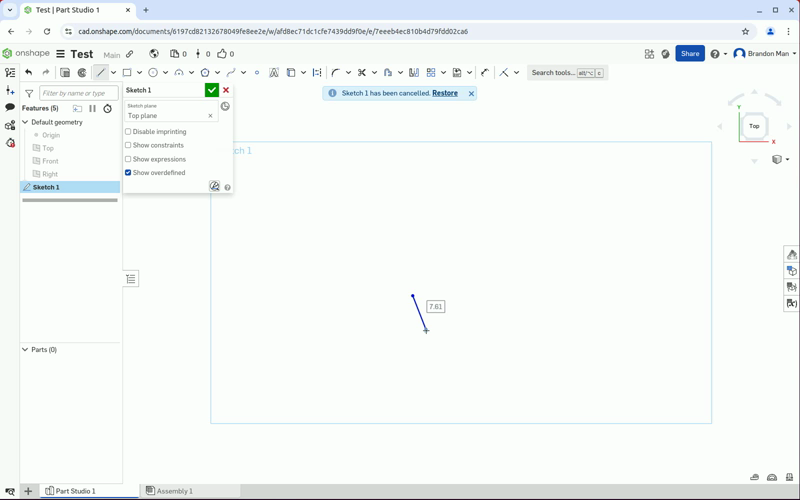
mouse_move(460, 385)
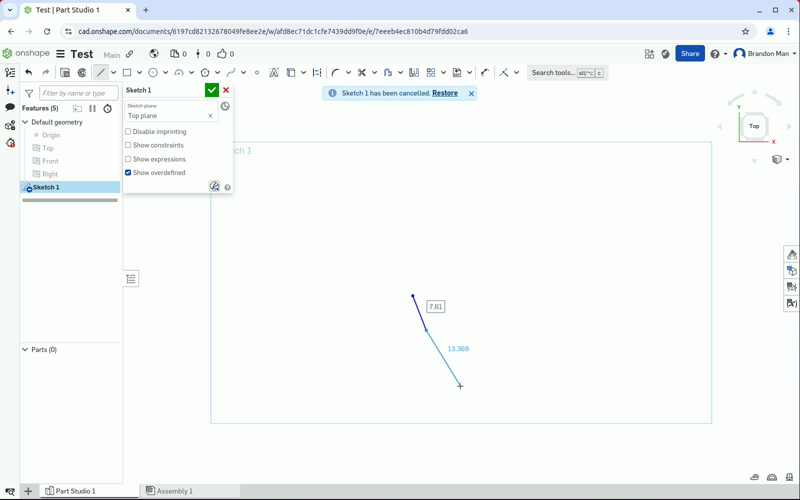
click(460, 385)
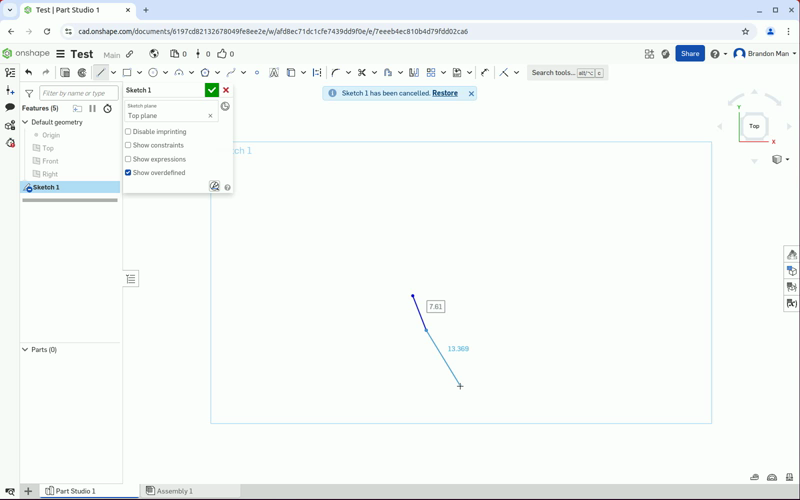
key_up(shift)
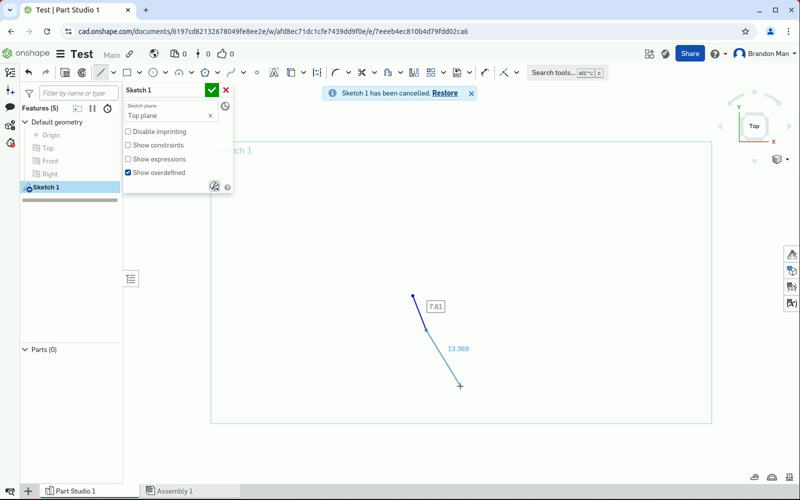
key_down(shift)
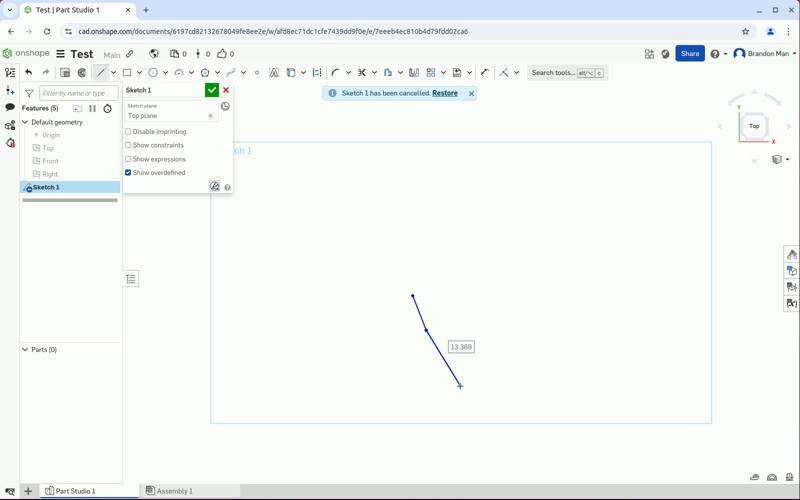
mouse_move(494, 330)
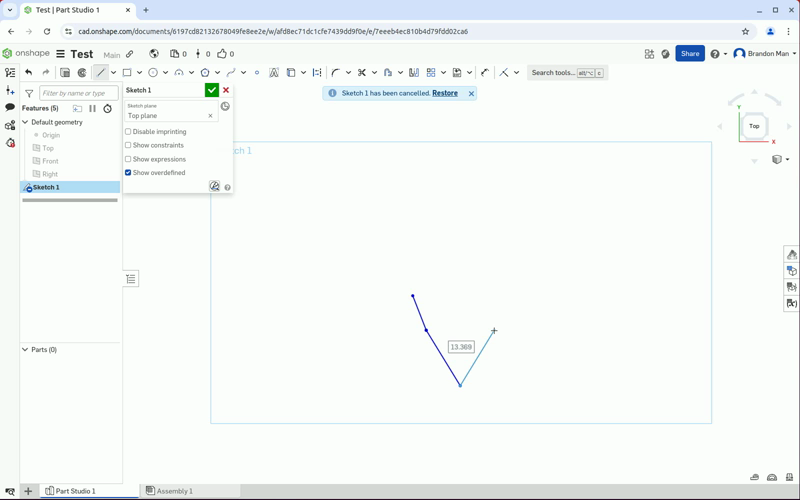
click(494, 330)
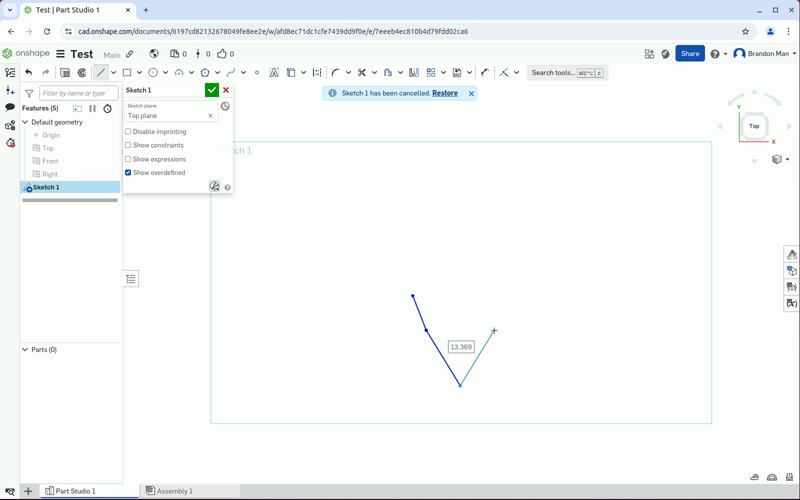
key_up(shift)
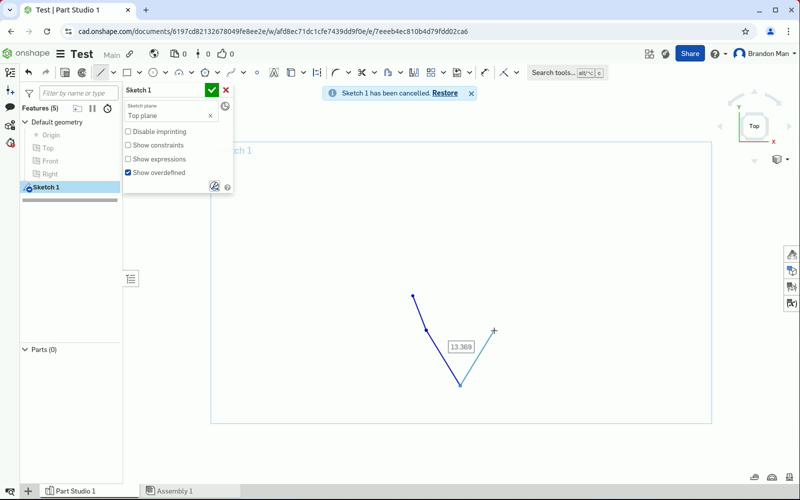
key_down(shift)
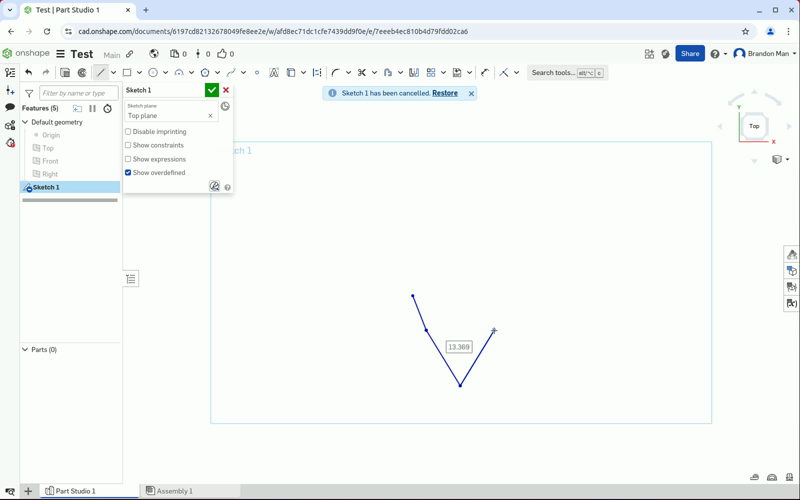
mouse_move(524, 330)
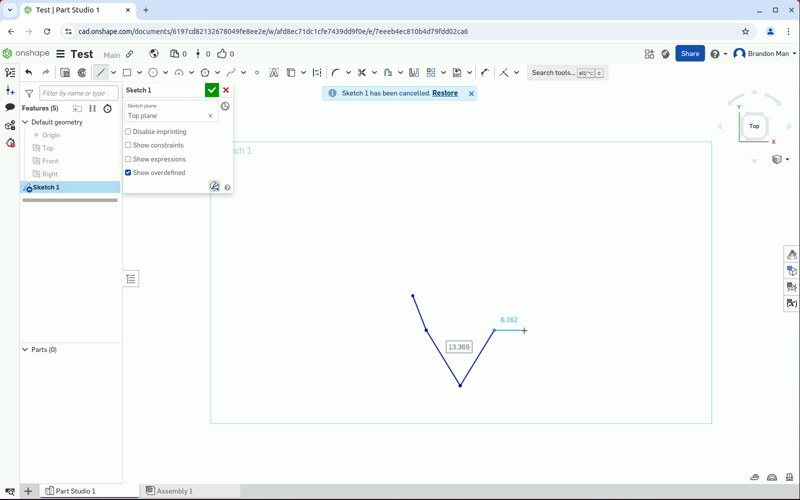
mouse_move(509, 295)
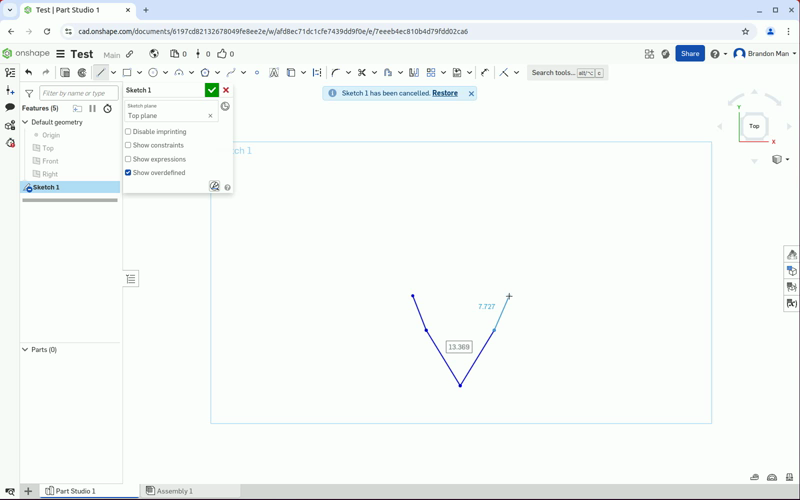
click(509, 295)
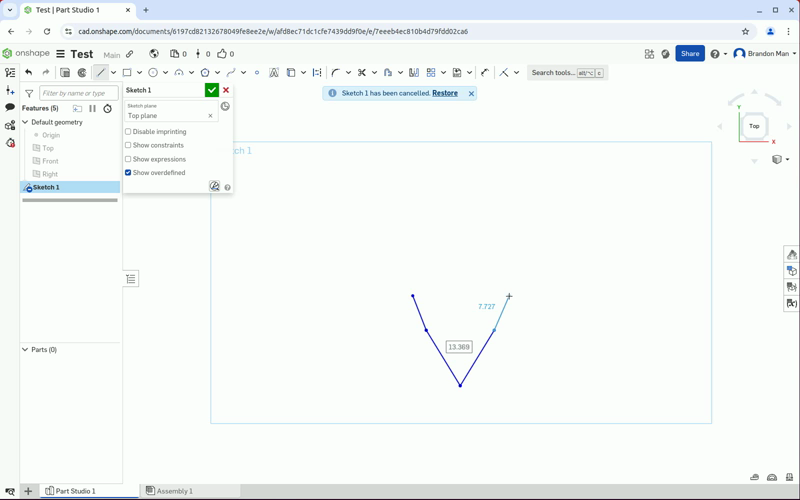
key_up(shift)
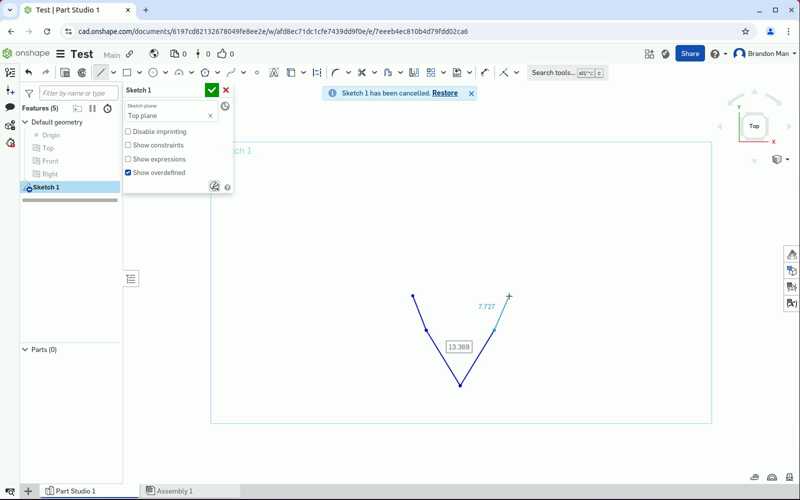
key_down(shift)
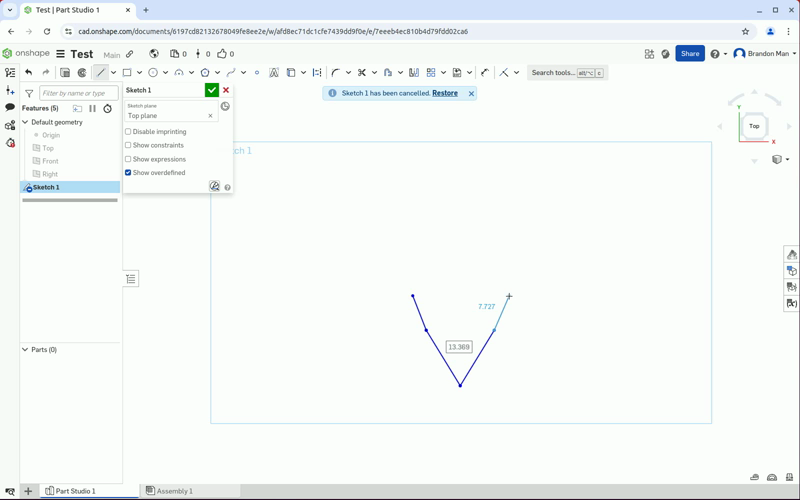
mouse_move(509, 228)
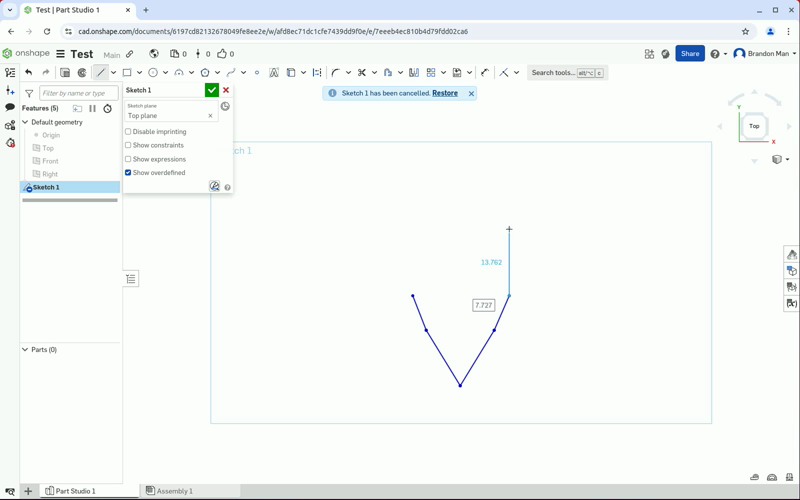
click(509, 228)
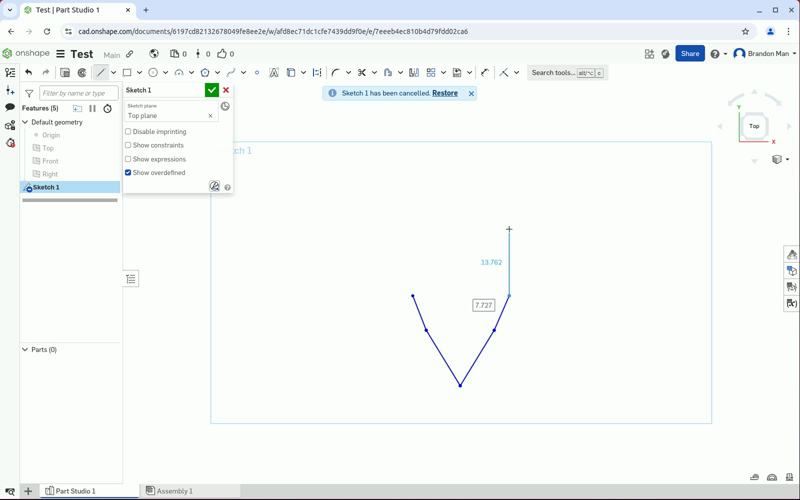
key_up(shift)
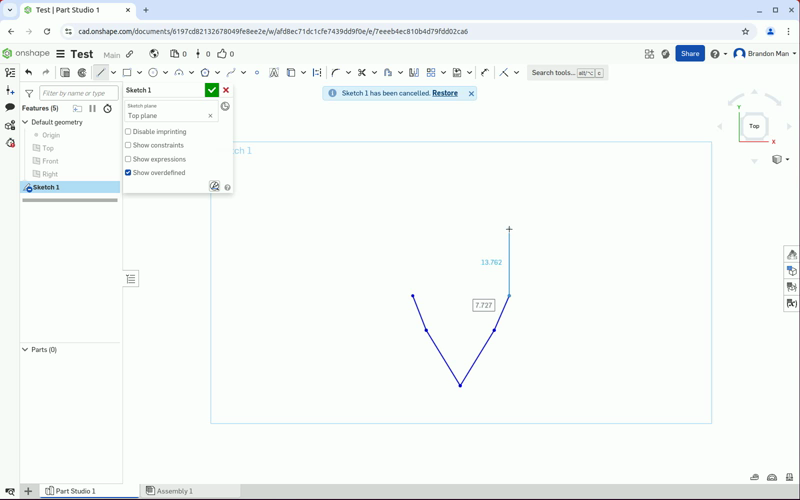
key_down(shift)
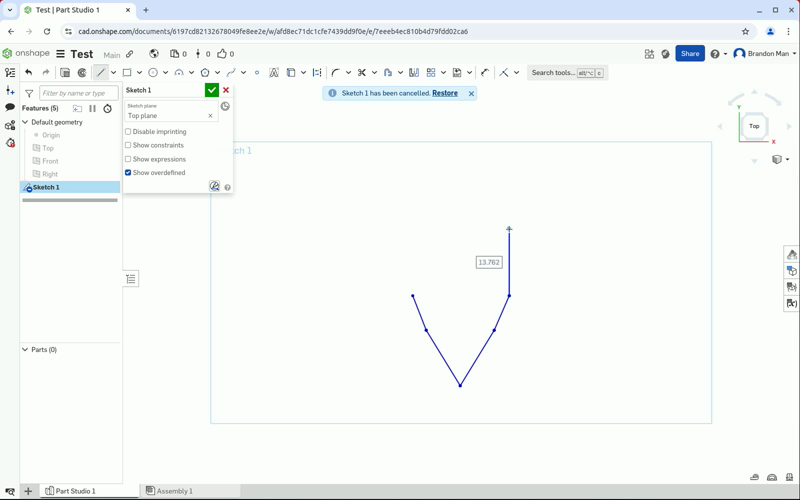
mouse_move(539, 228)
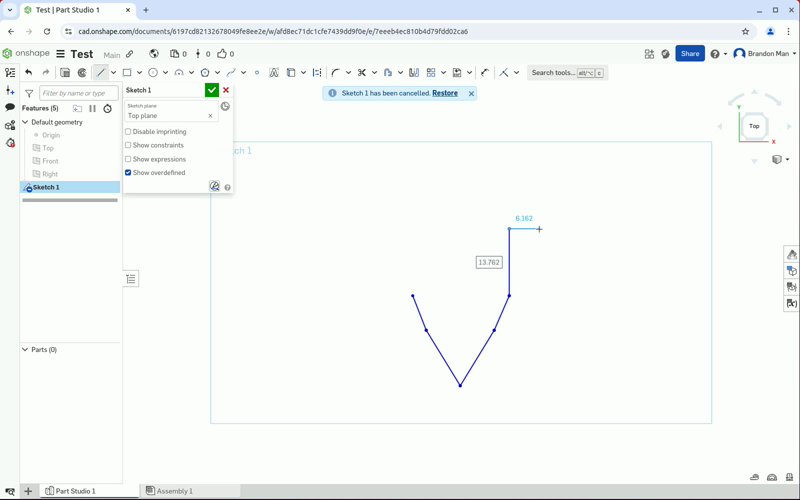
mouse_move(494, 201)
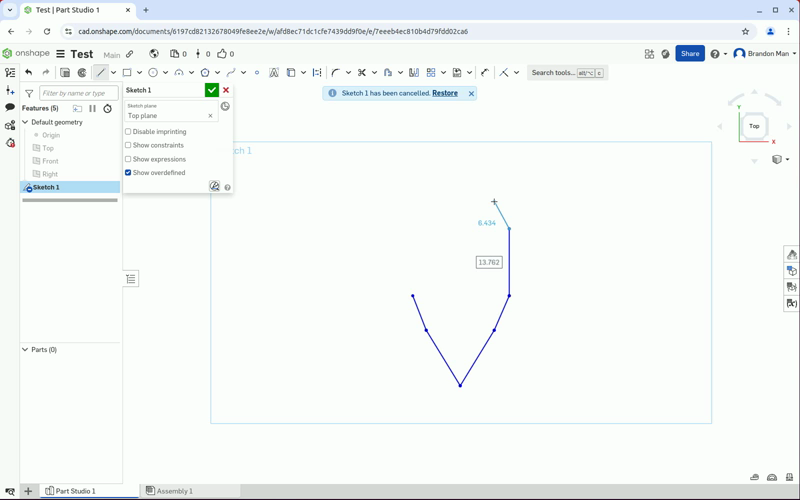
click(494, 201)
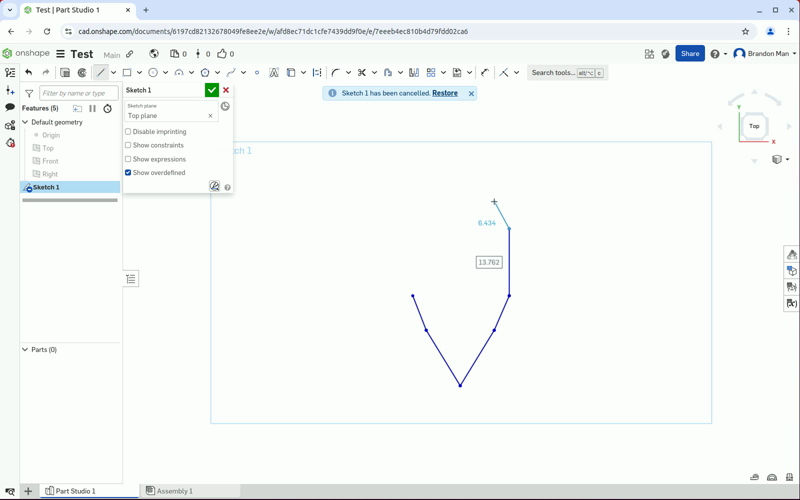
key_up(shift)
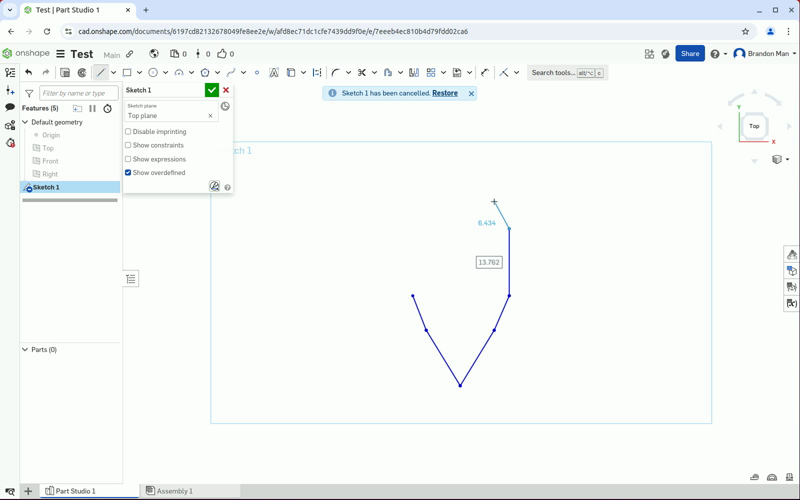
key_down(shift)
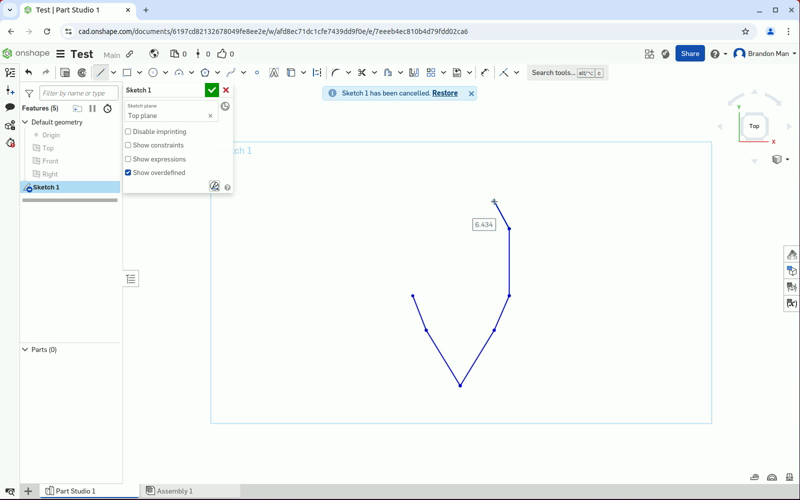
mouse_move(524, 201)
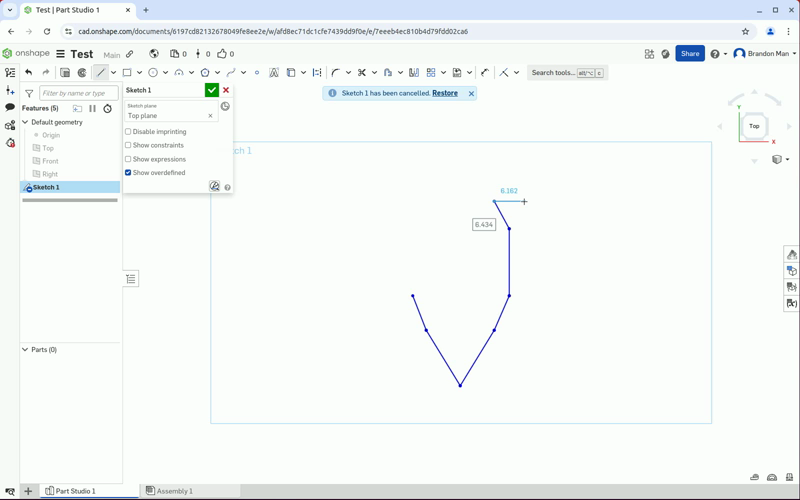
mouse_move(468, 173)
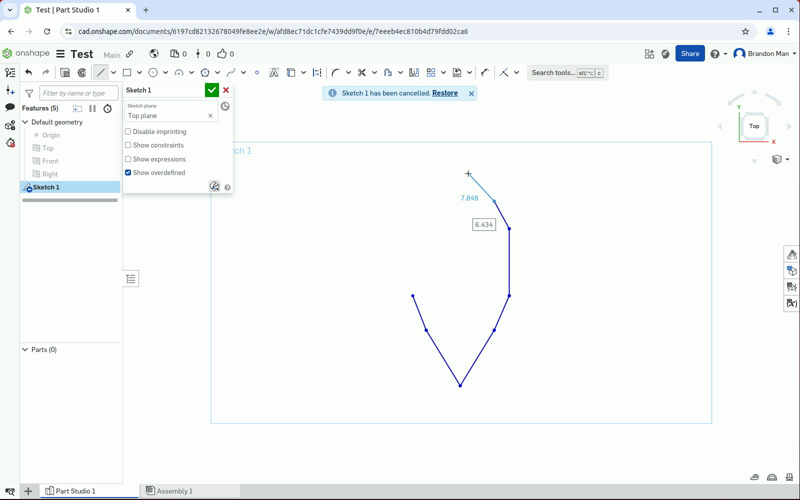
click(468, 173)
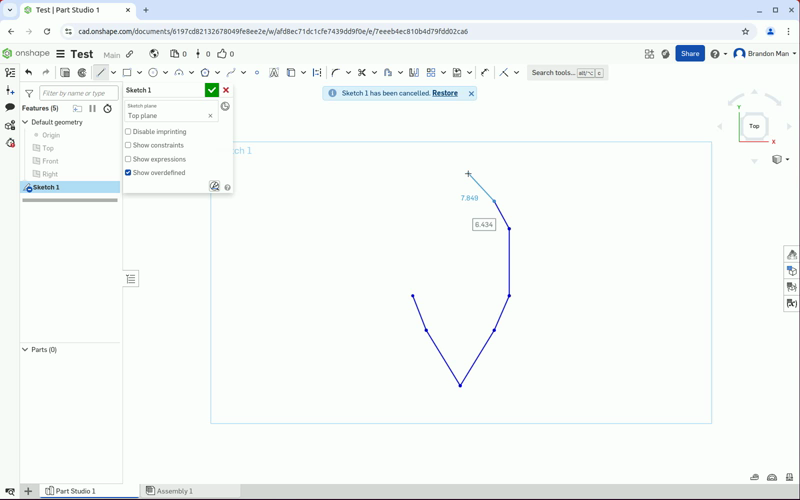
key_up(shift)
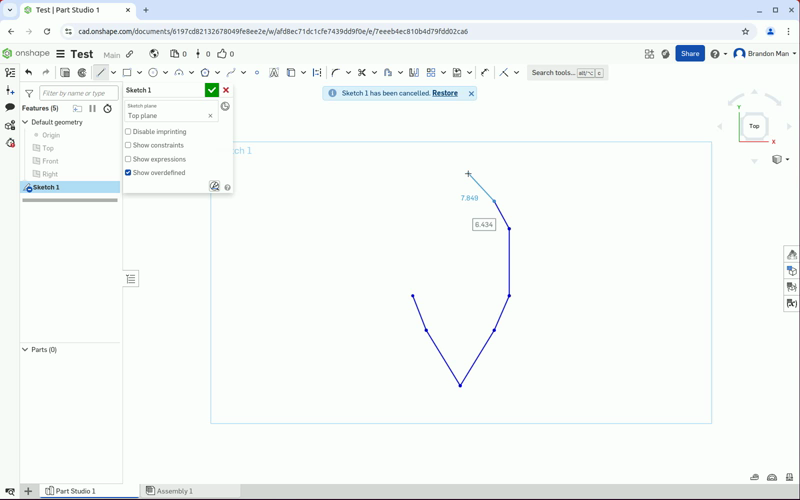
key(esc)
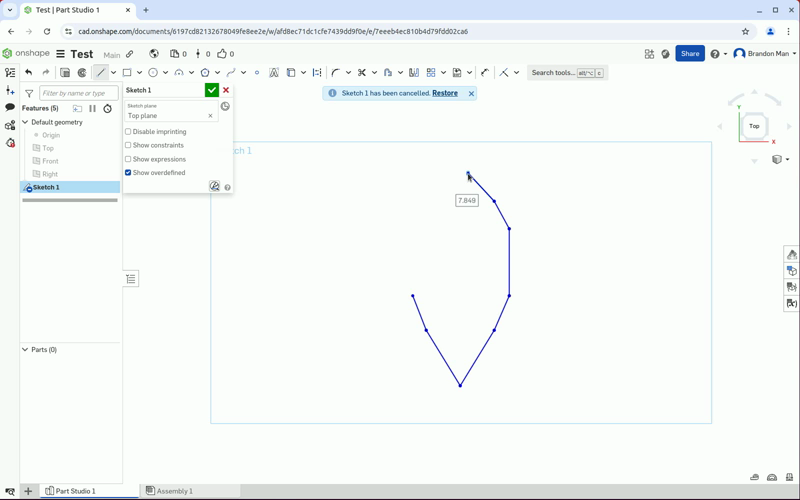
key(a)
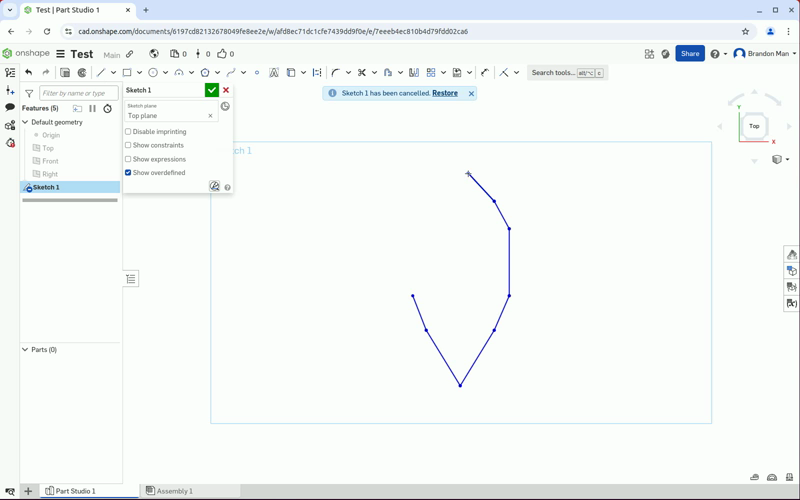
mouse_move(468, 173)
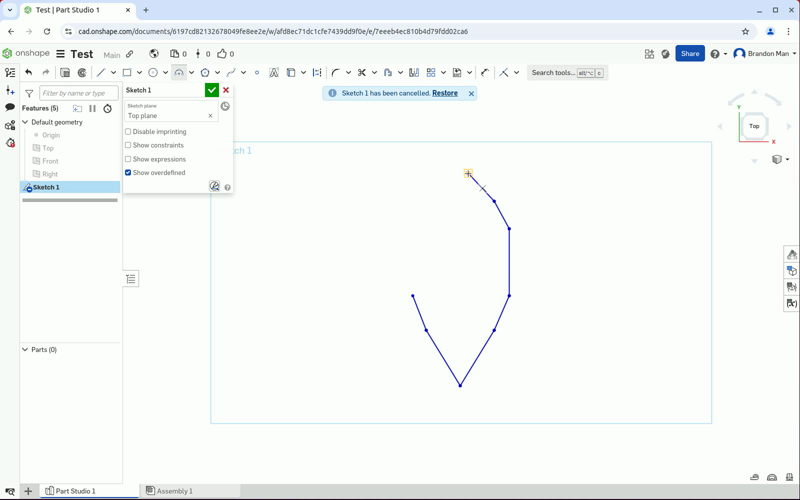
click(468, 173)
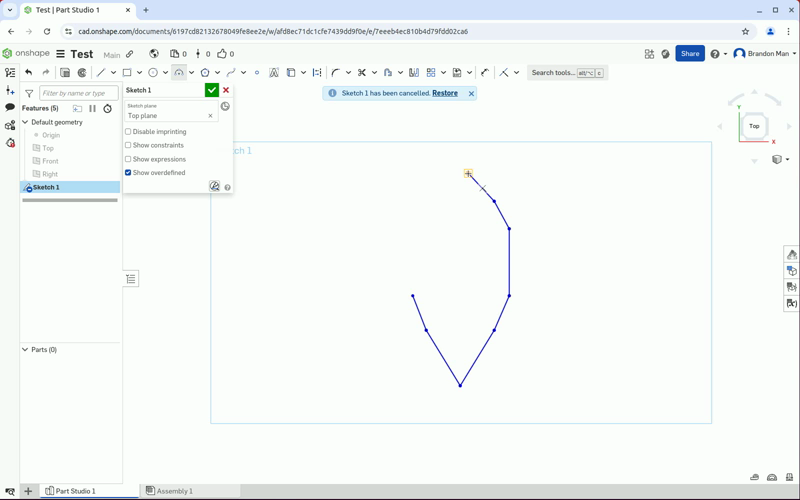
key_down(shift)
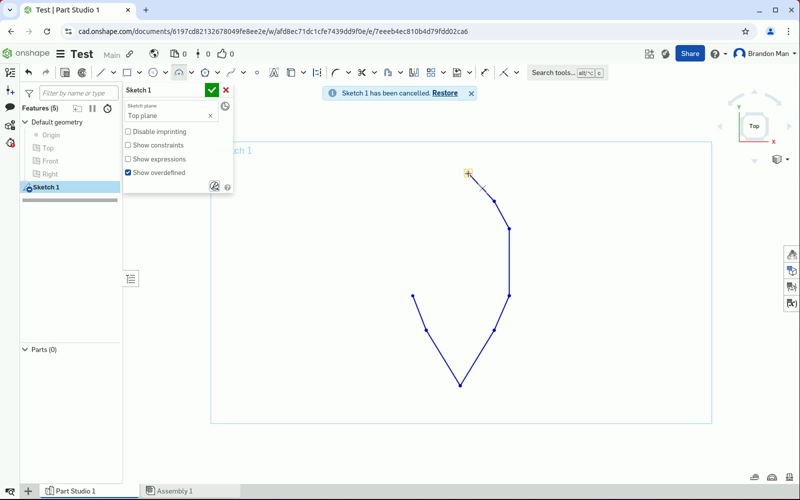
mouse_move(453, 173)
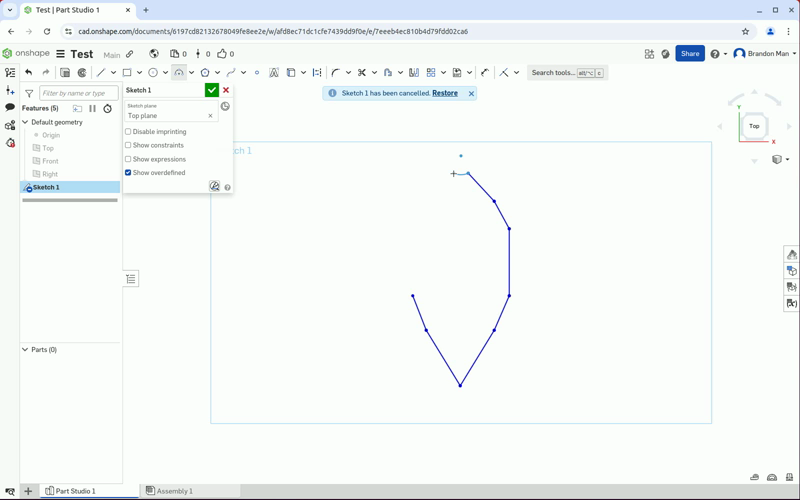
click(453, 173)
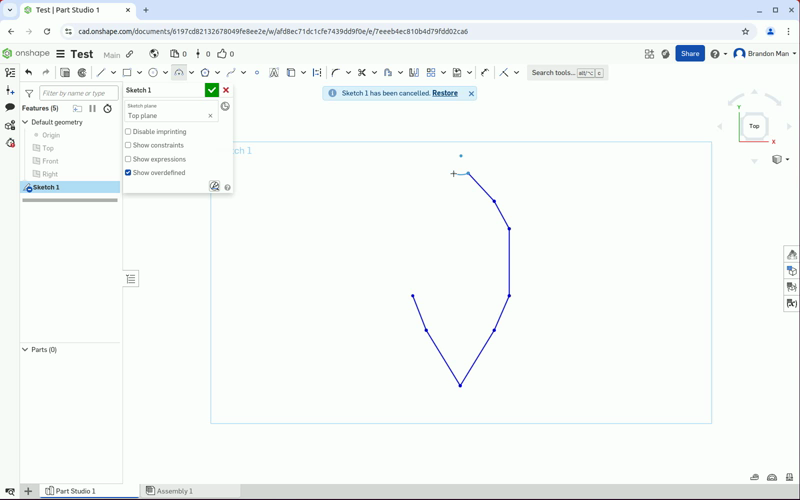
mouse_move(460, 170)
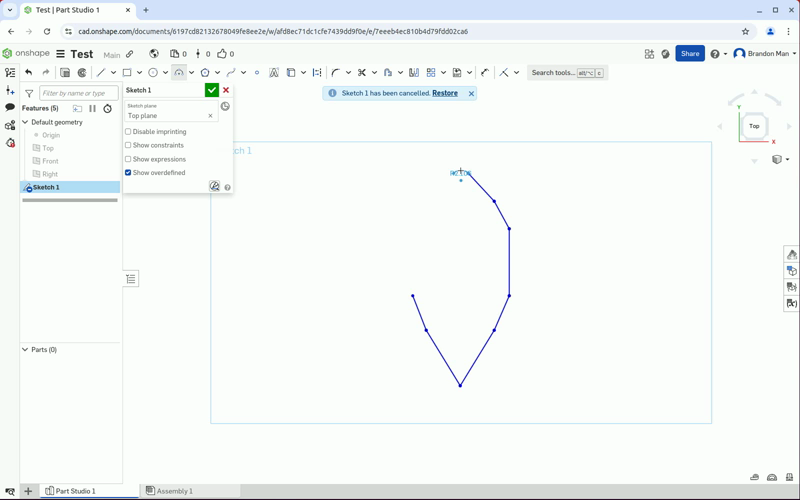
click(460, 170)
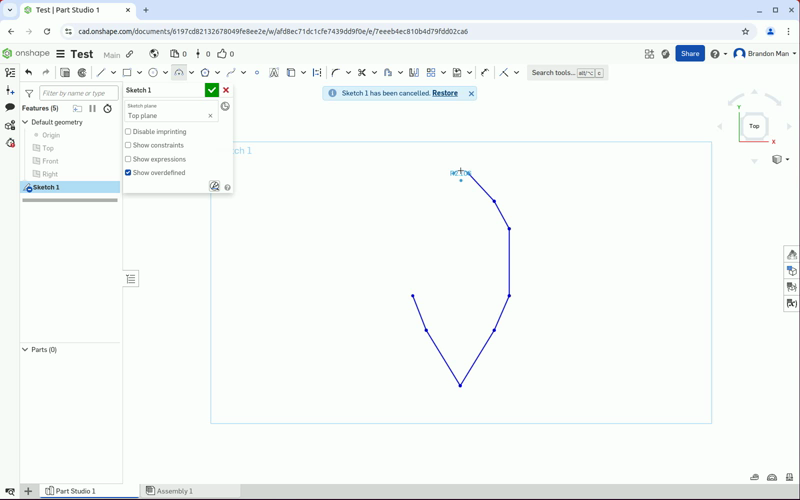
key_up(shift)
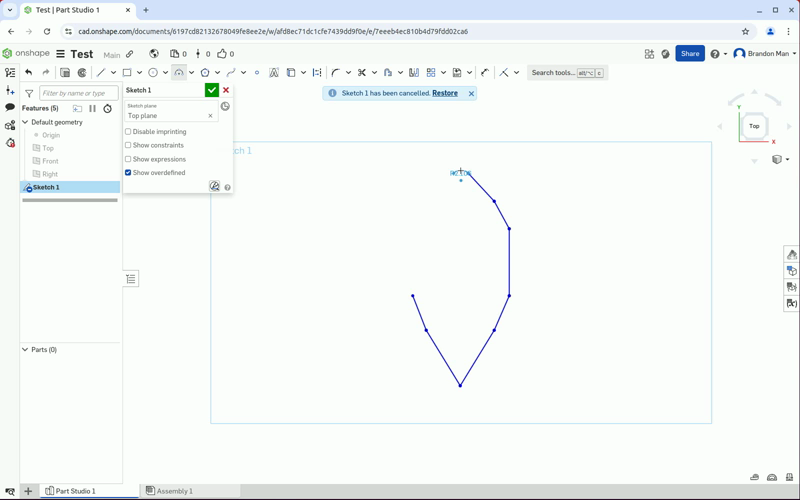
key(esc)
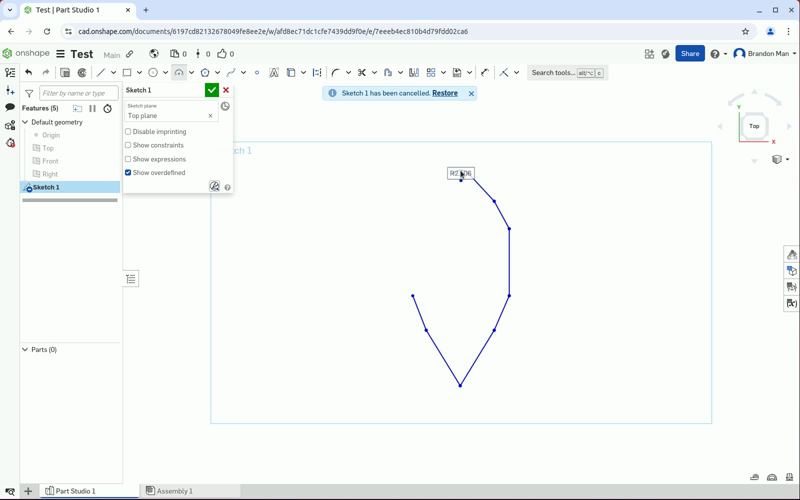
key(l)
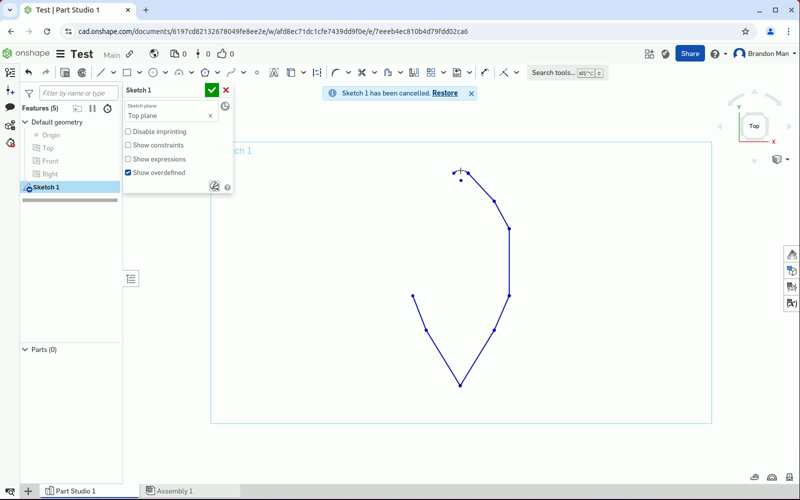
mouse_move(453, 173)
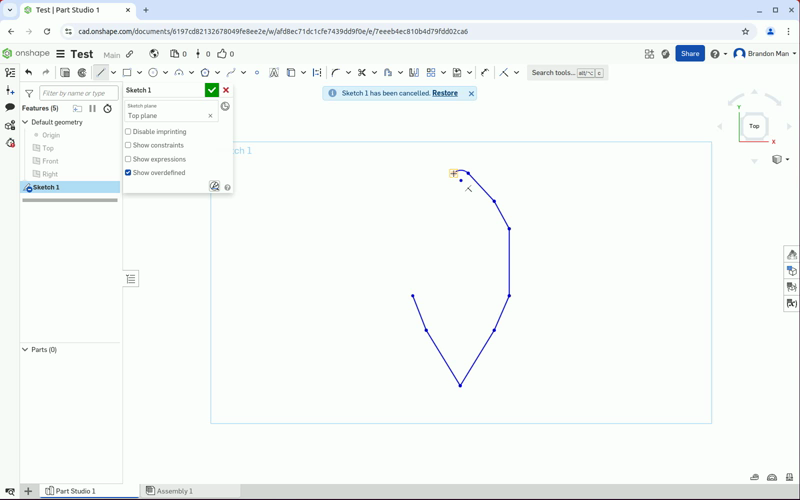
click(453, 173)
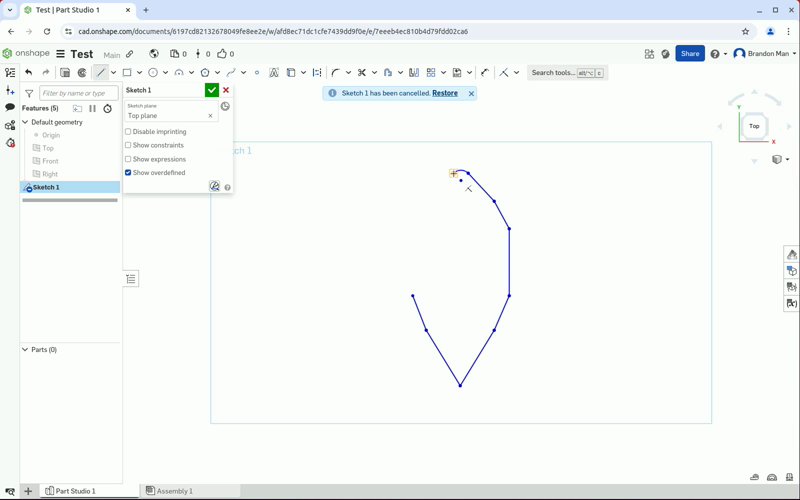
key_down(shift)
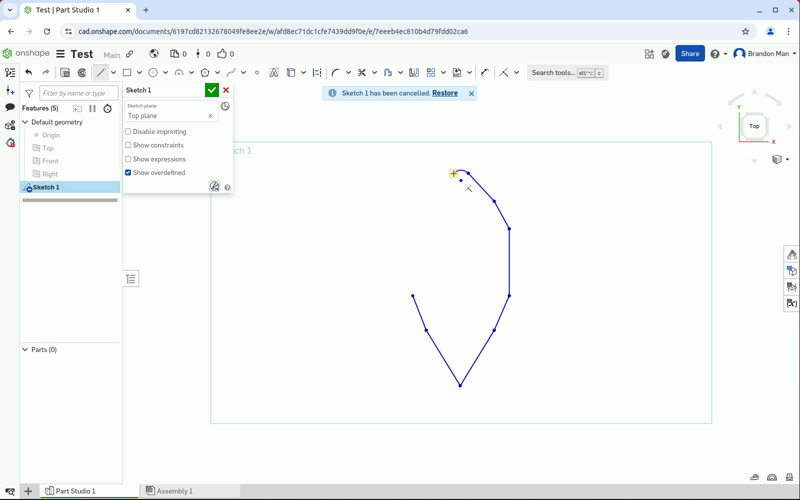
mouse_move(483, 173)
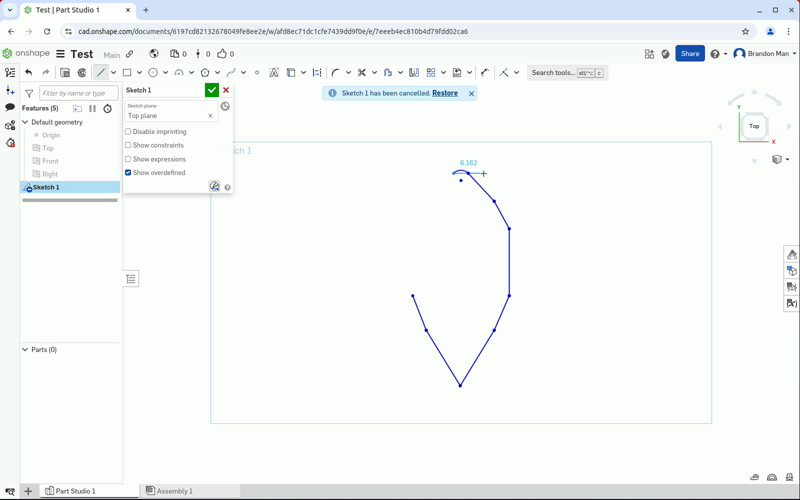
mouse_move(426, 201)
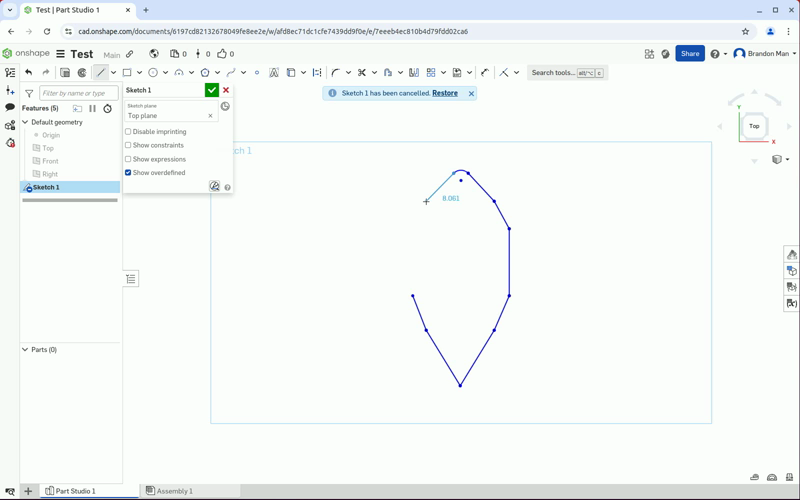
click(426, 201)
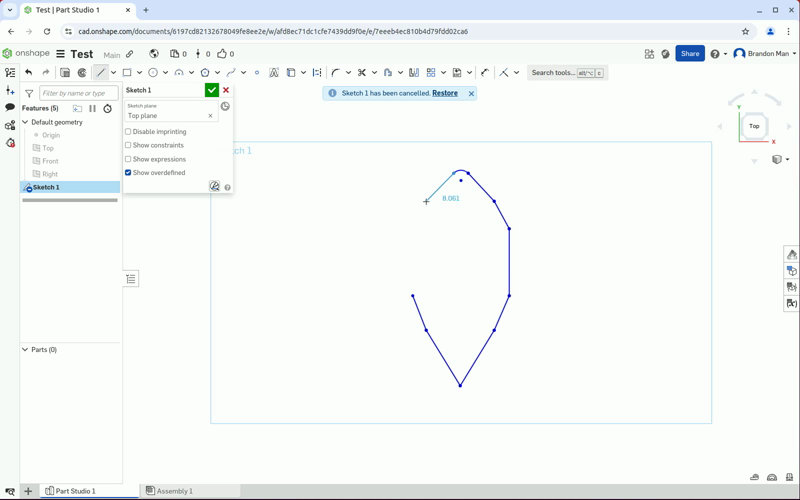
key_up(shift)
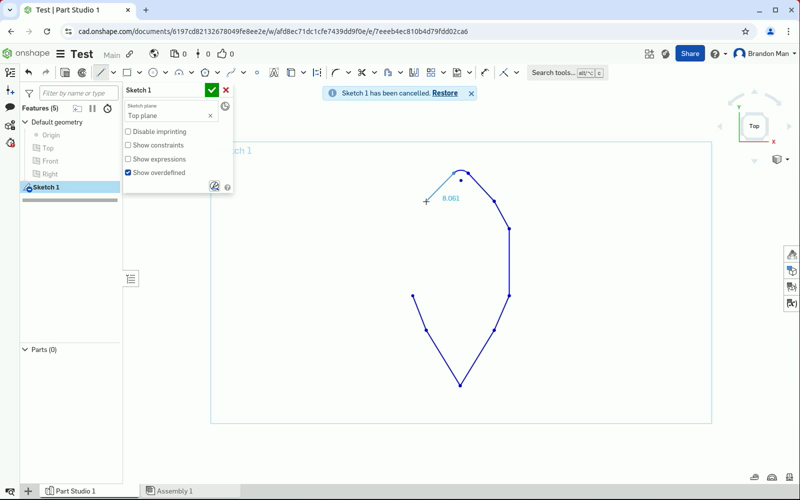
key_down(shift)
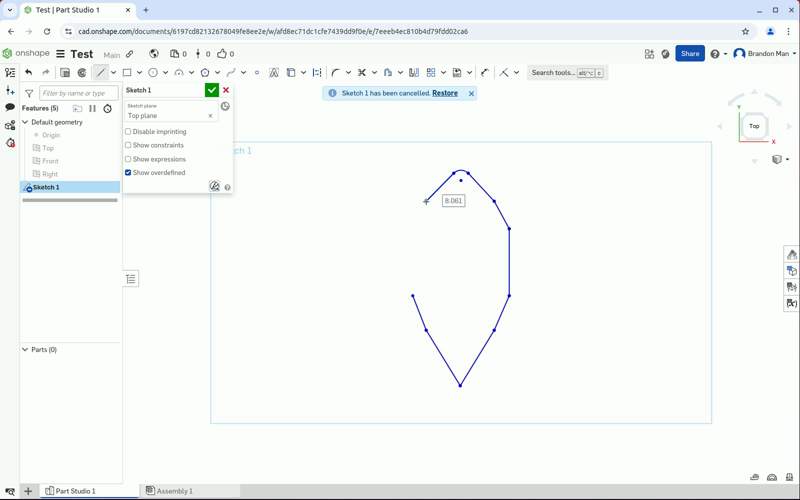
mouse_move(456, 201)
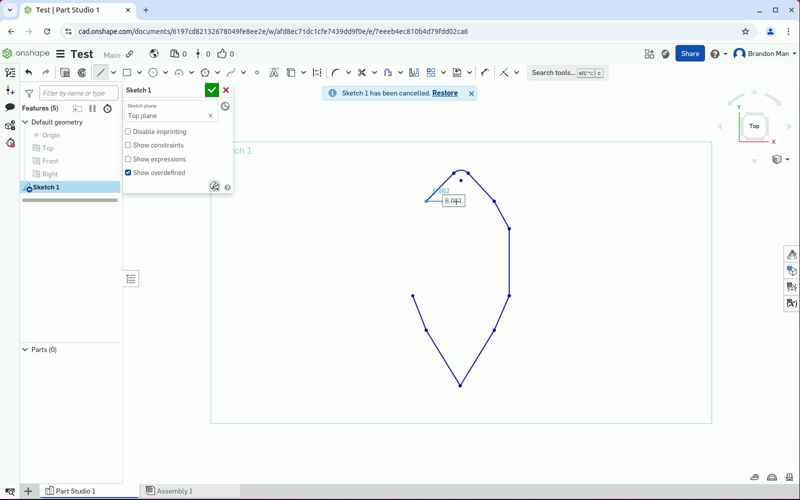
mouse_move(412, 228)
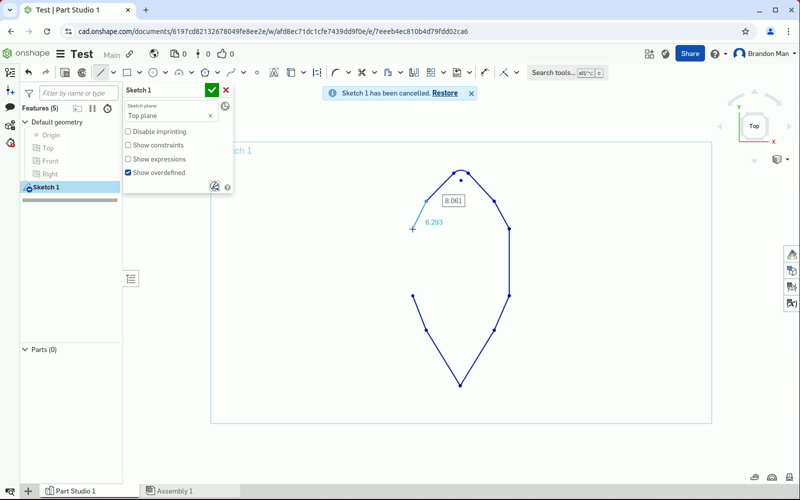
click(412, 228)
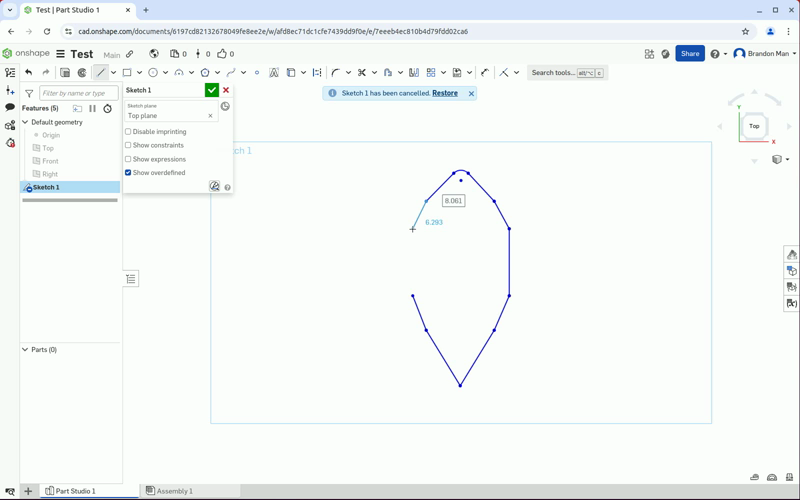
key_up(shift)
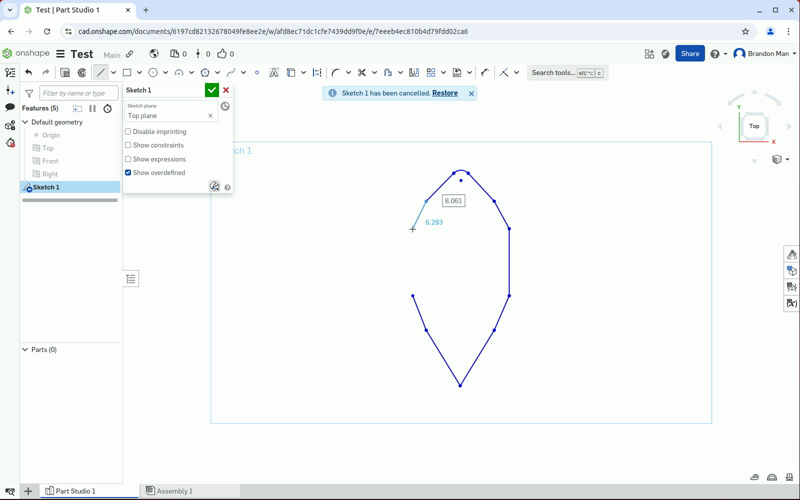
key_down(shift)
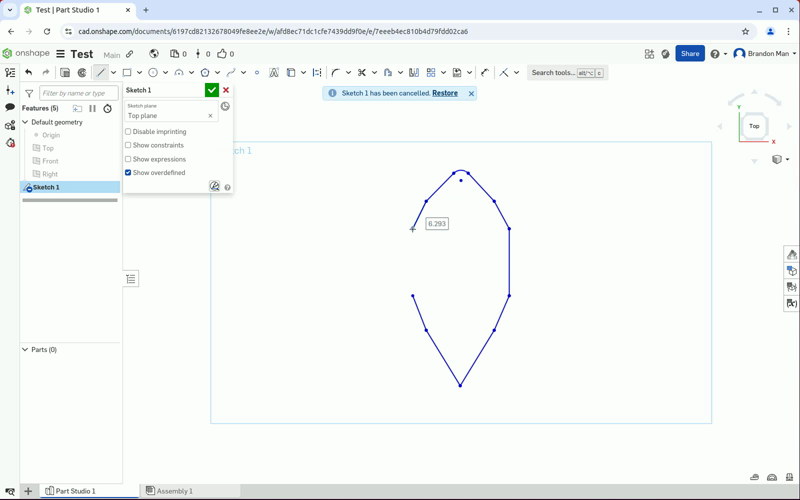
mouse_move(412, 295)
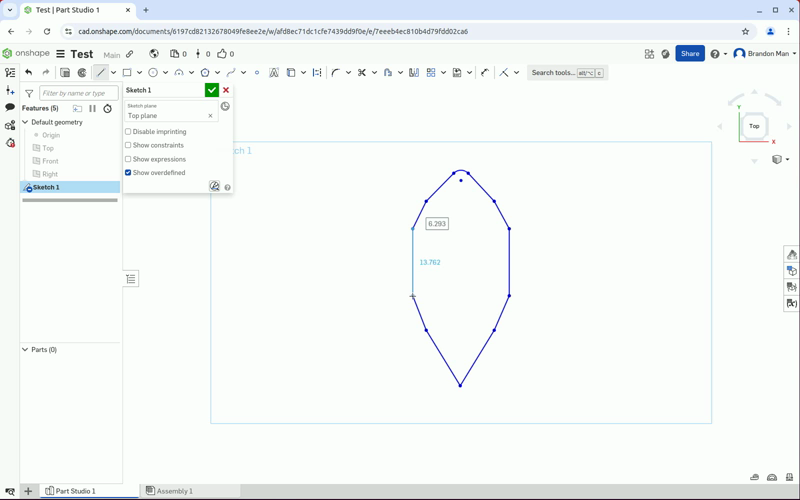
key_up(shift)
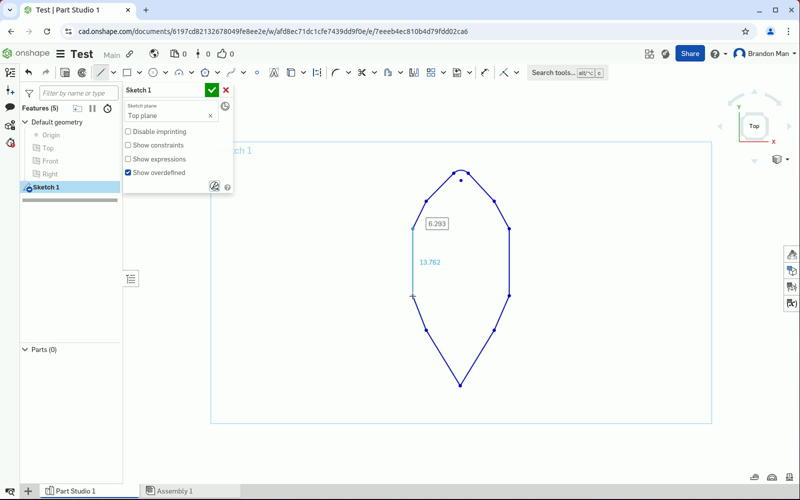
click(412, 295)
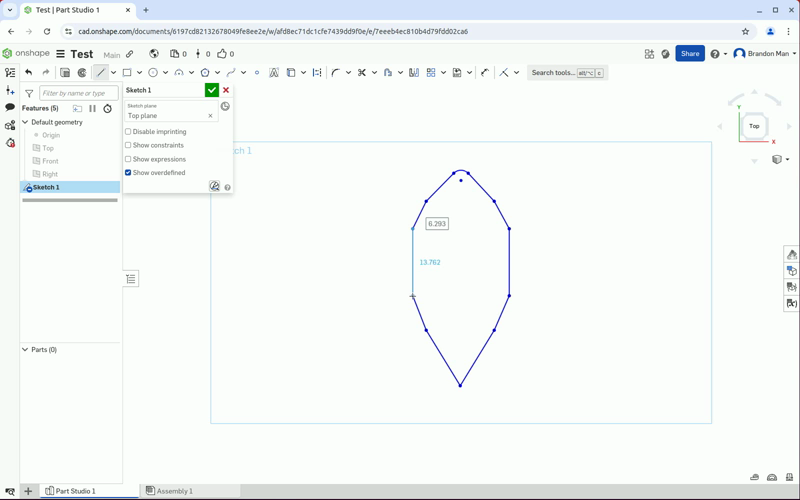
key(esc)
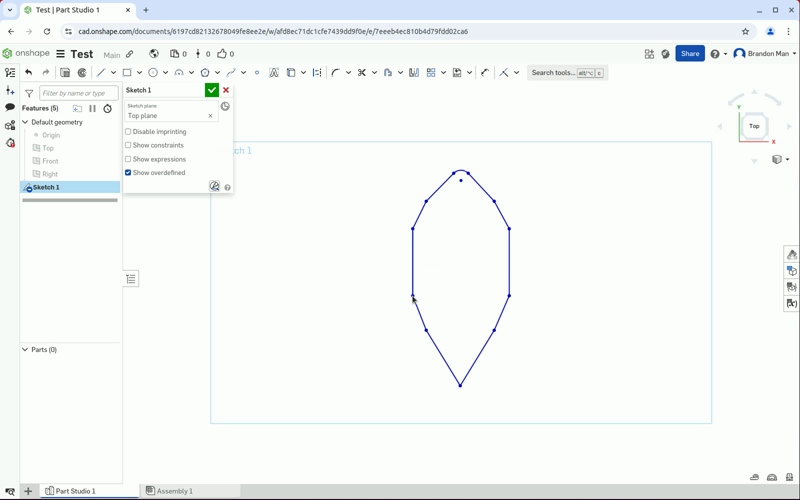
key(l)
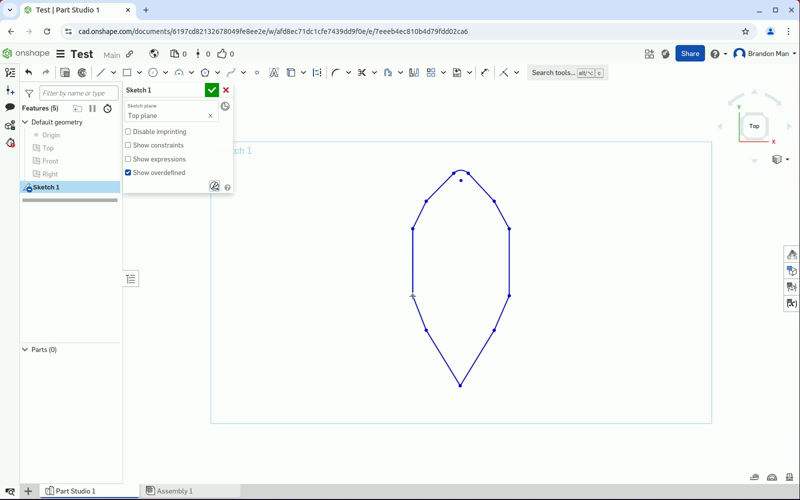
key_down(shift)
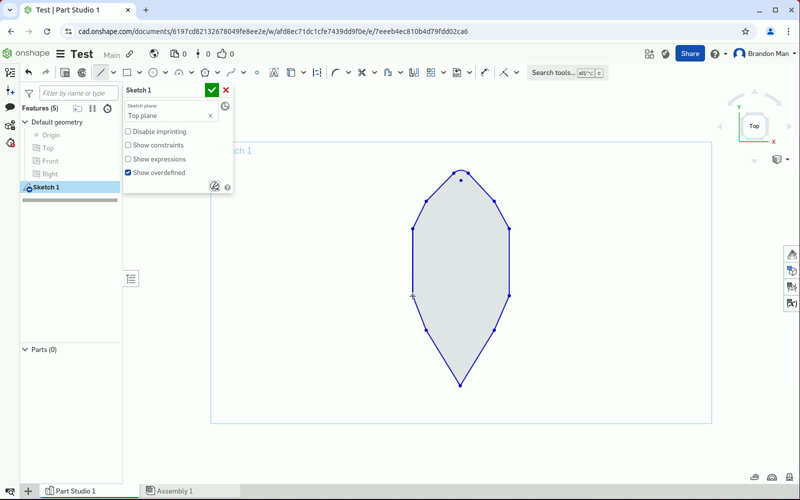
mouse_move(423, 295)
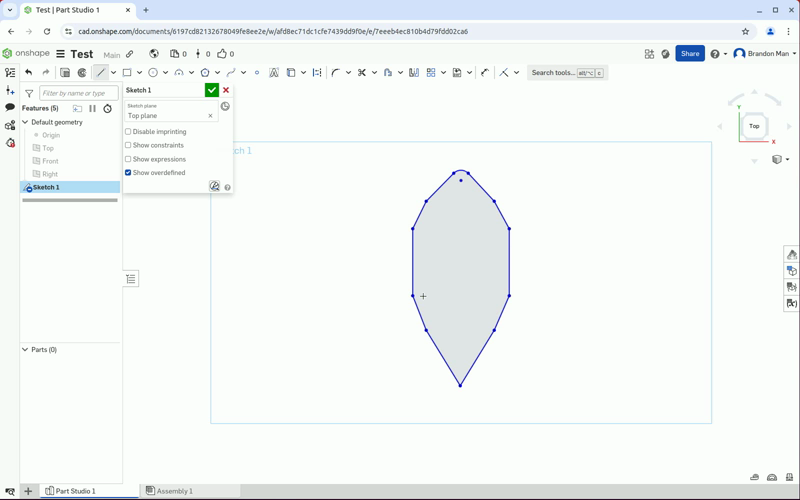
click(423, 295)
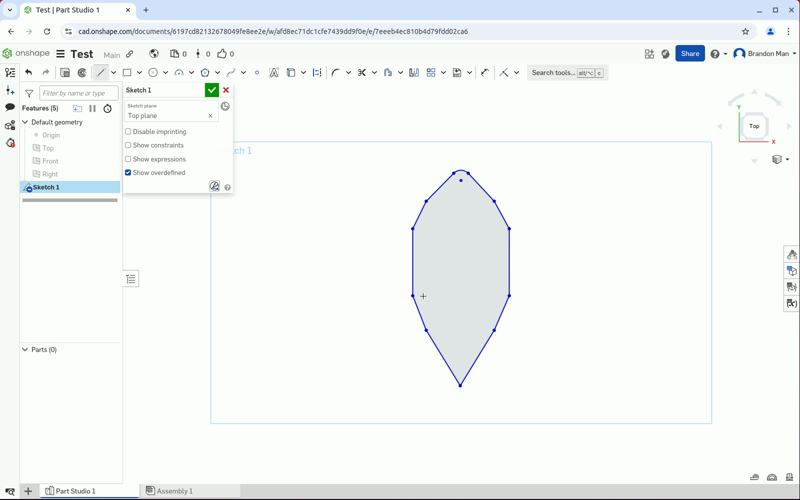
key_up(shift)
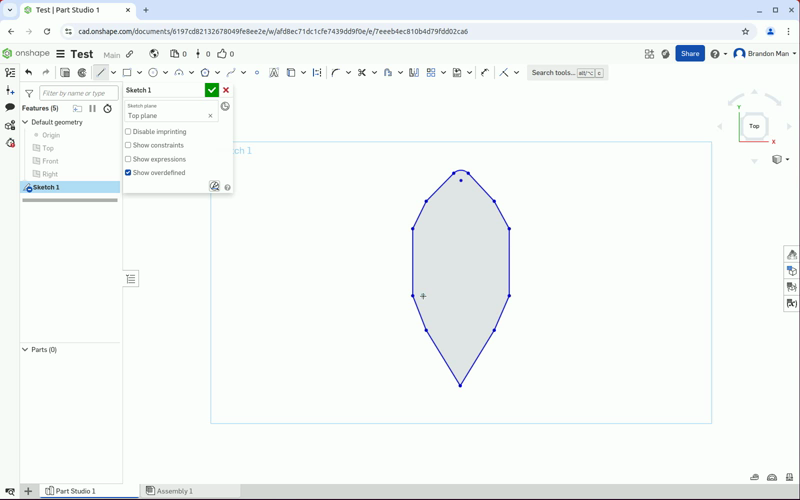
key_down(shift)
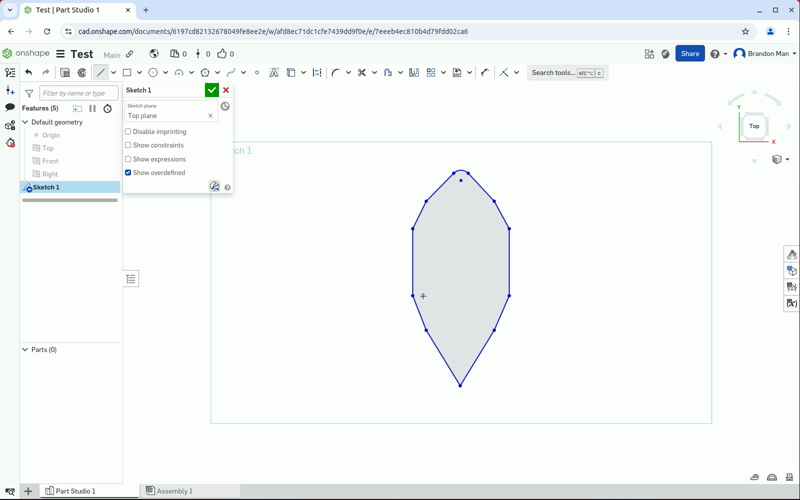
mouse_move(453, 295)
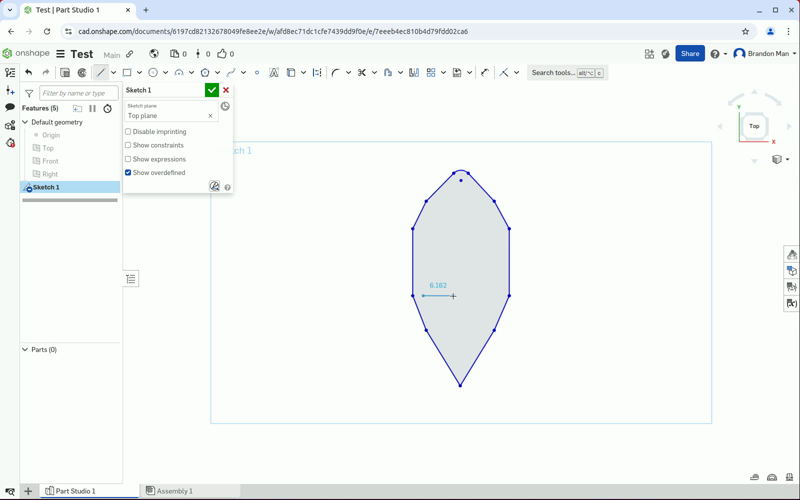
mouse_move(436, 330)
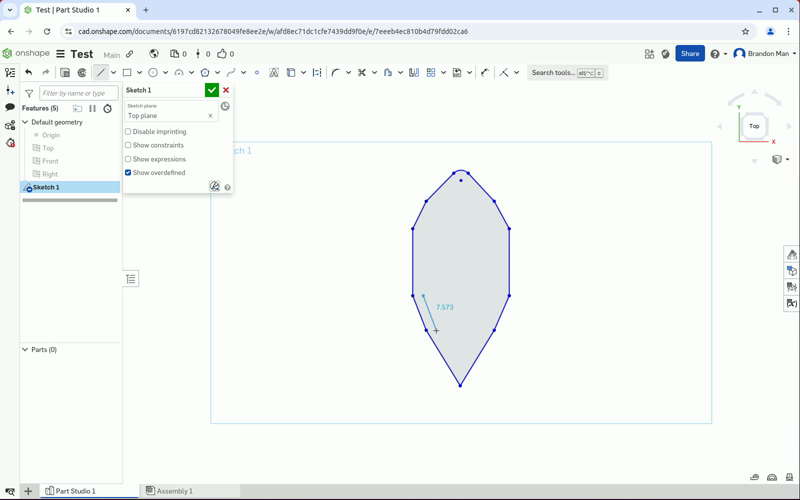
click(436, 330)
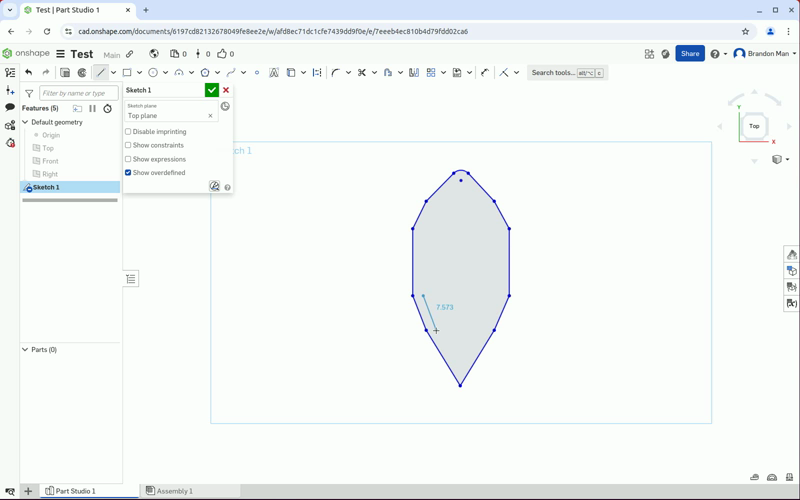
key_up(shift)
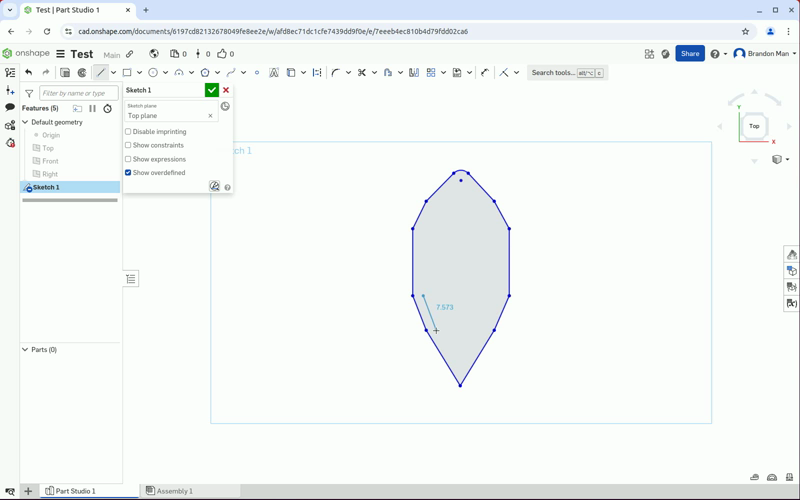
key_down(shift)
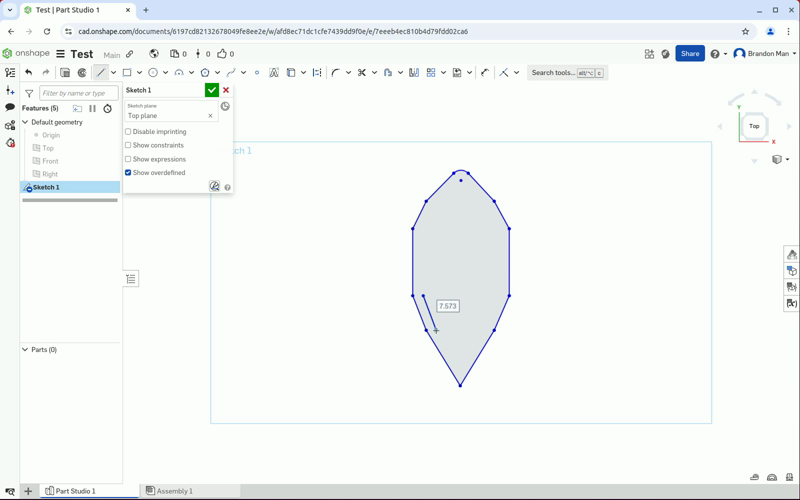
mouse_move(466, 330)
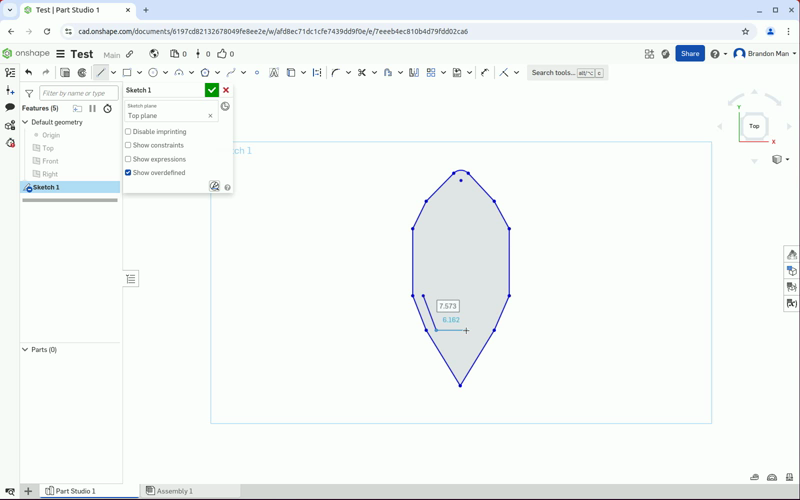
mouse_move(460, 369)
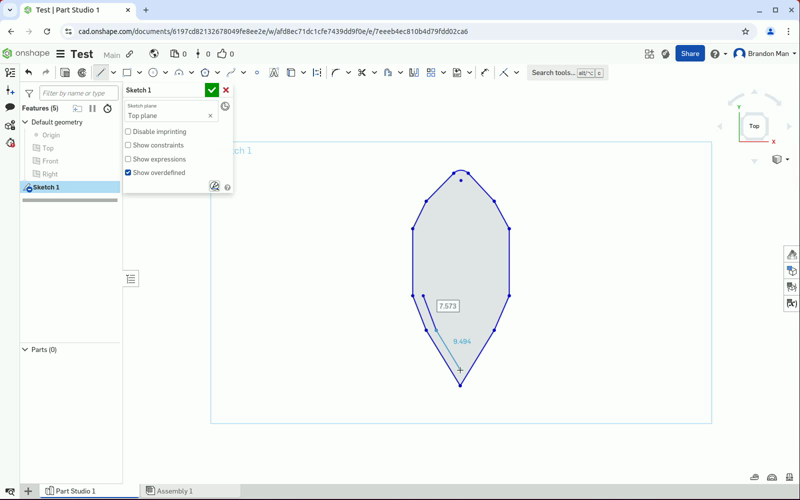
click(460, 369)
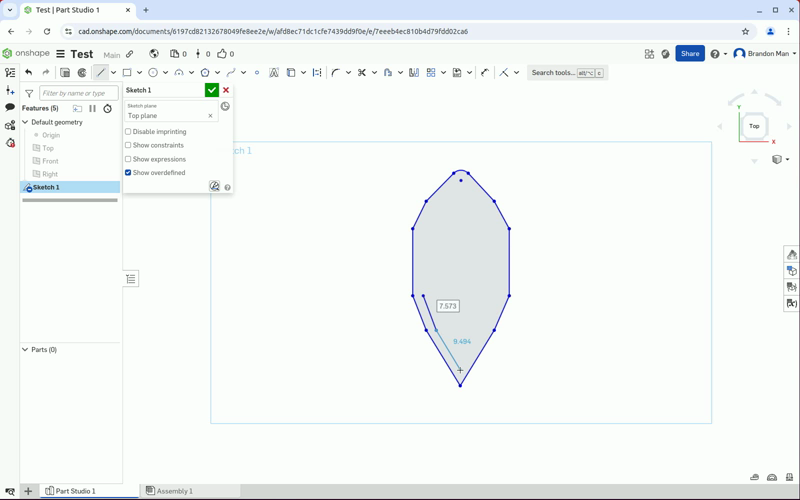
key_up(shift)
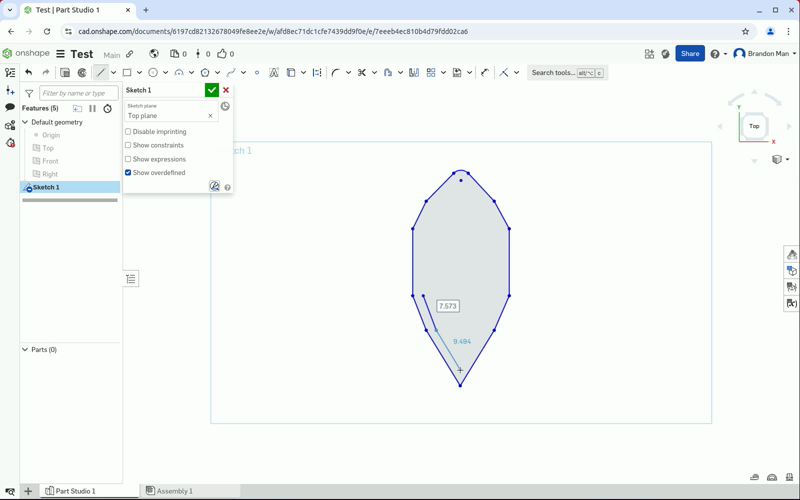
key_down(shift)
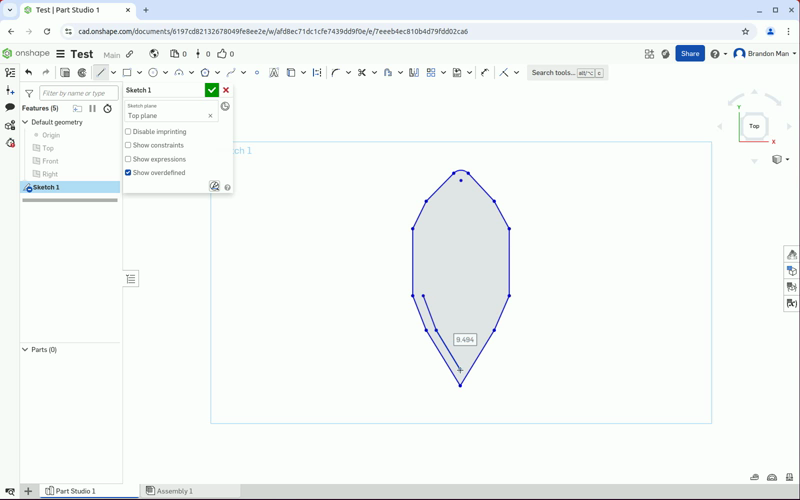
mouse_move(490, 369)
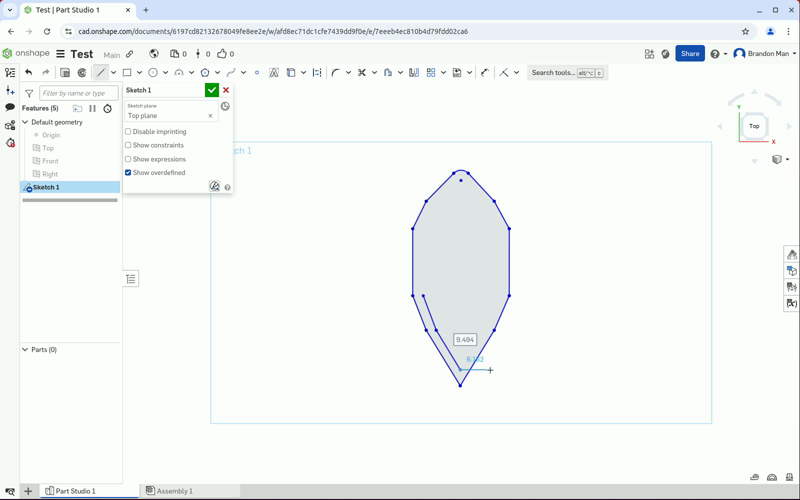
mouse_move(485, 330)
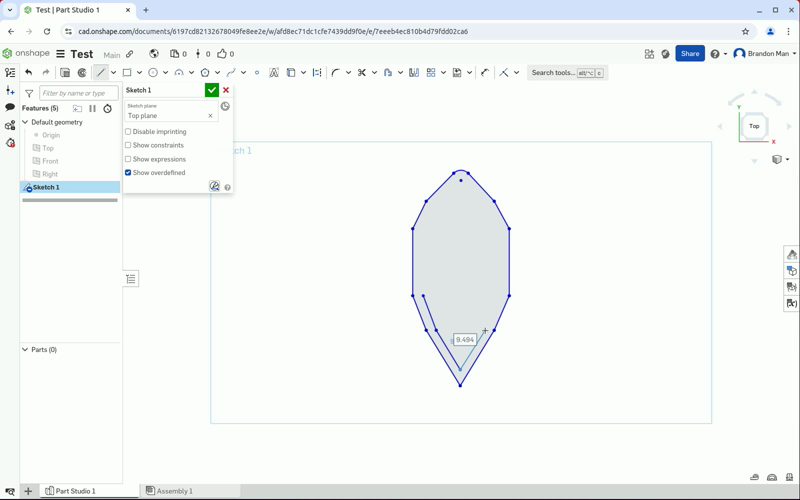
click(485, 330)
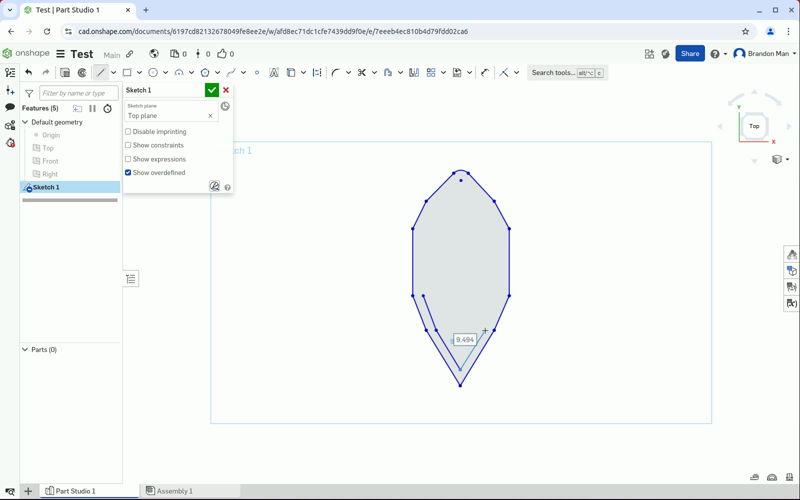
key_up(shift)
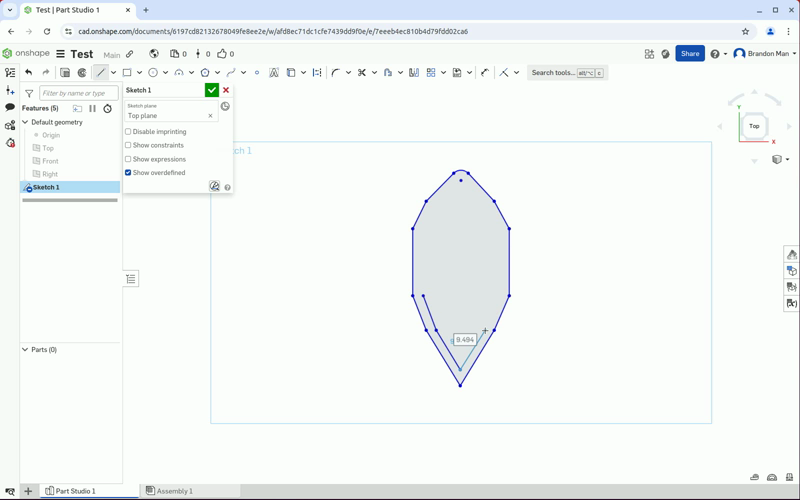
key_down(shift)
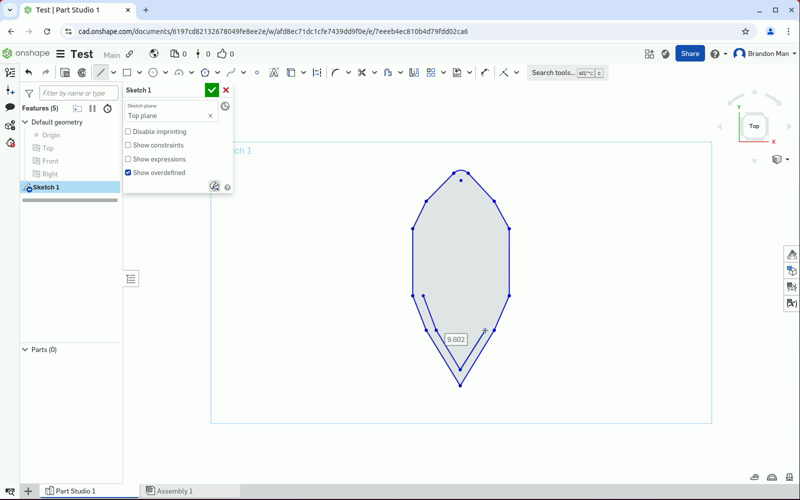
mouse_move(515, 330)
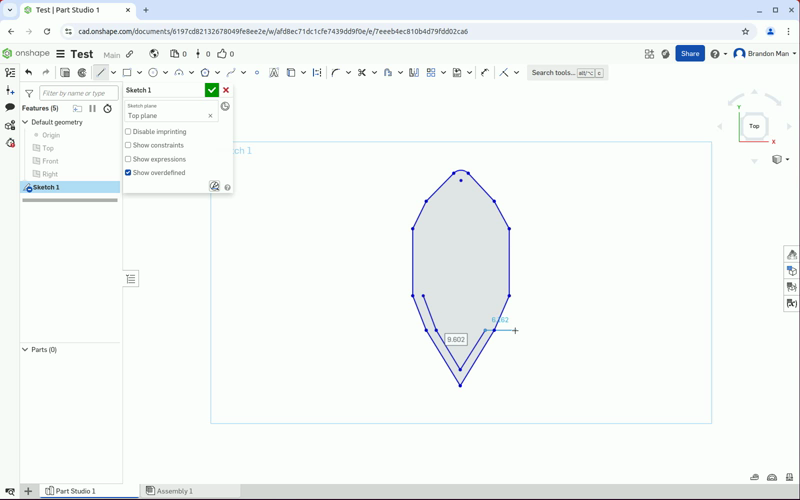
mouse_move(498, 295)
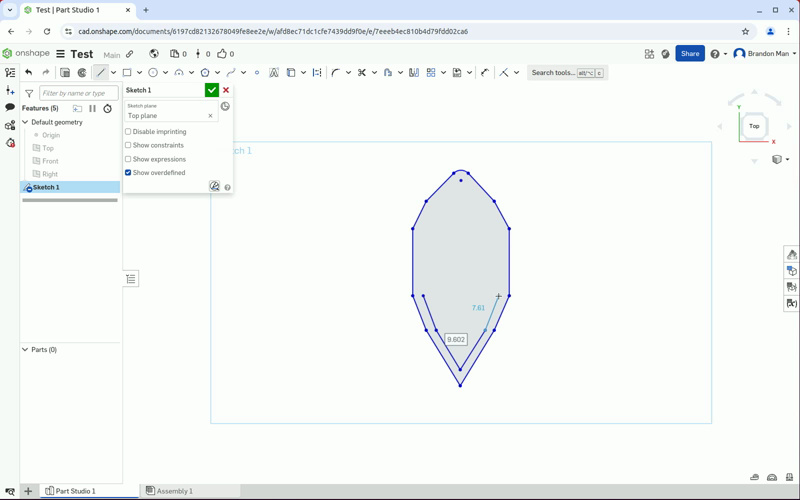
click(498, 295)
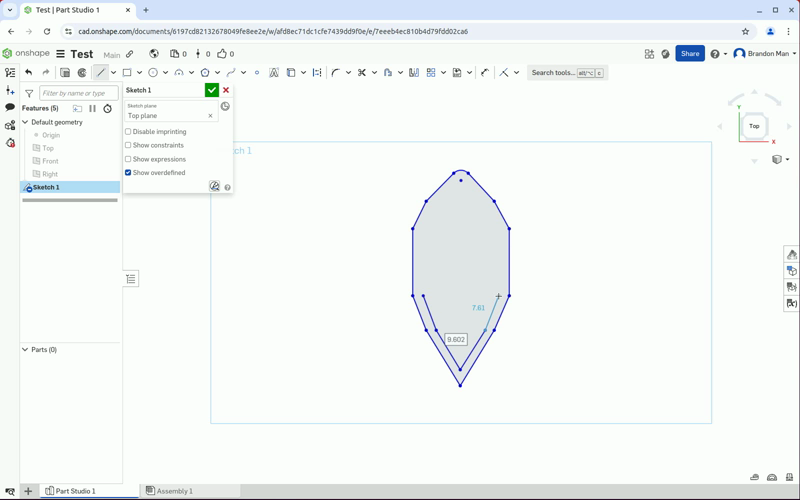
key_up(shift)
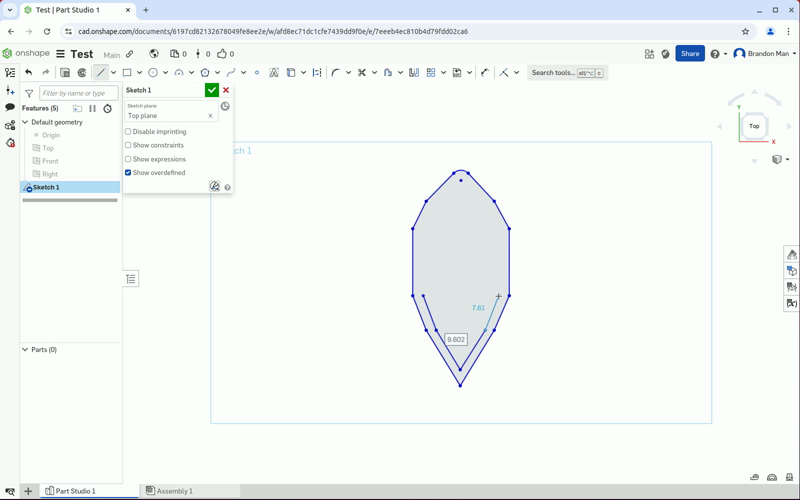
key_down(shift)
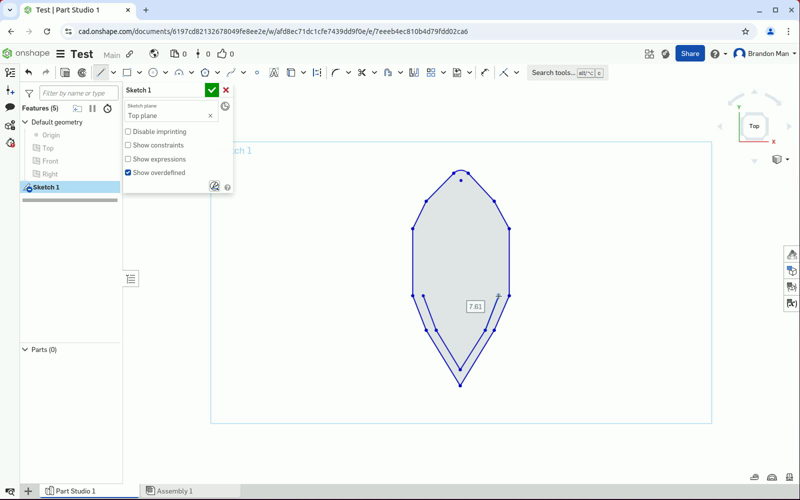
mouse_move(498, 228)
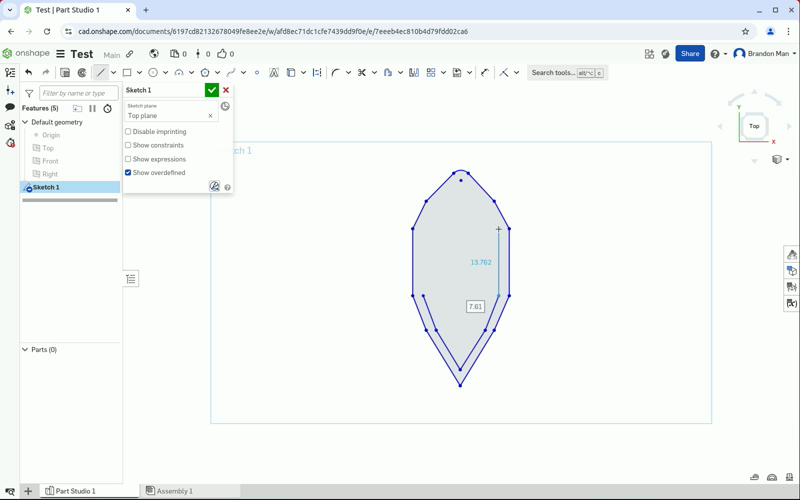
click(498, 228)
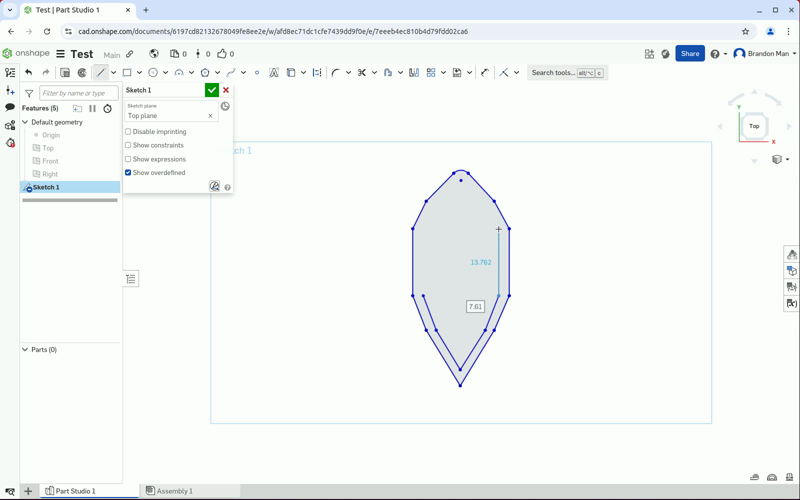
key_up(shift)
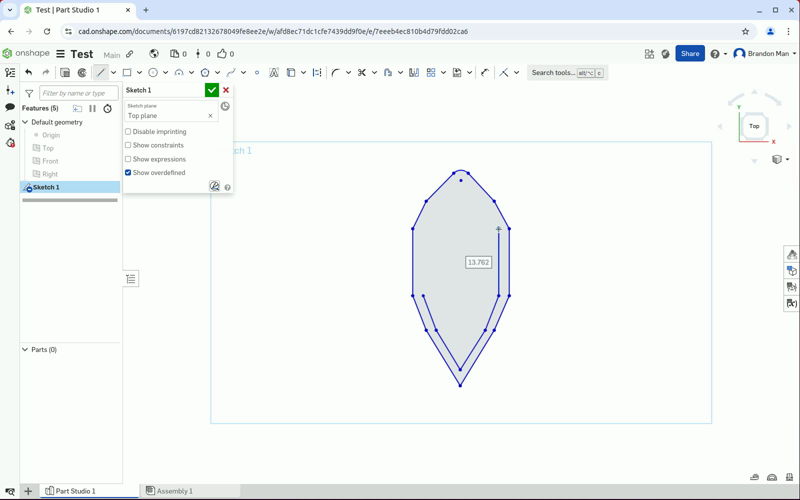
key_down(shift)
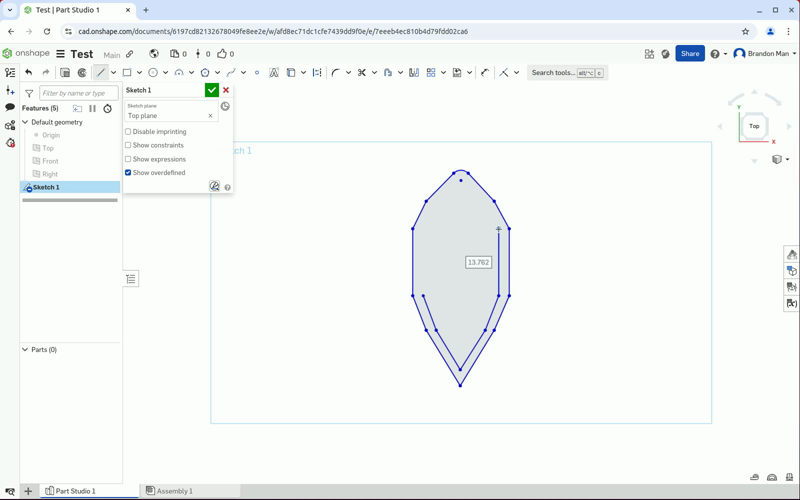
mouse_move(528, 228)
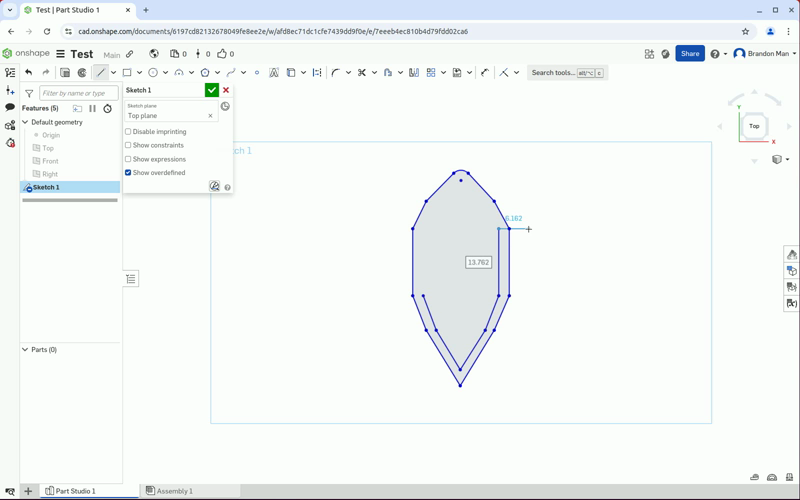
mouse_move(485, 201)
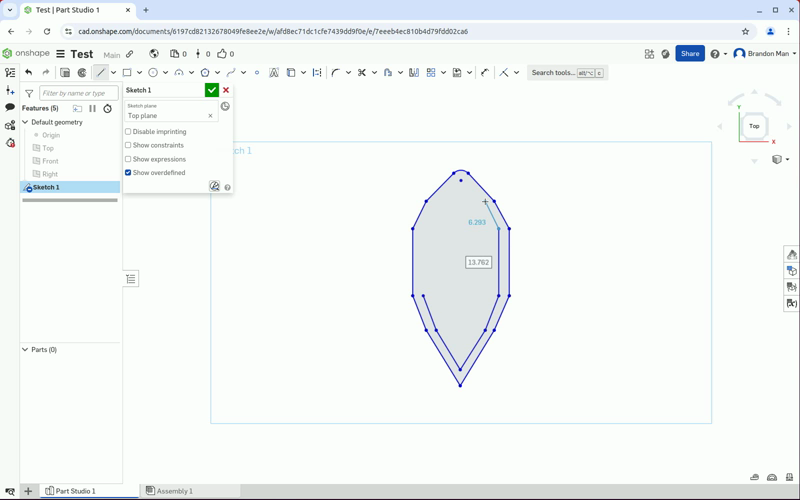
click(485, 201)
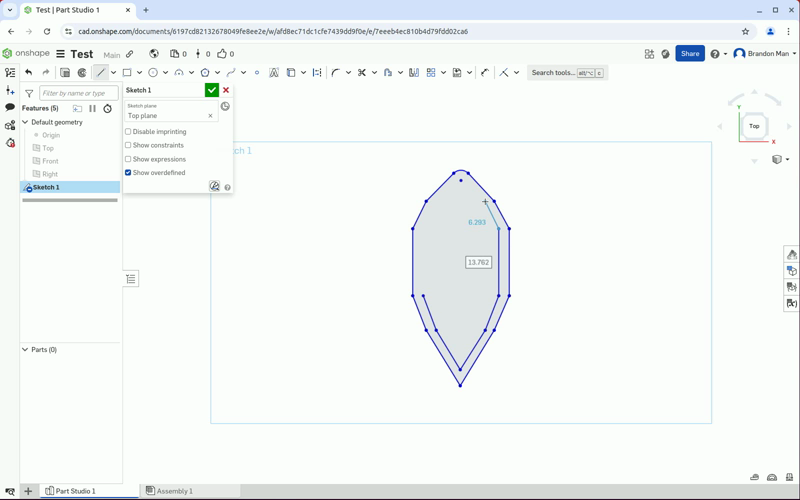
key_up(shift)
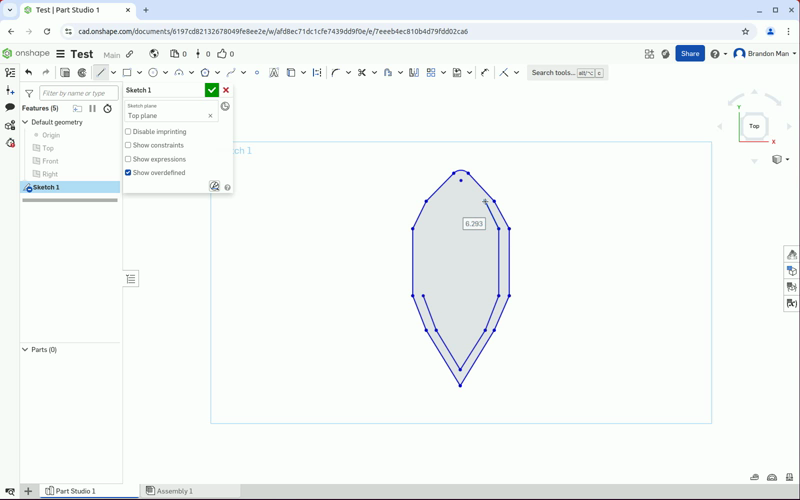
key_down(shift)
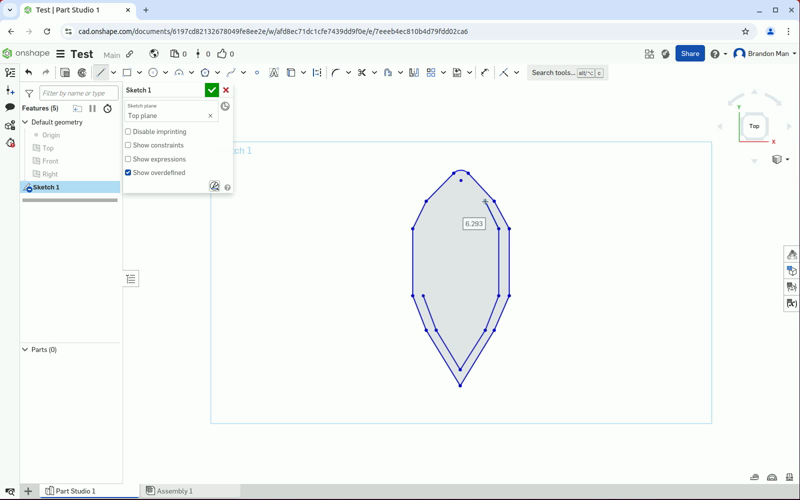
mouse_move(515, 201)
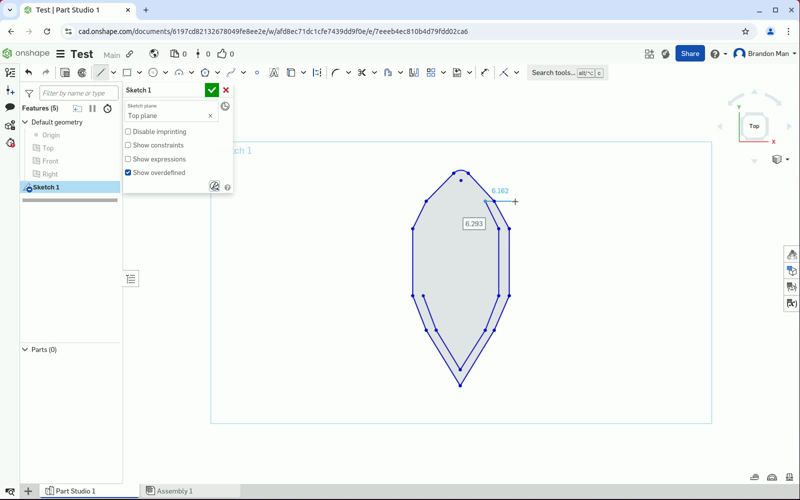
mouse_move(468, 183)
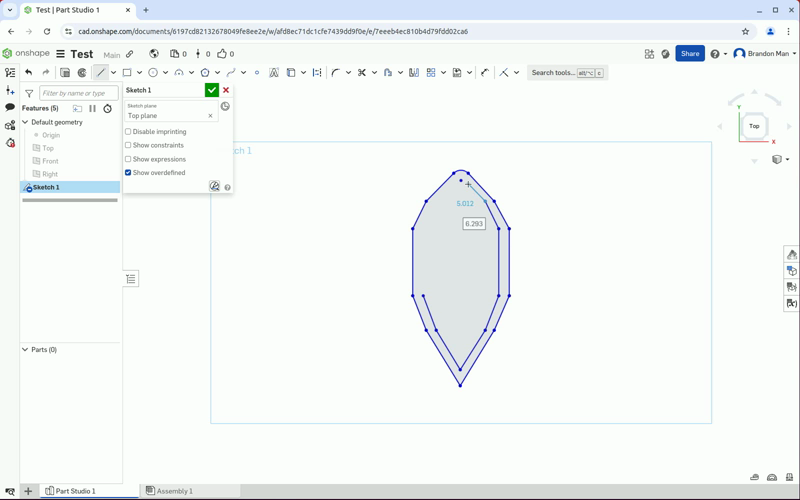
click(468, 183)
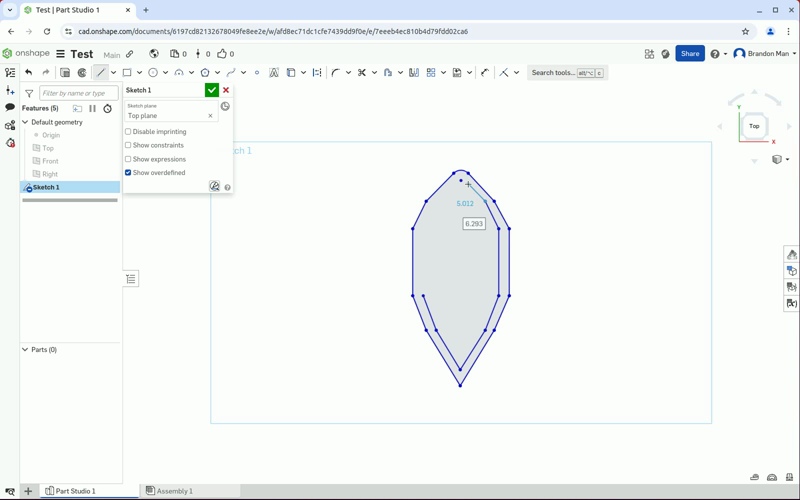
key_up(shift)
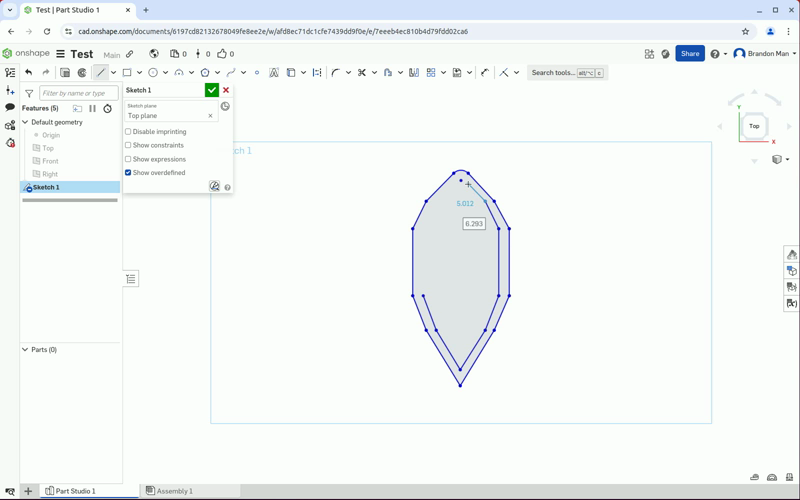
key_down(shift)
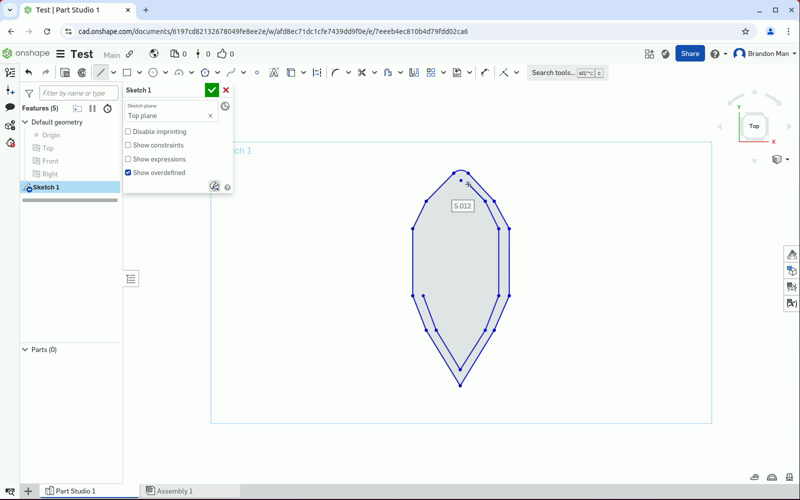
mouse_move(498, 183)
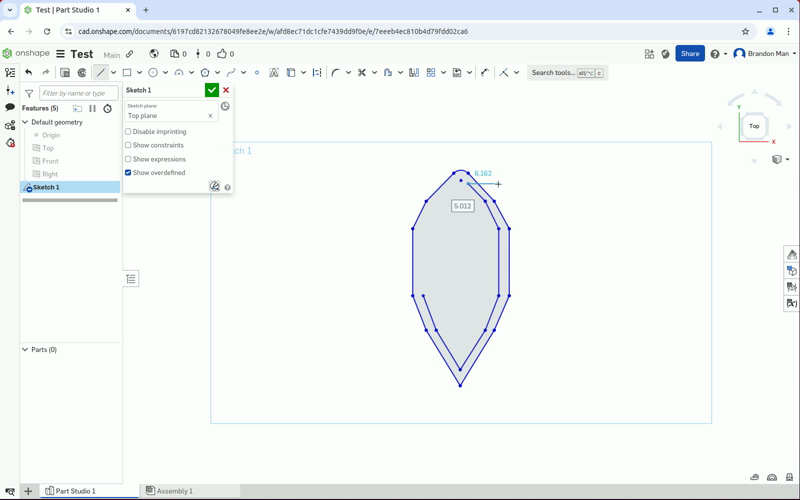
mouse_move(460, 181)
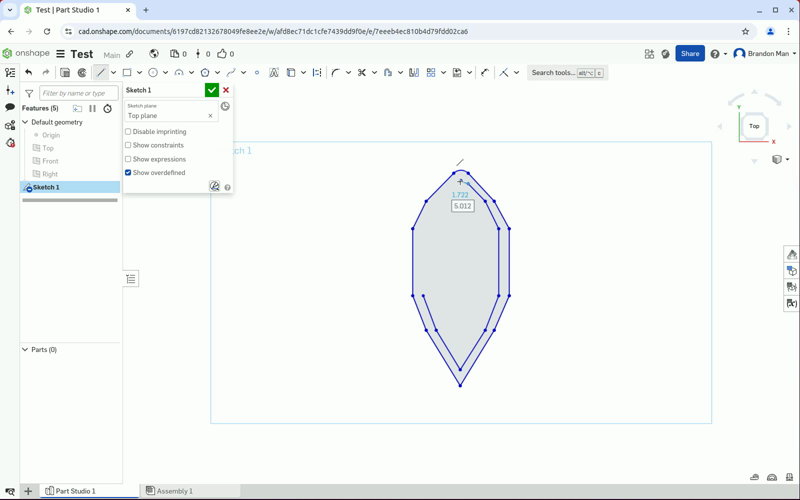
scroll(6)
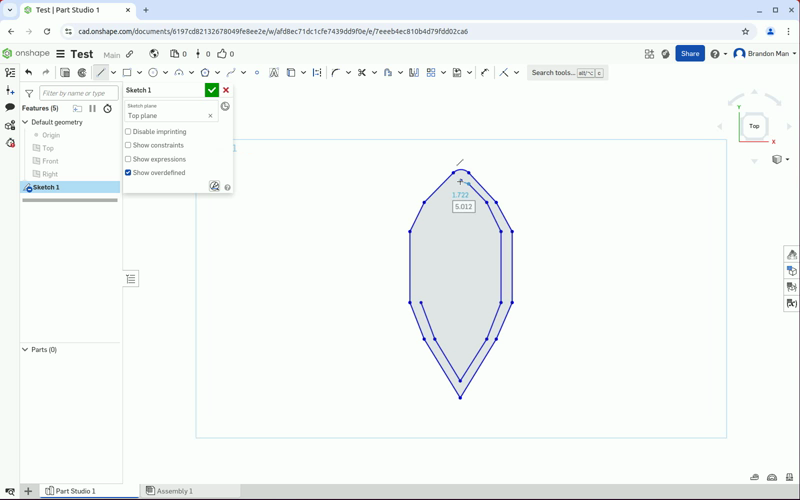
scroll(6)
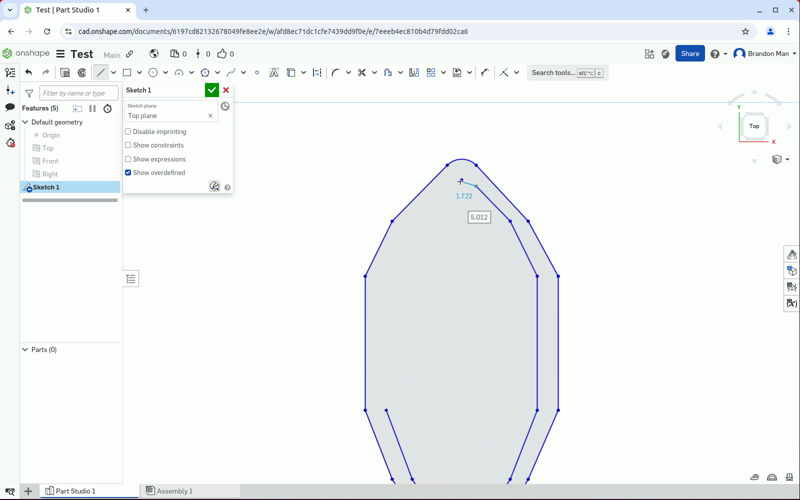
scroll(6)
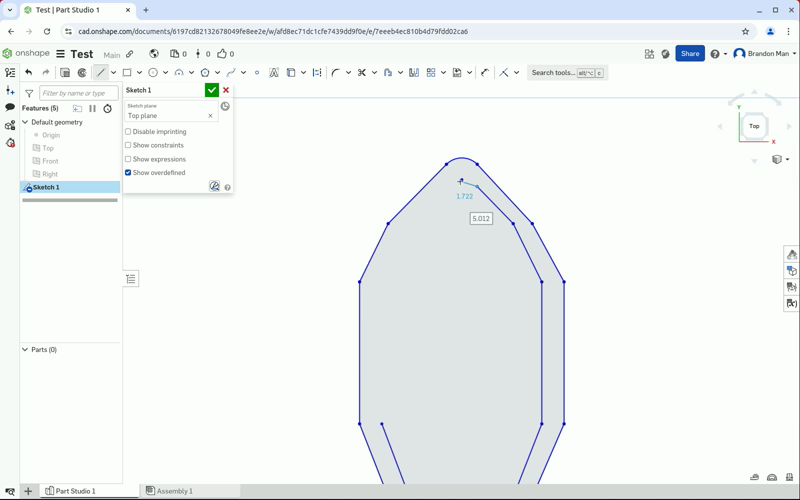
scroll(6)
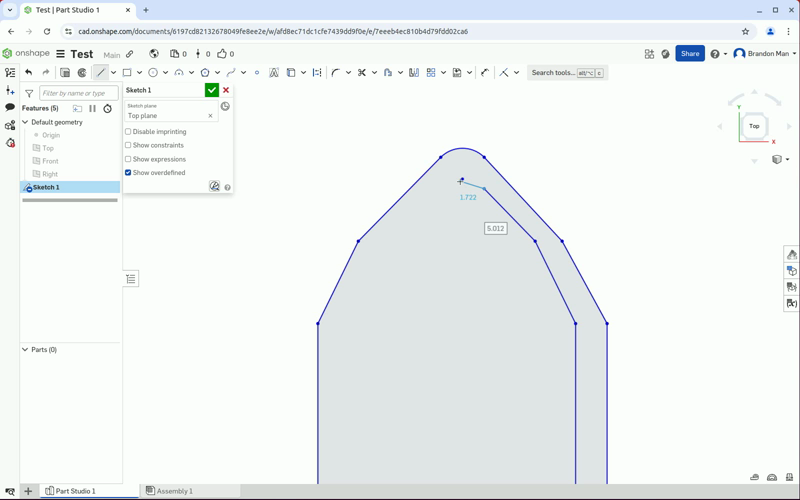
scroll(6)
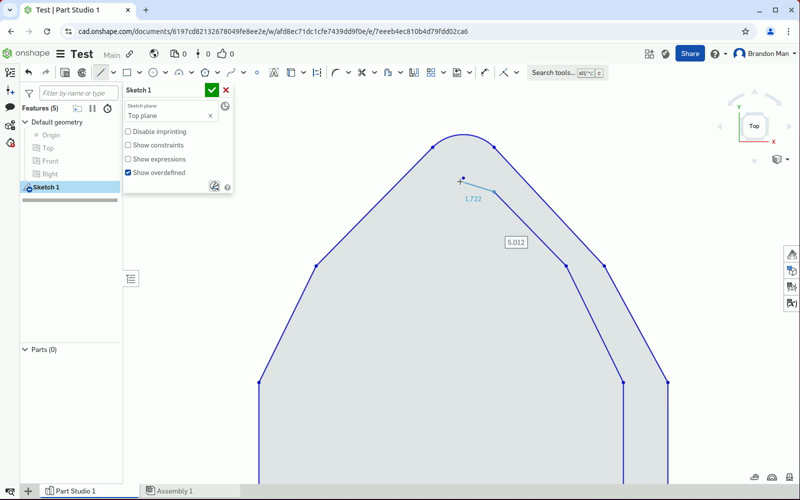
scroll(6)
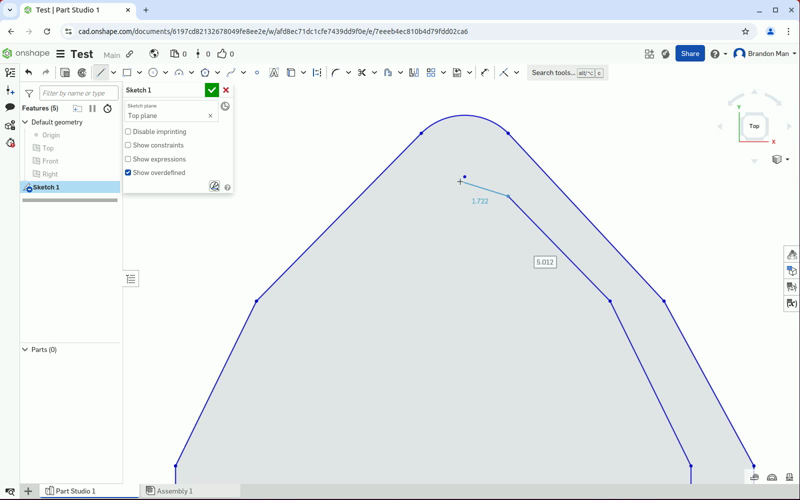
scroll(6)
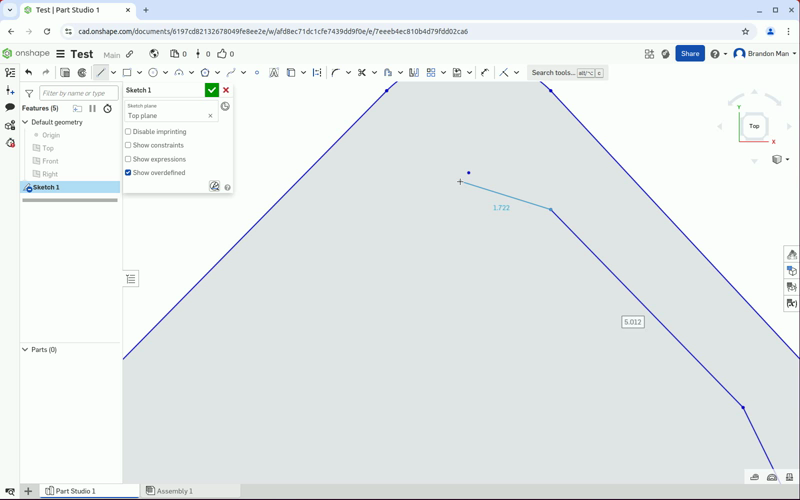
click(460, 181)
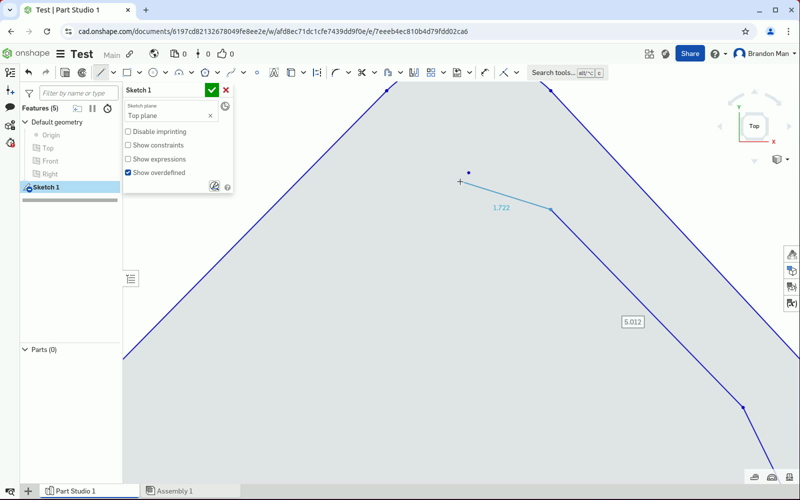
scroll(-6)
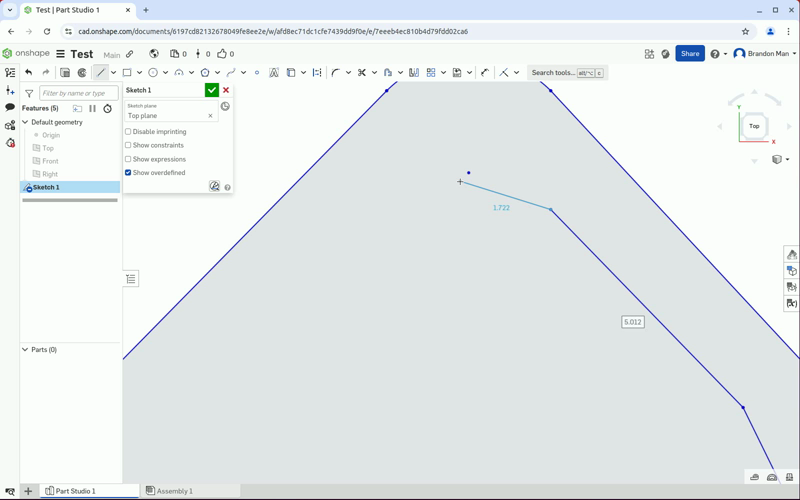
scroll(-6)
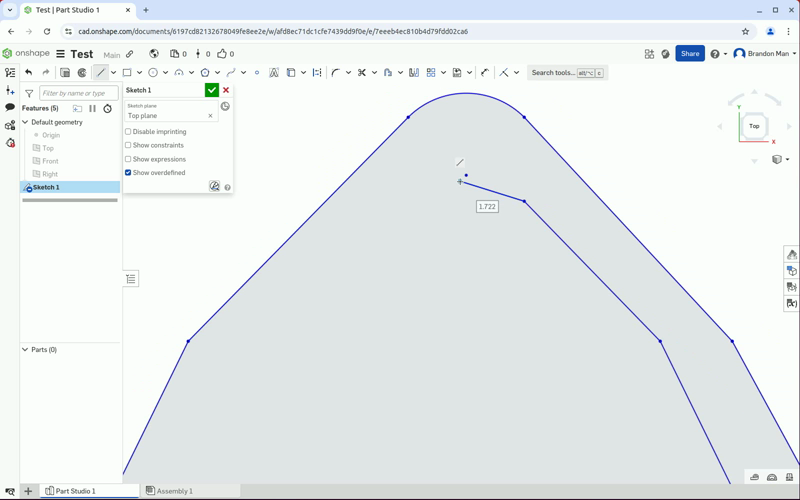
scroll(-6)
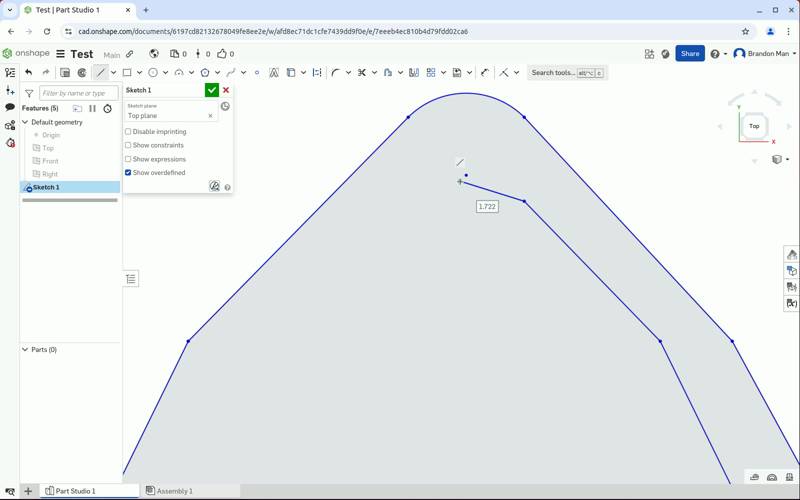
scroll(-6)
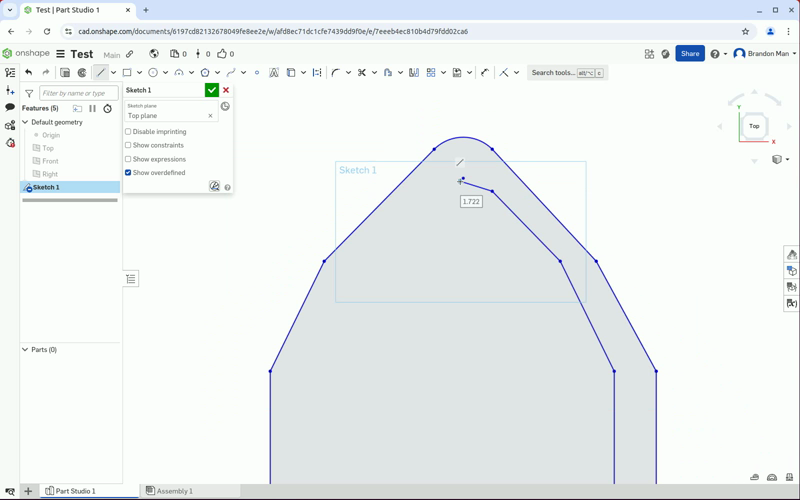
scroll(-6)
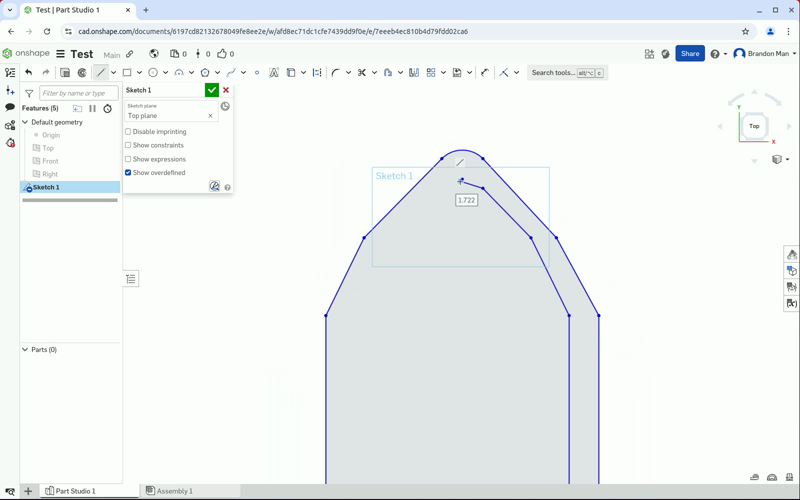
scroll(-6)
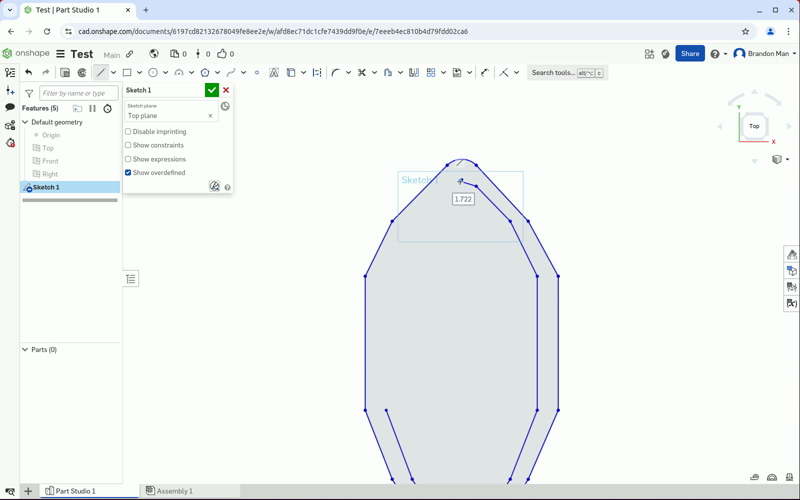
scroll(-6)
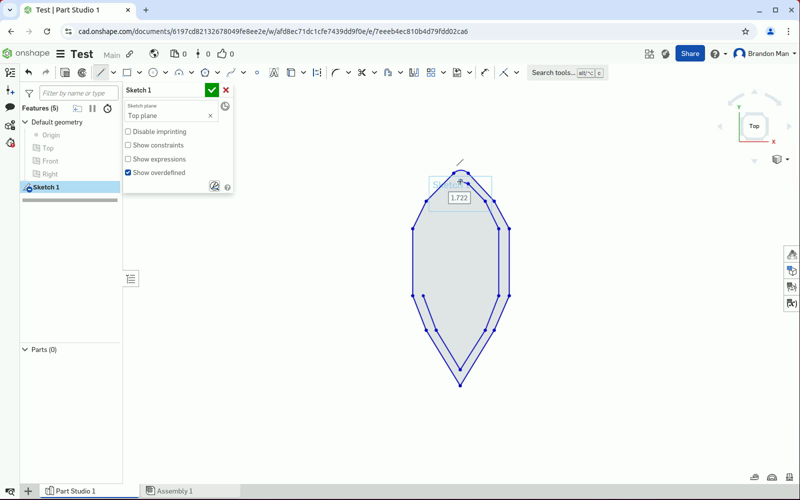
key_up(shift)
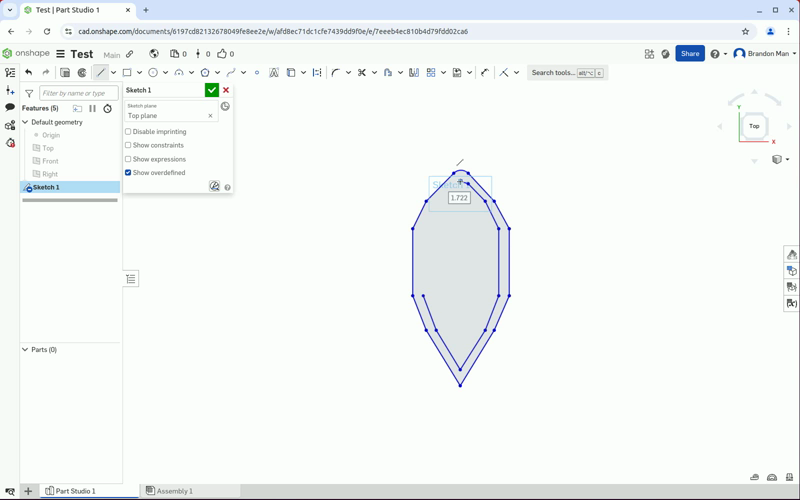
key_down(shift)
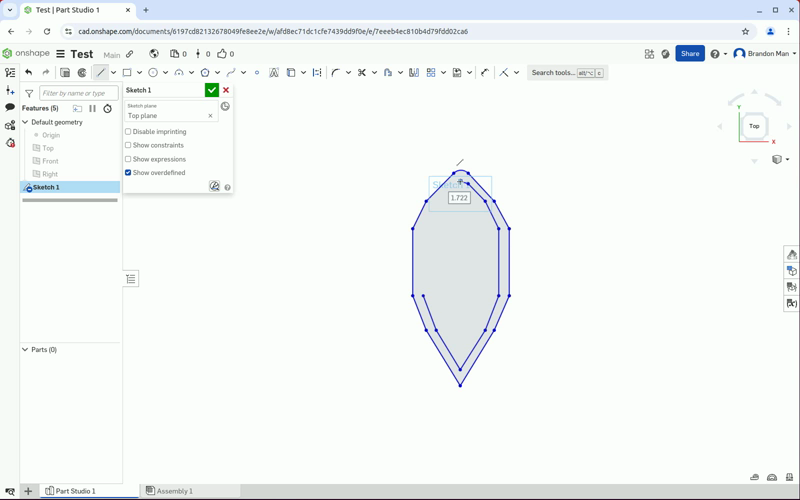
mouse_move(490, 181)
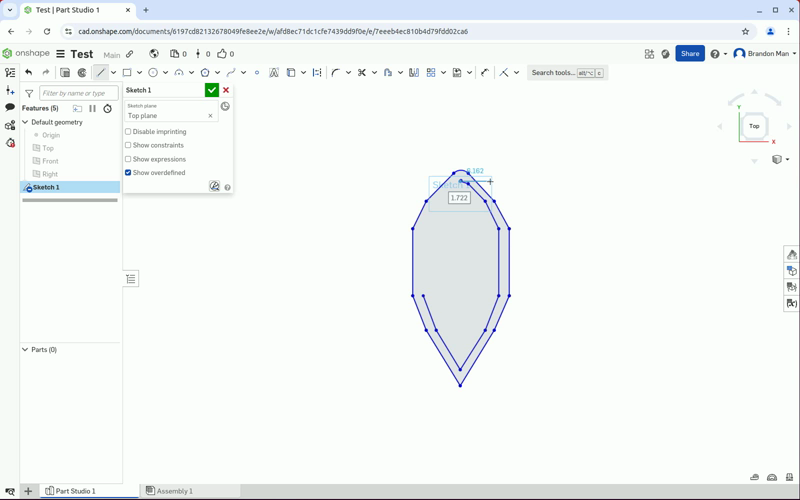
mouse_move(453, 183)
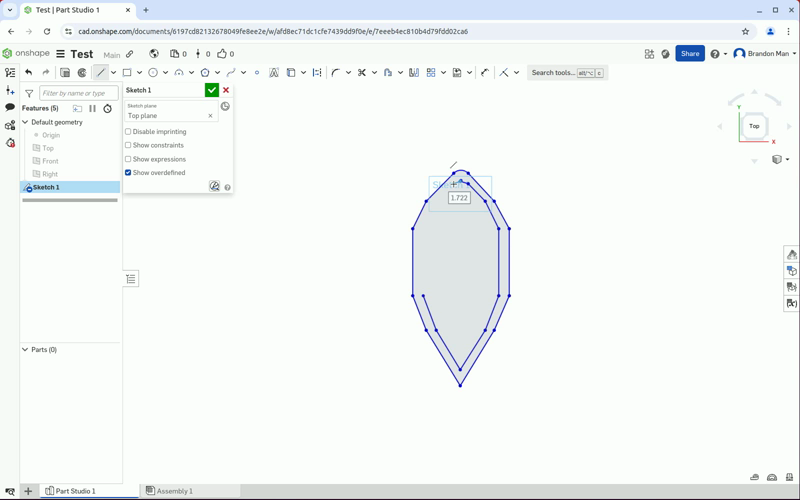
scroll(6)
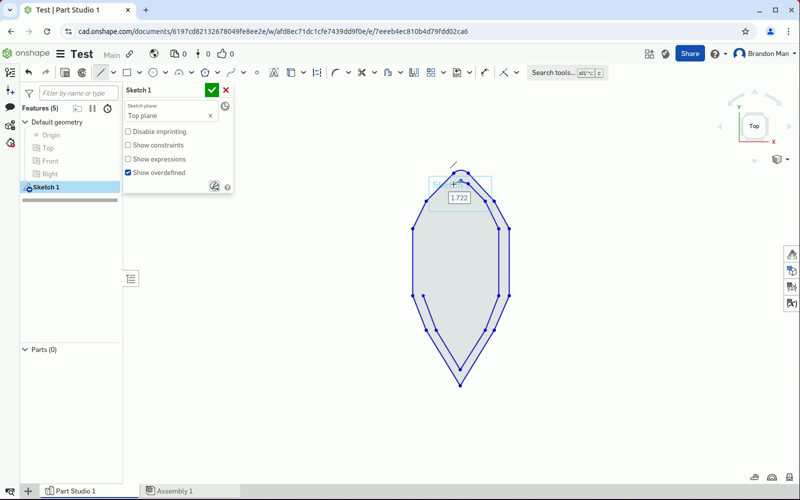
scroll(6)
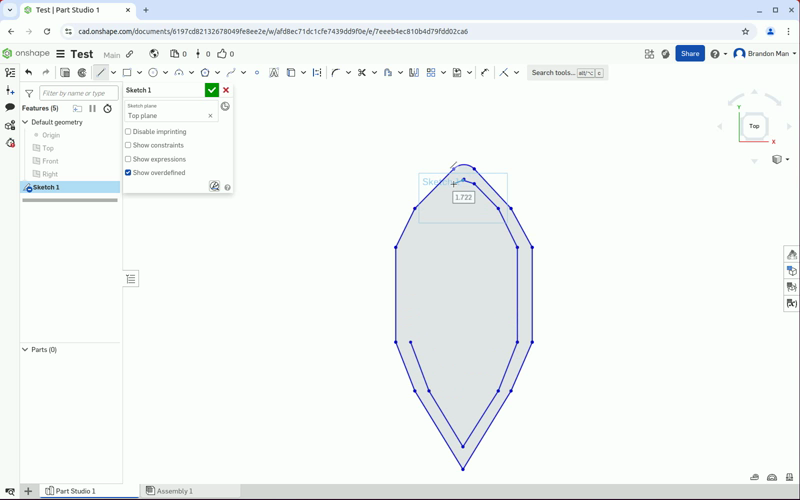
scroll(6)
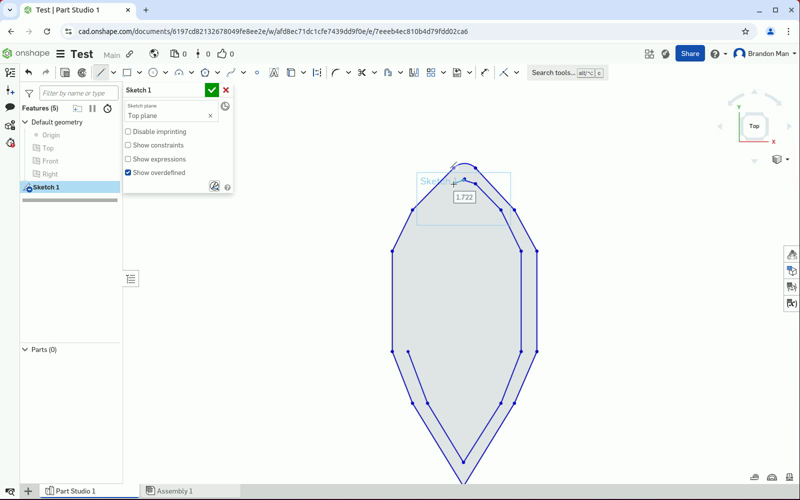
scroll(6)
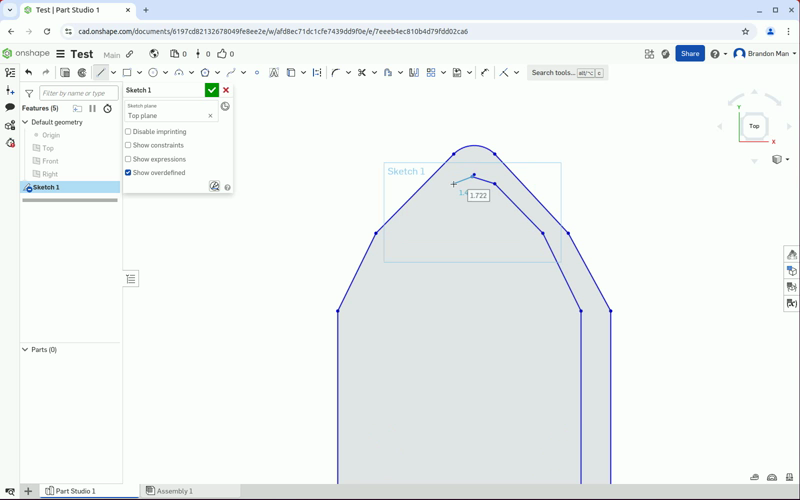
scroll(6)
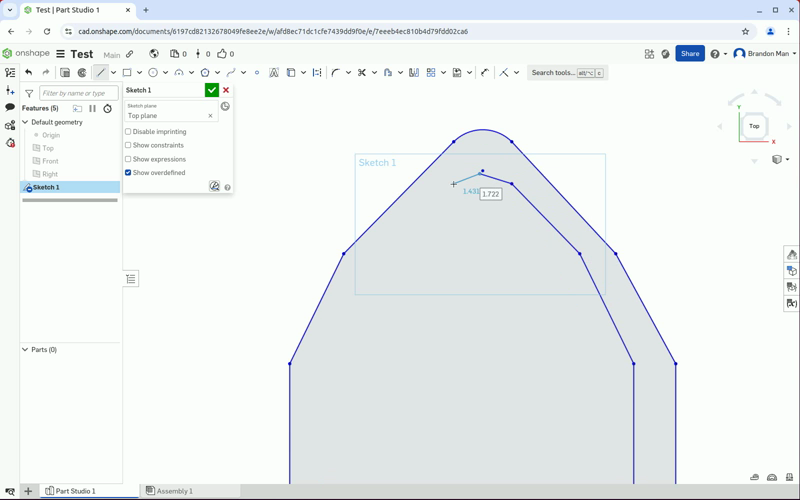
scroll(6)
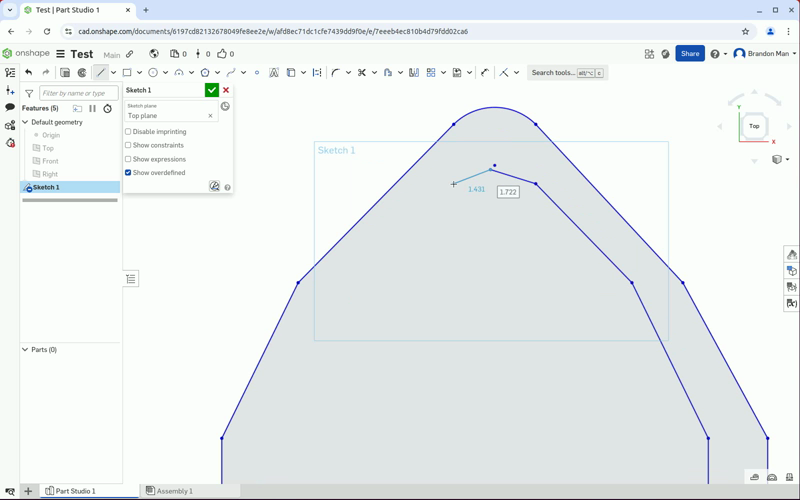
scroll(6)
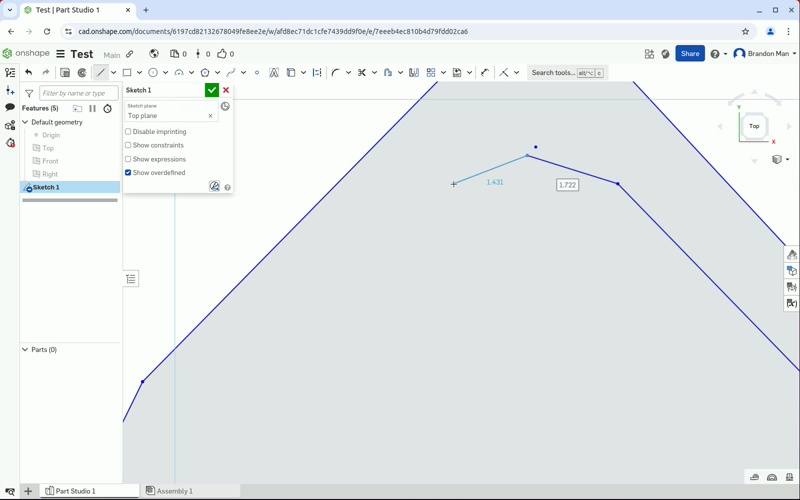
click(453, 183)
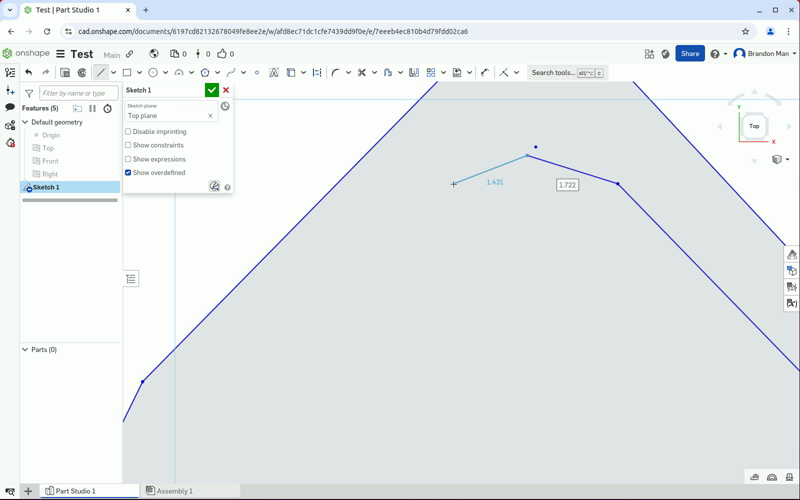
scroll(-6)
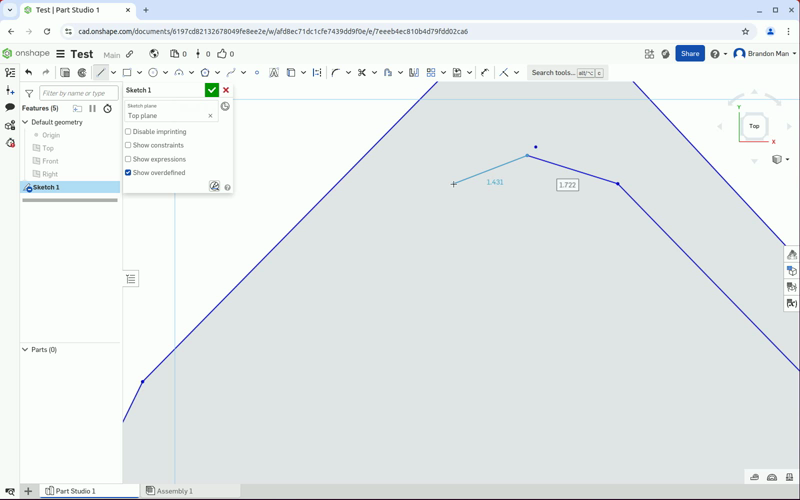
scroll(-6)
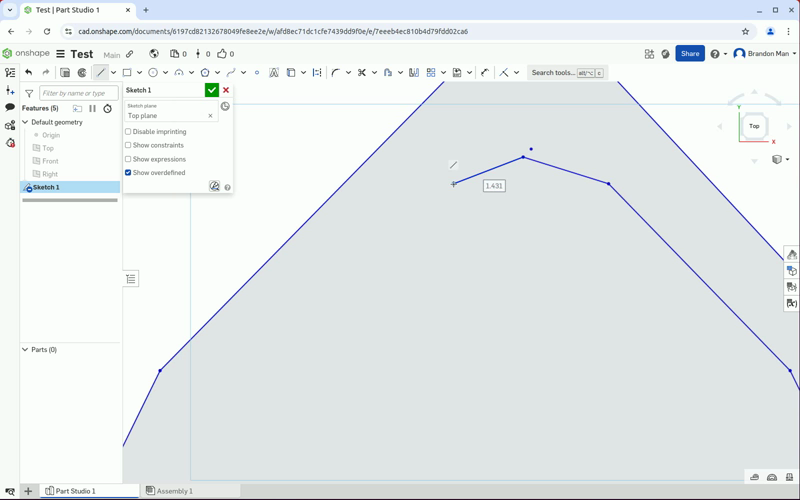
scroll(-6)
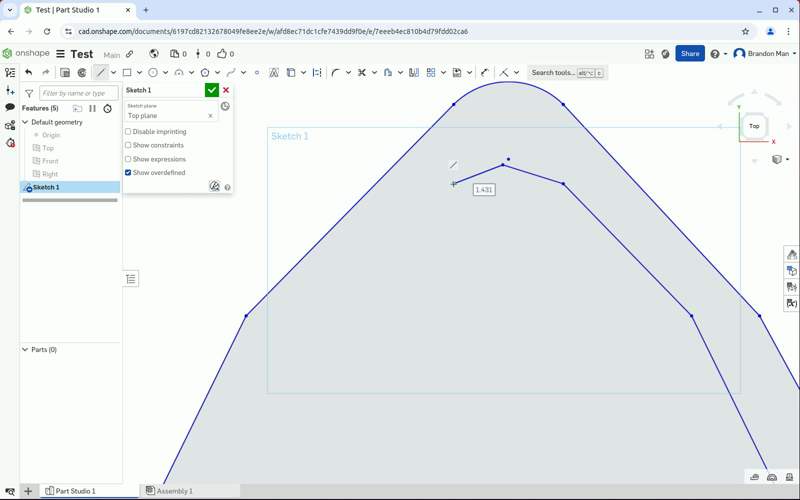
scroll(-6)
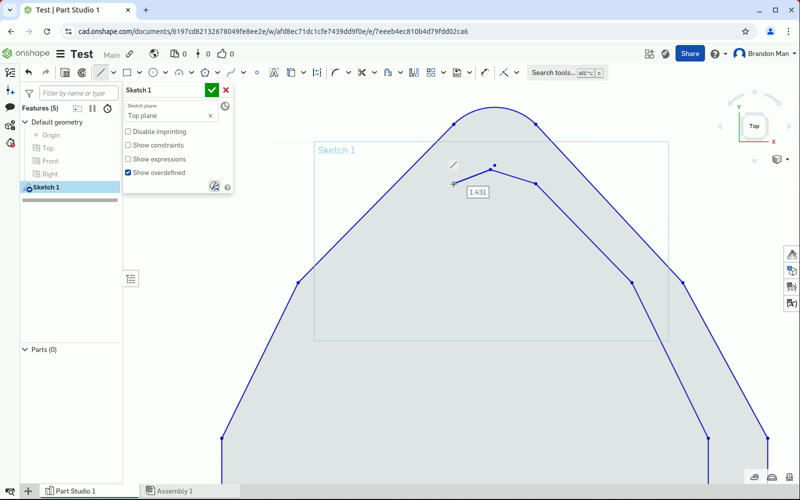
scroll(-6)
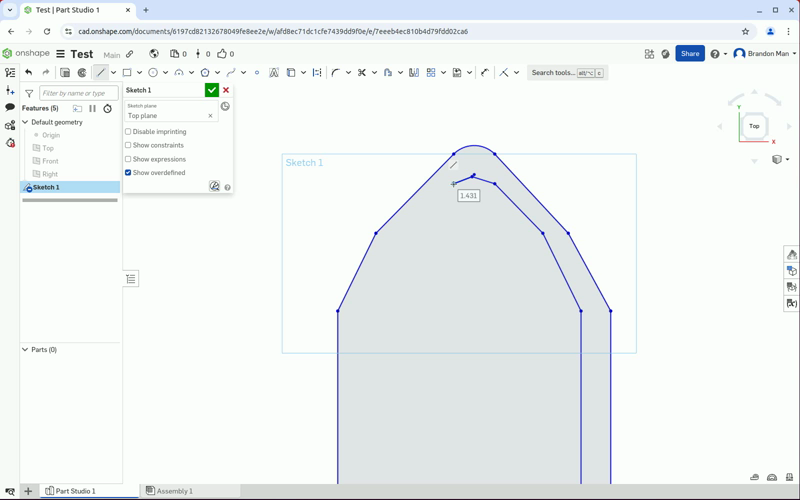
scroll(-6)
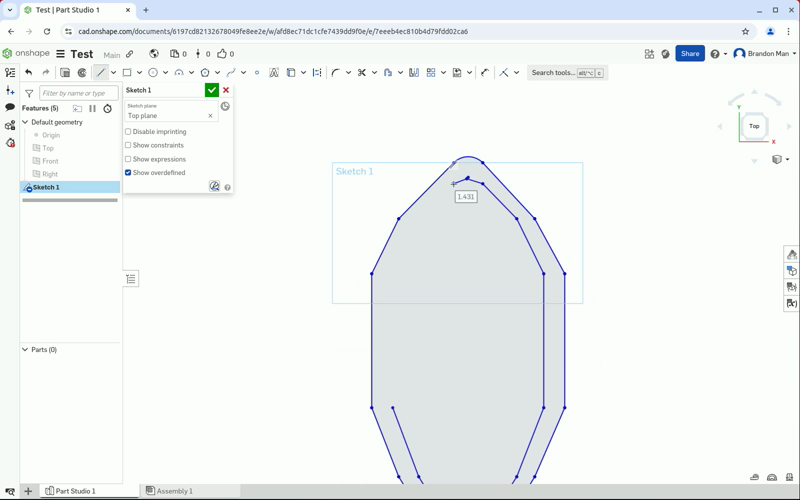
scroll(-6)
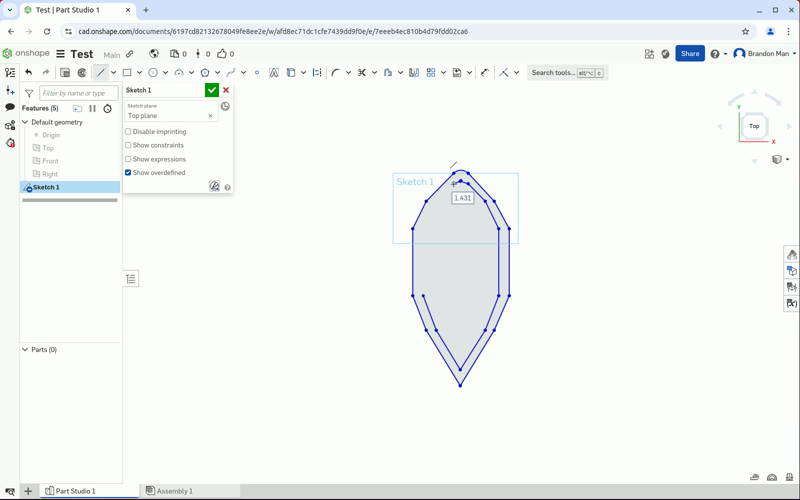
key_up(shift)
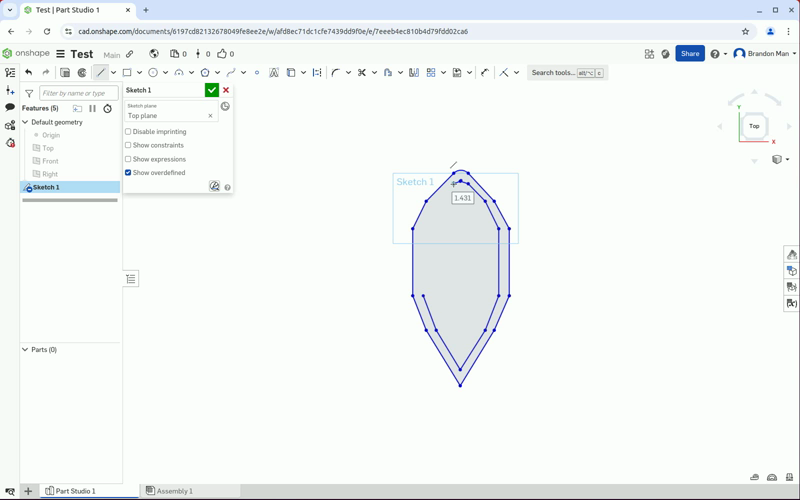
key_down(shift)
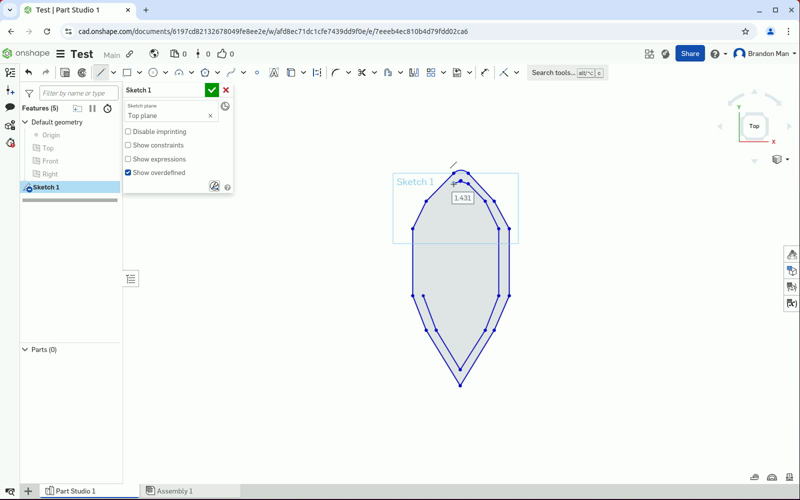
mouse_move(483, 183)
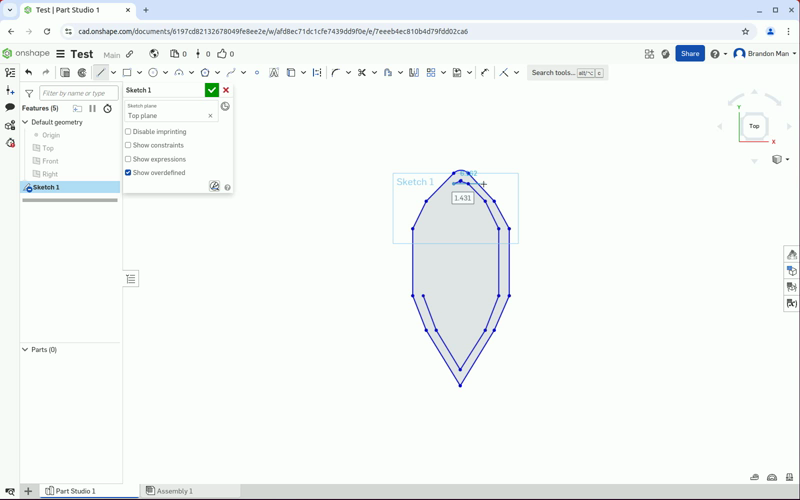
mouse_move(436, 201)
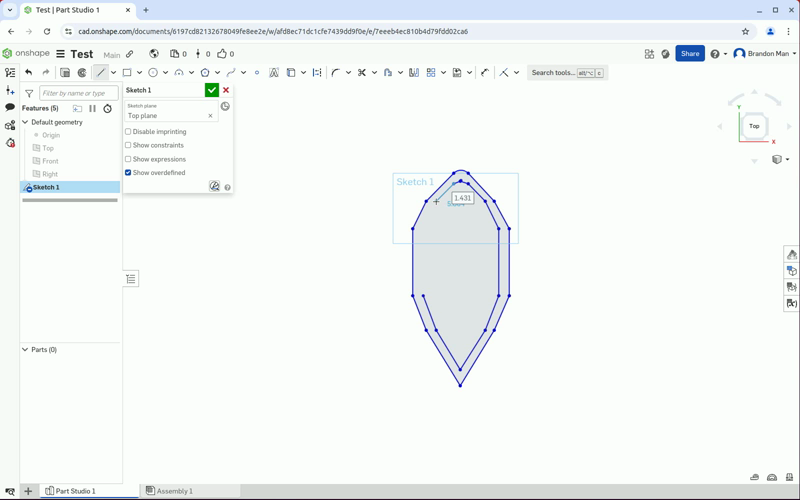
click(436, 201)
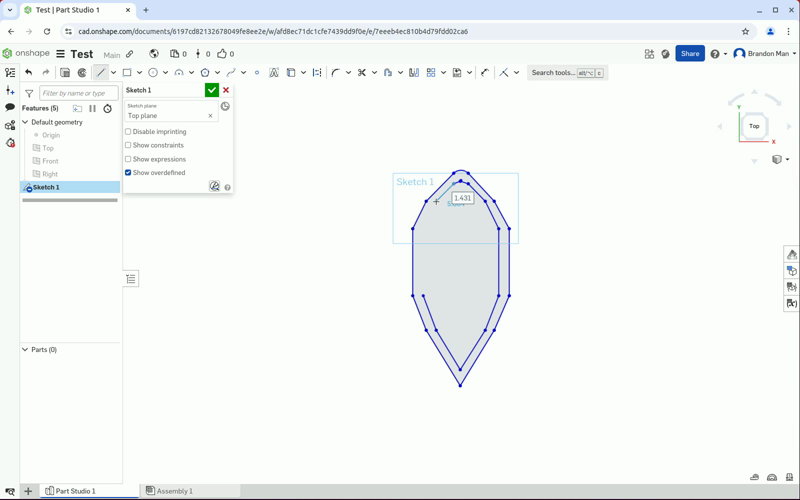
key_up(shift)
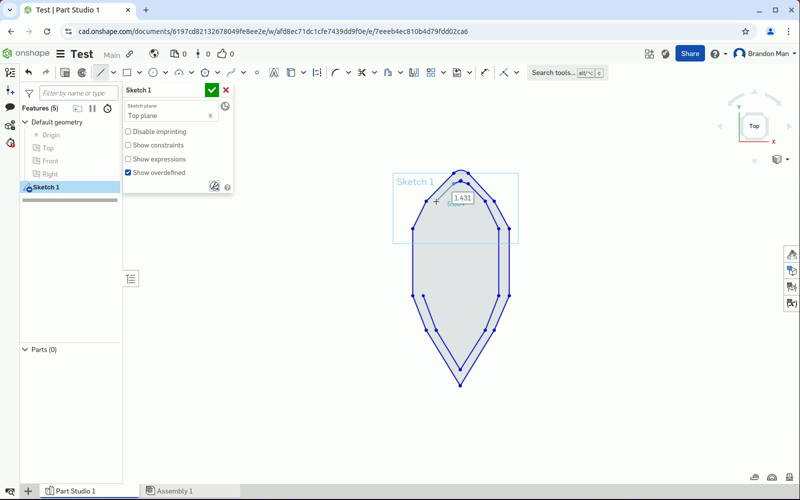
key_down(shift)
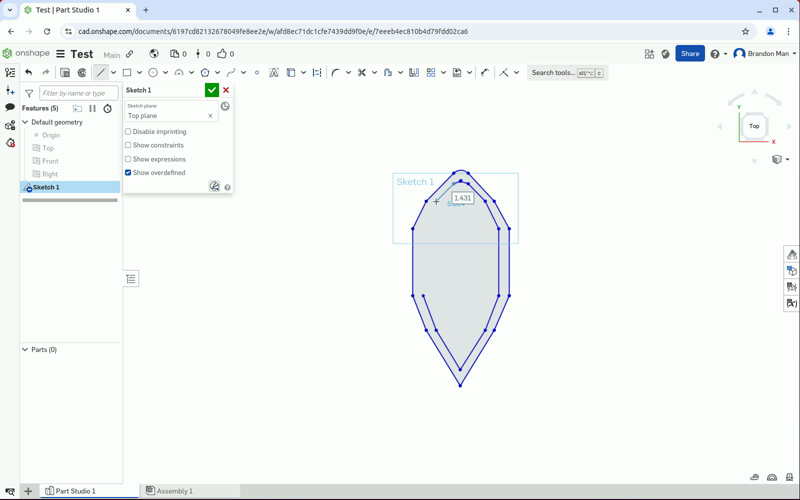
mouse_move(466, 201)
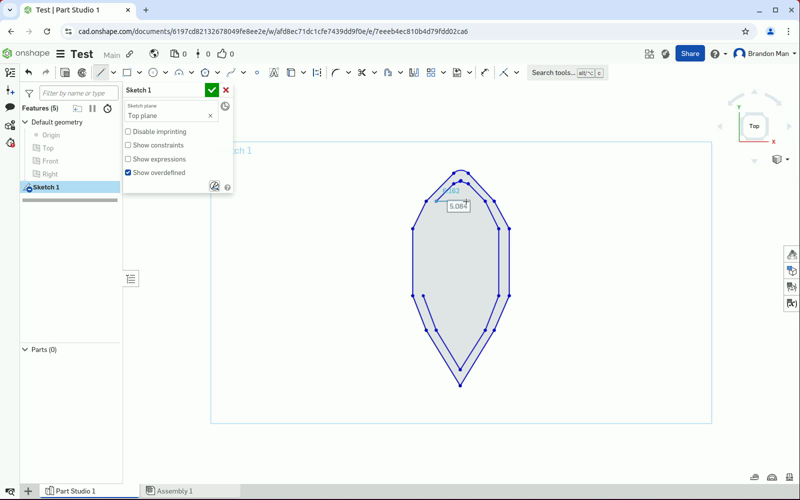
mouse_move(423, 228)
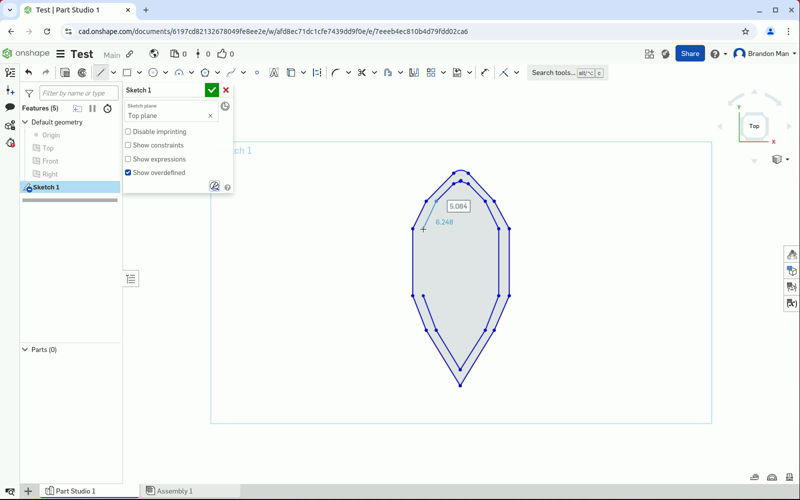
click(423, 228)
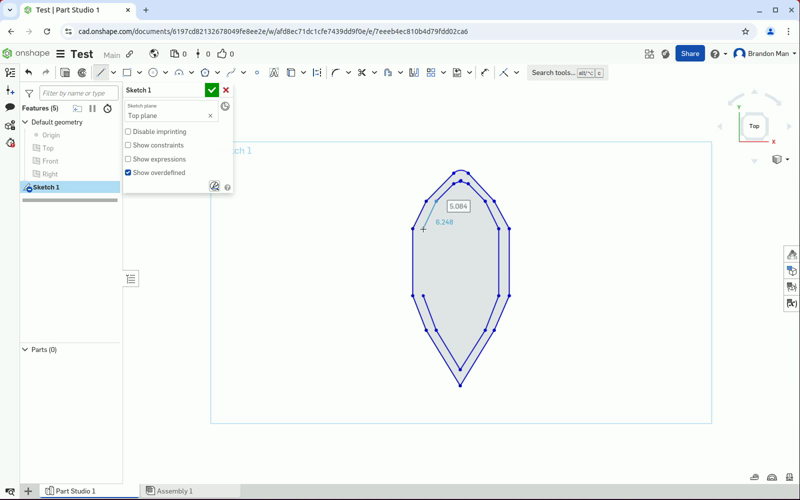
key_up(shift)
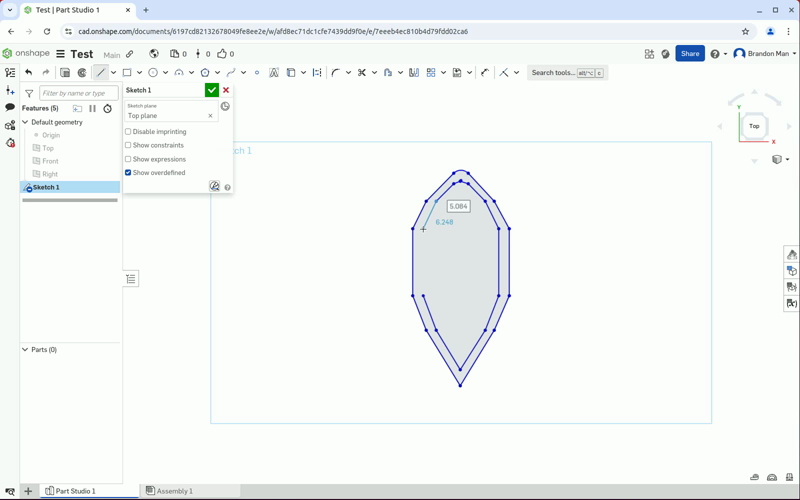
key_down(shift)
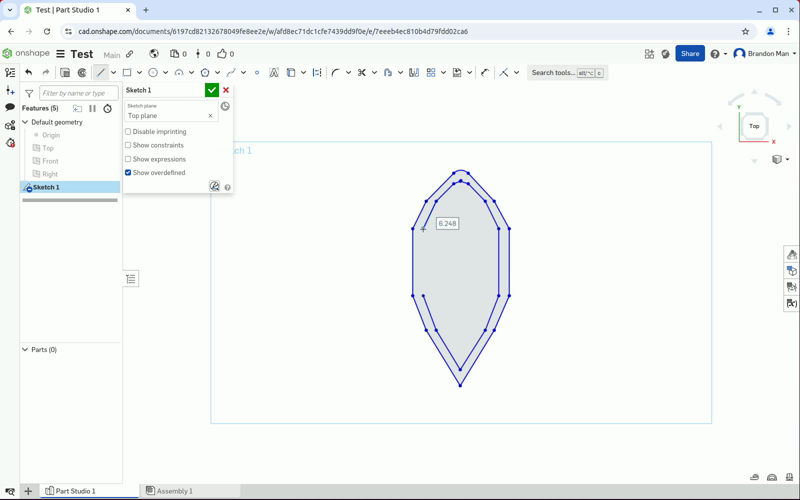
mouse_move(423, 295)
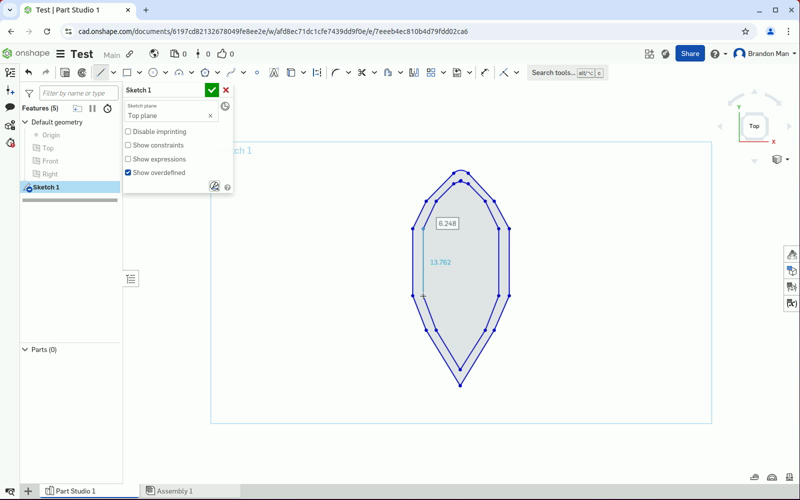
key_up(shift)
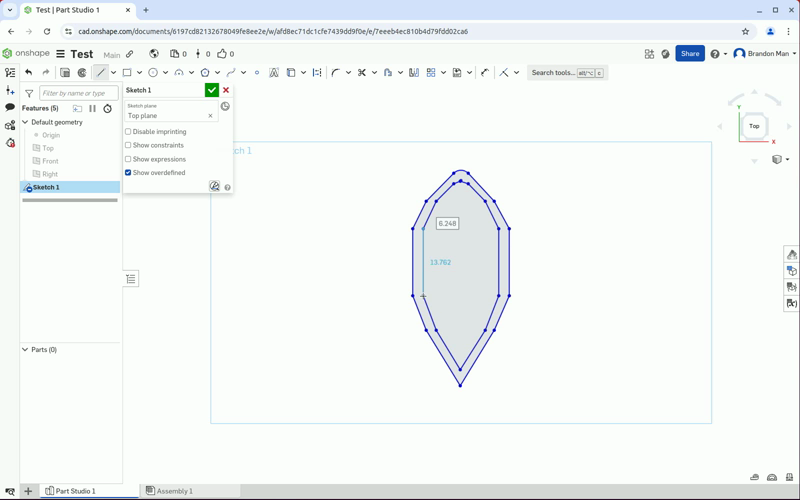
click(423, 295)
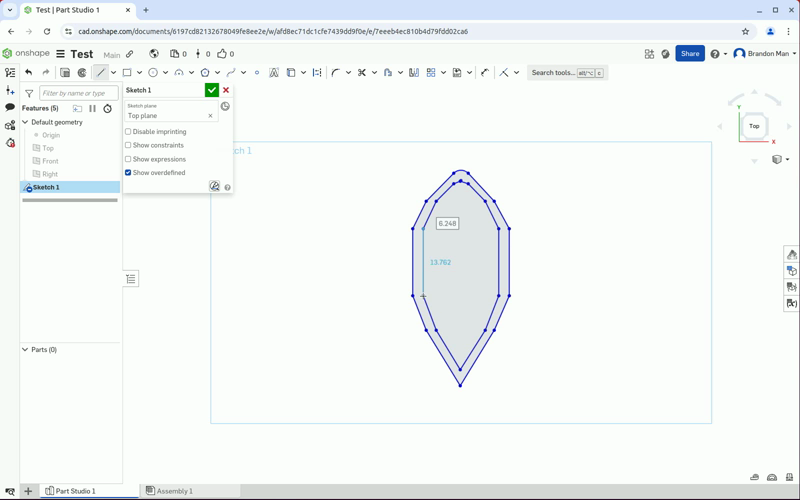
key(esc)
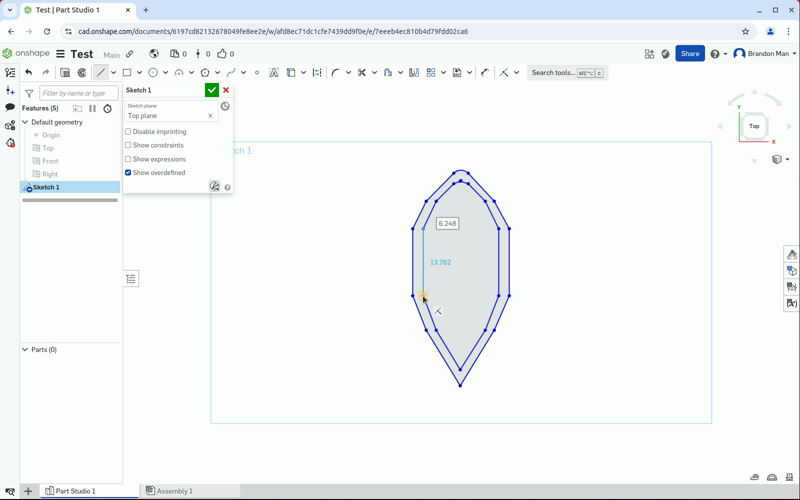
mouse_move(450, 361)
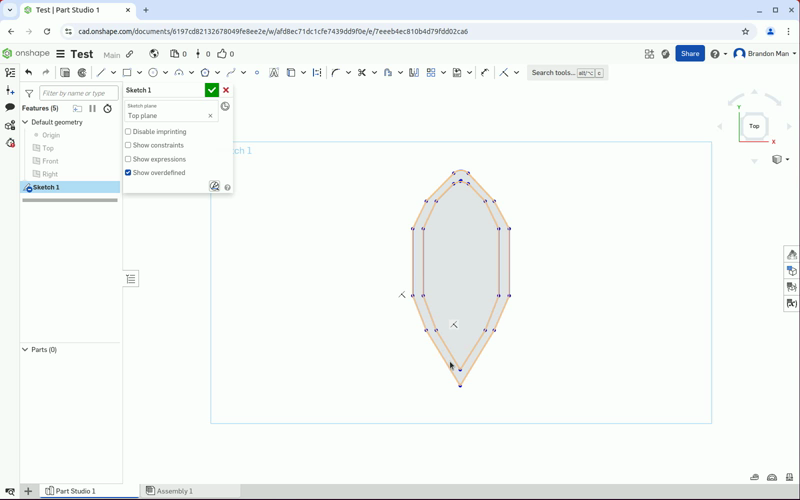
click(450, 361)
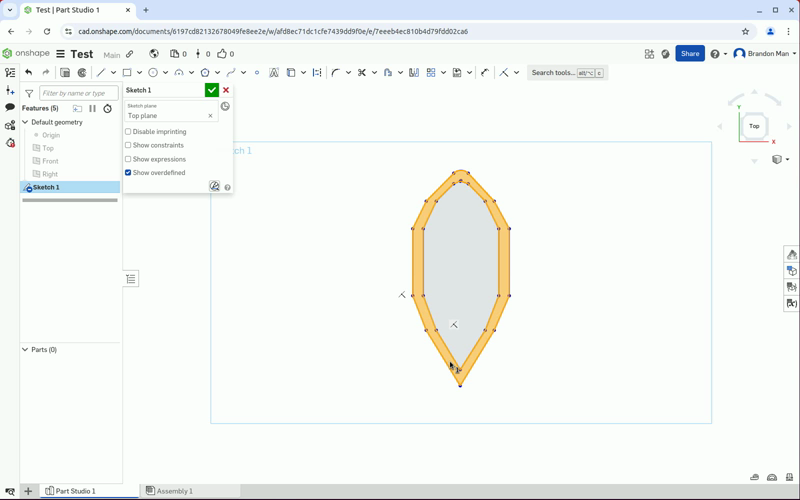
mouse_move(73, 352)
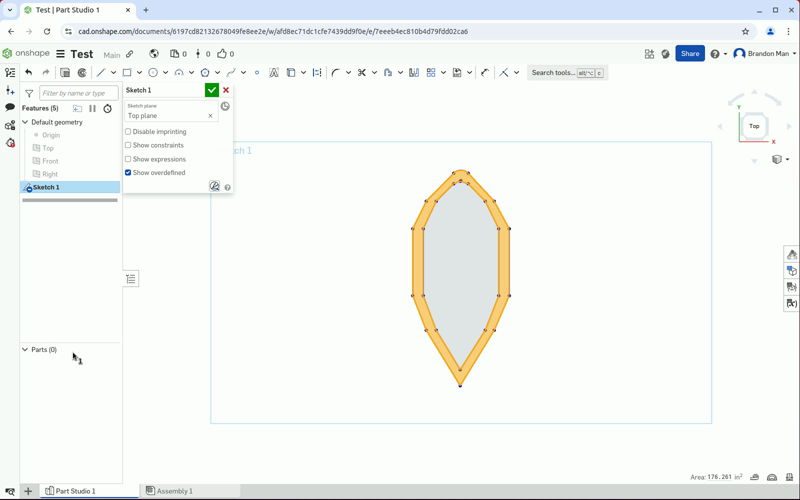
key(shift+y)
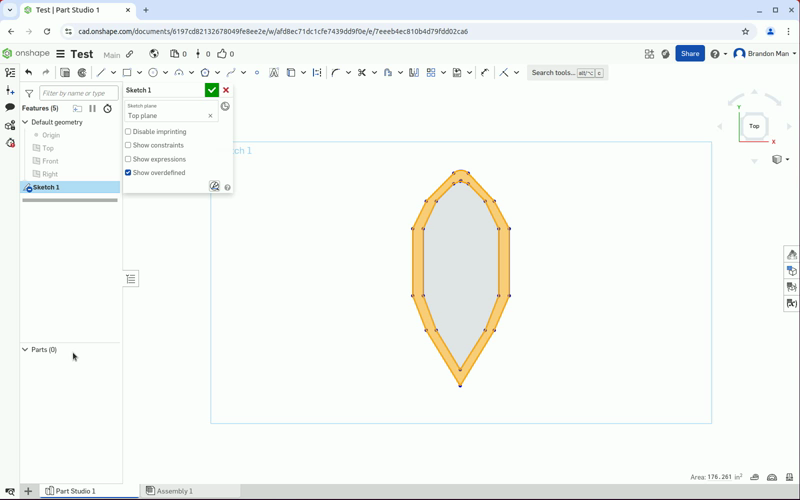
key(shift+e)
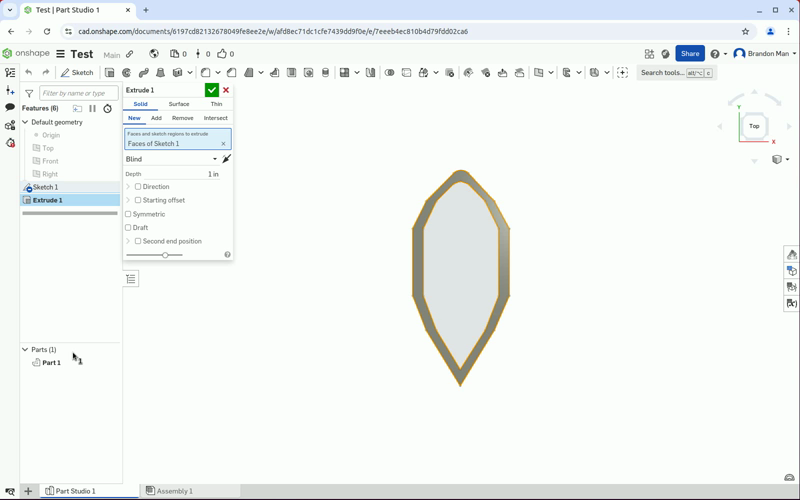
mouse_move(143, 106)
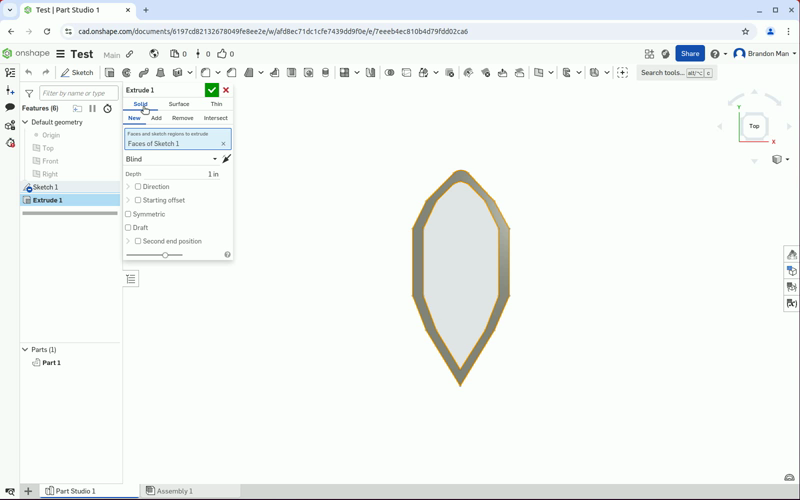
click(143, 106)
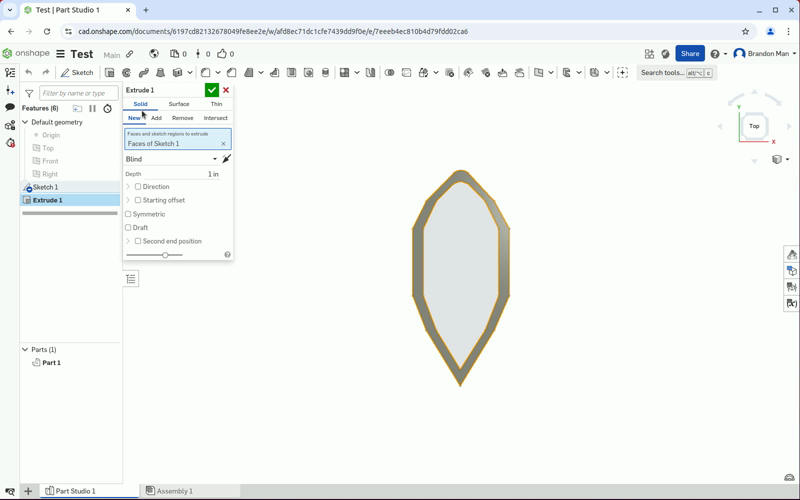
mouse_move(137, 120)
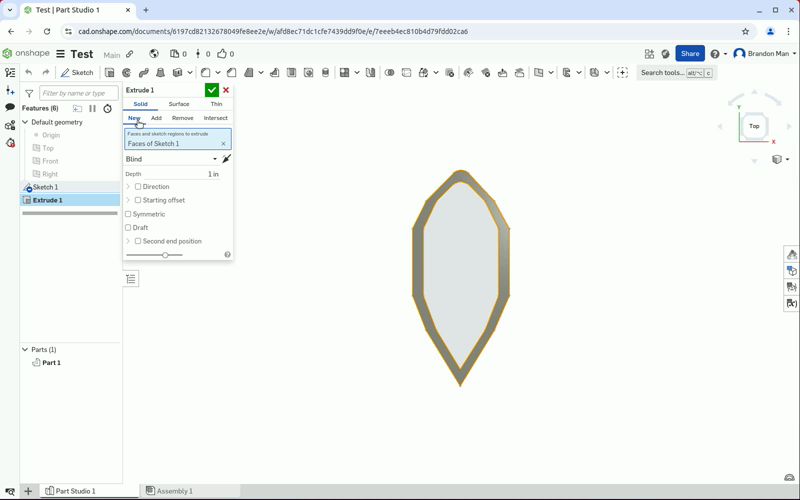
click(137, 120)
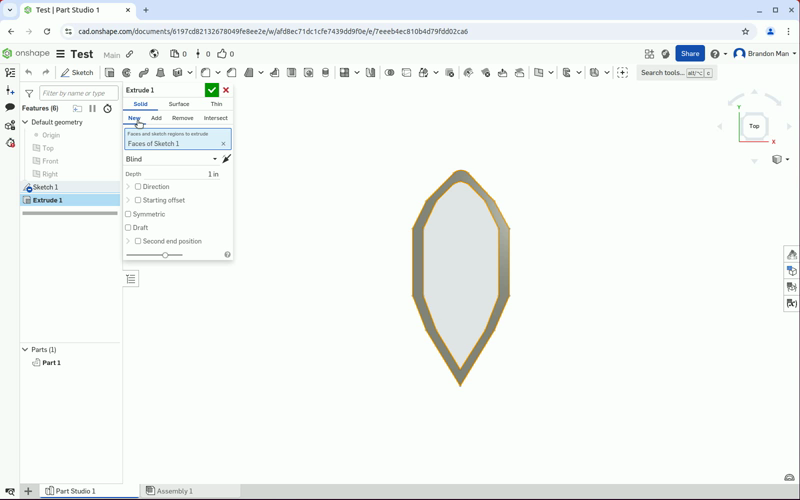
key(tab, 4)
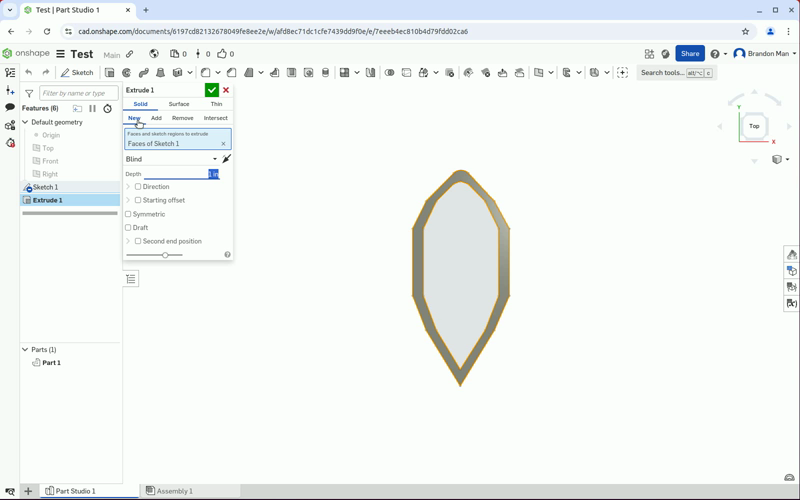
text(8.184)
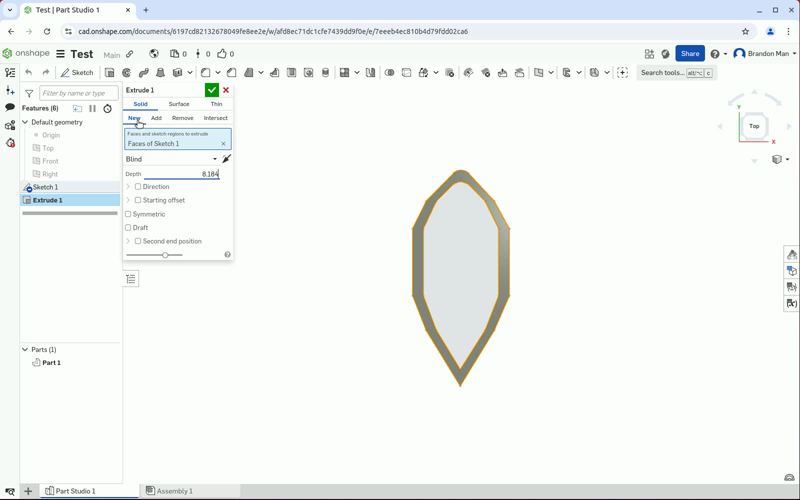
key(enter)
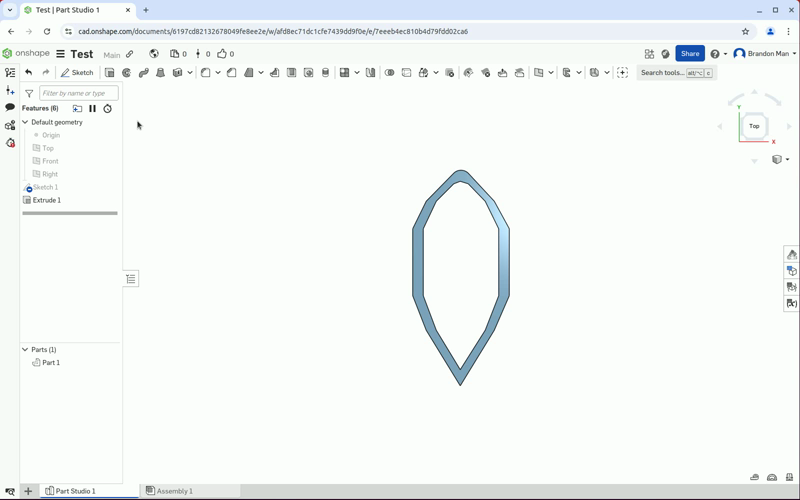
key(shift+h)
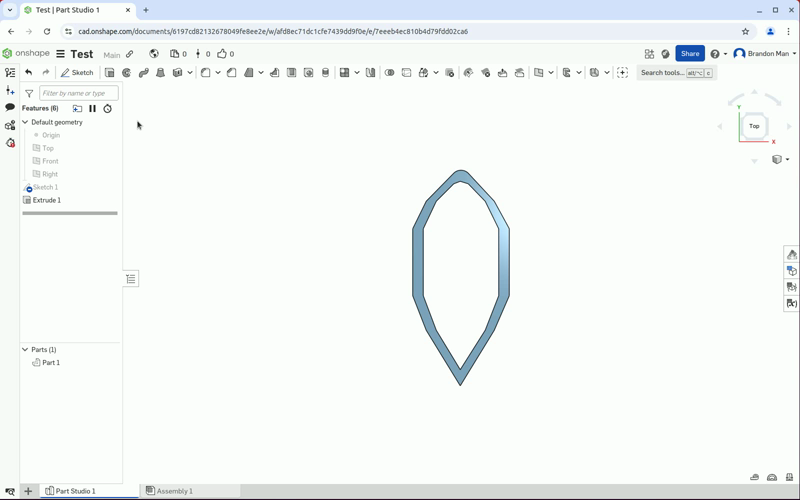
key(shift+h)
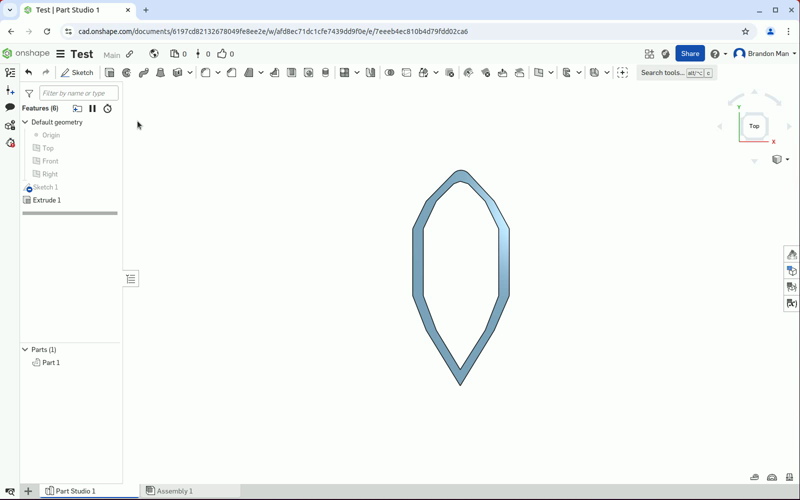
mouse_move(73, 189)
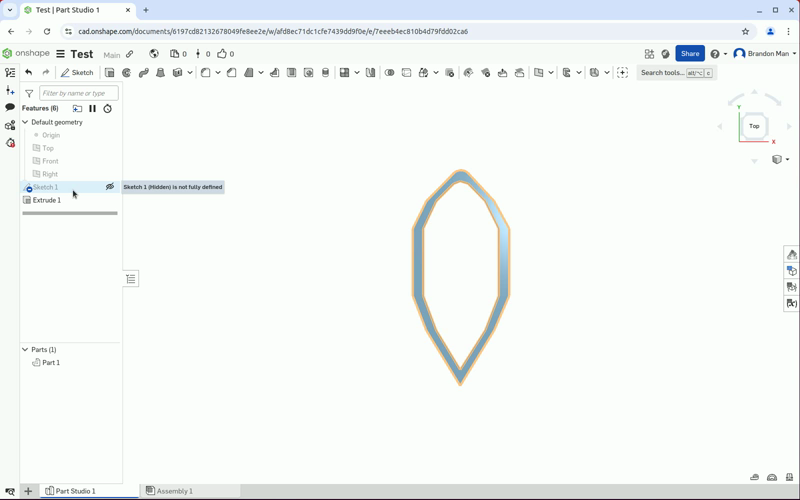
click(73, 189)
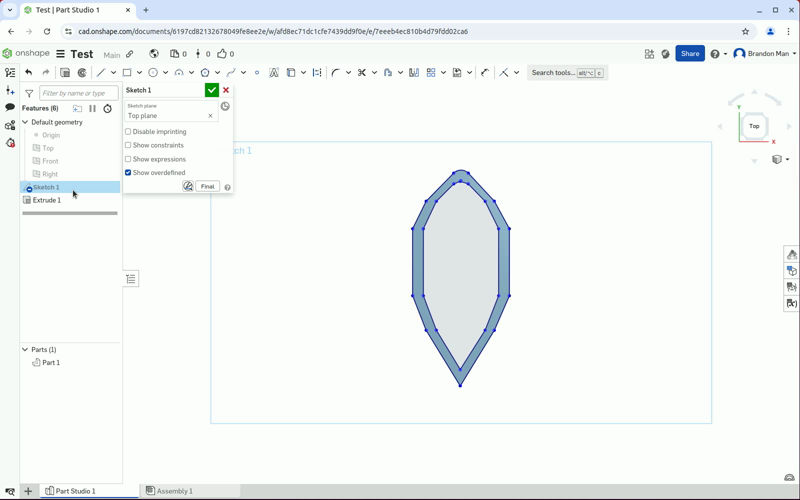
mouse_move(229, 92)
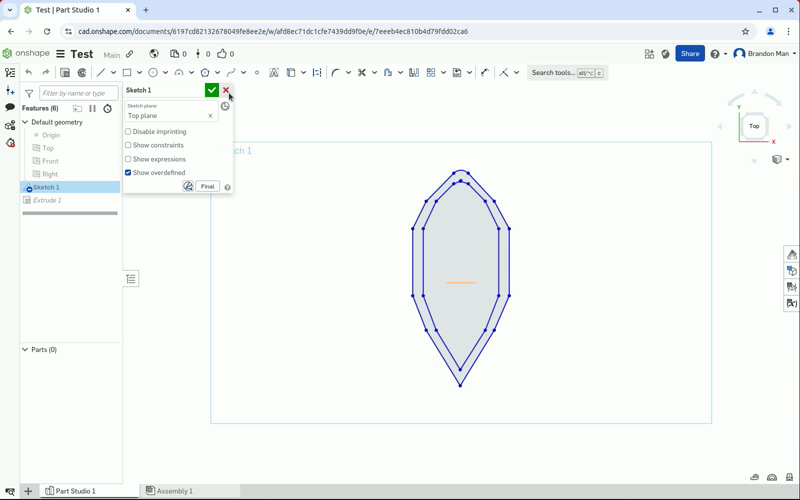
click(229, 92)
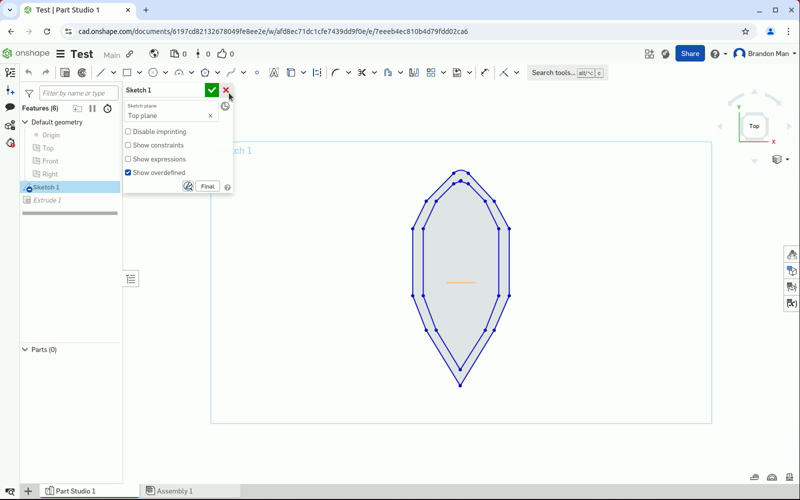
key(shift+s)
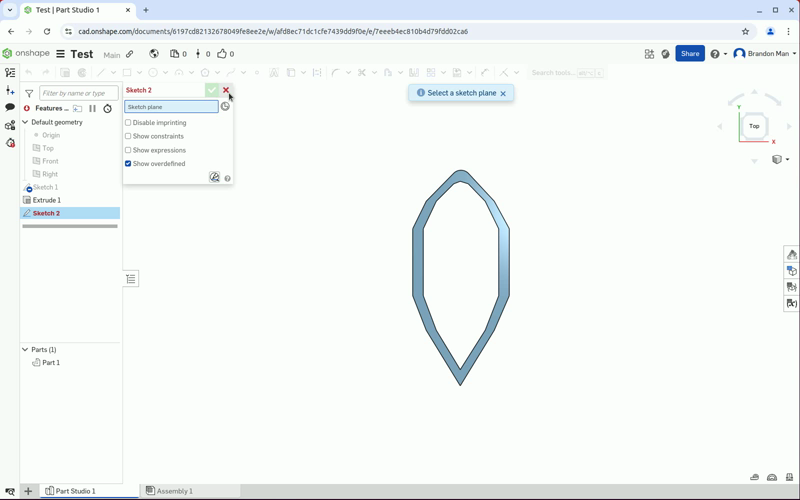
mouse_move(73, 150)
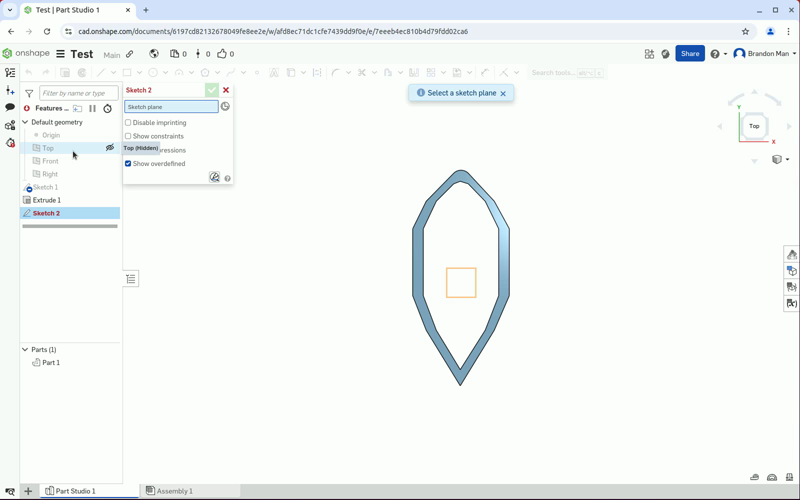
click(73, 150)
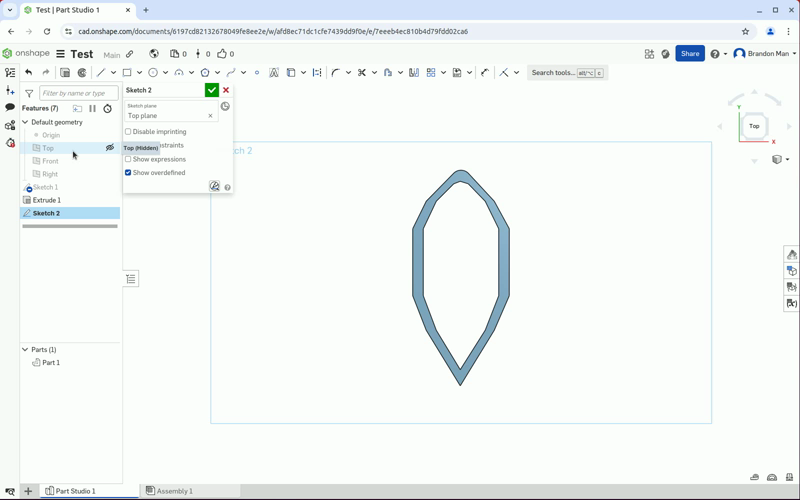
mouse_move(73, 352)
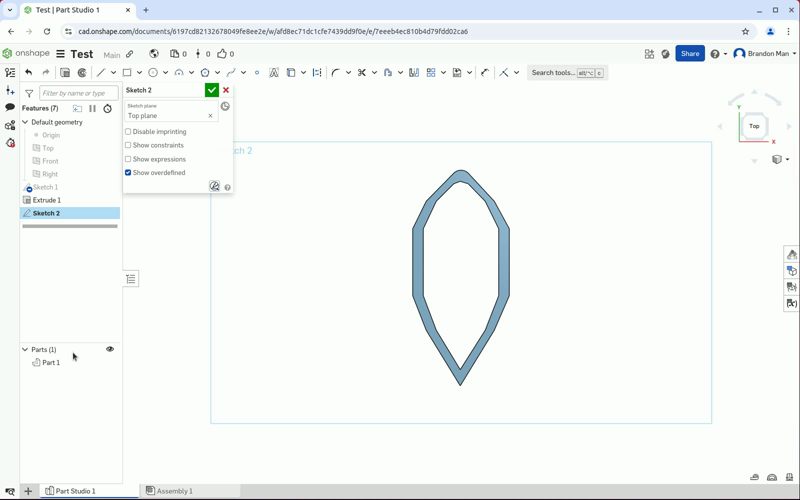
key(y)
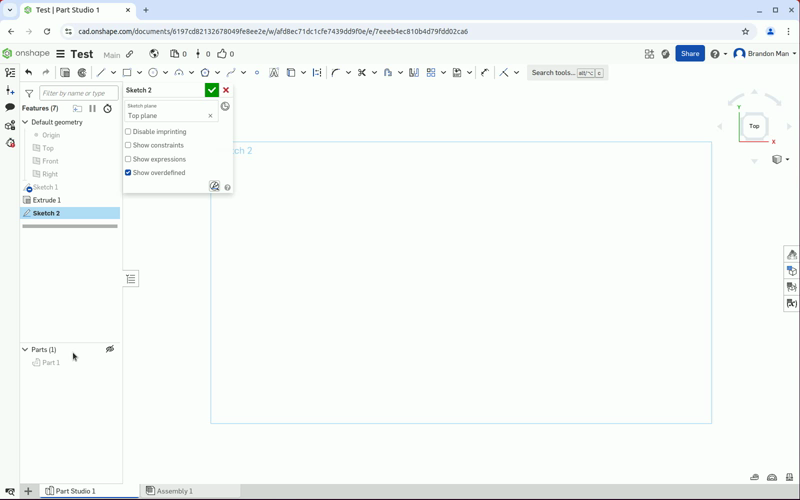
key(l)
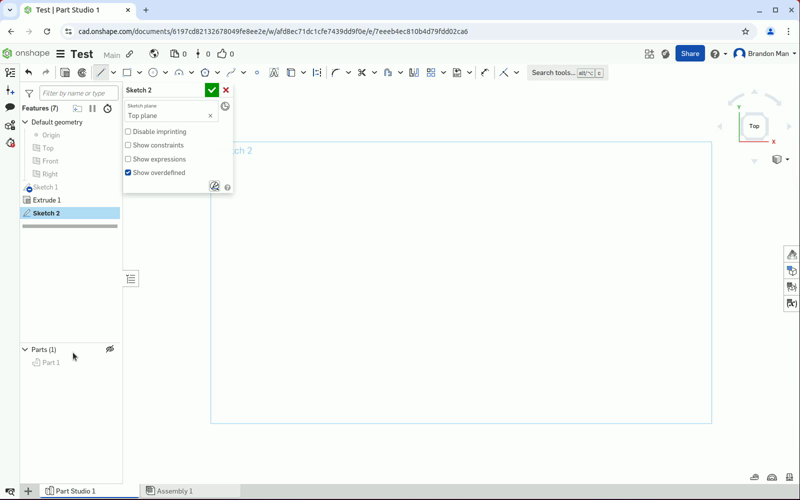
key_down(shift)
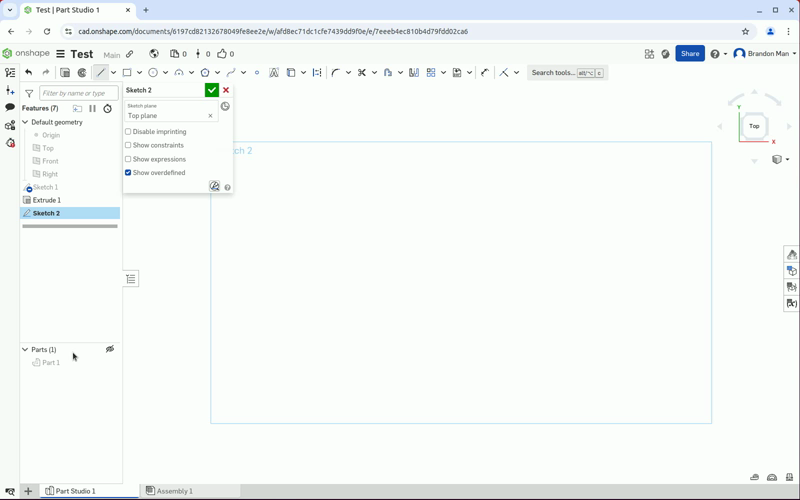
mouse_move(423, 294)
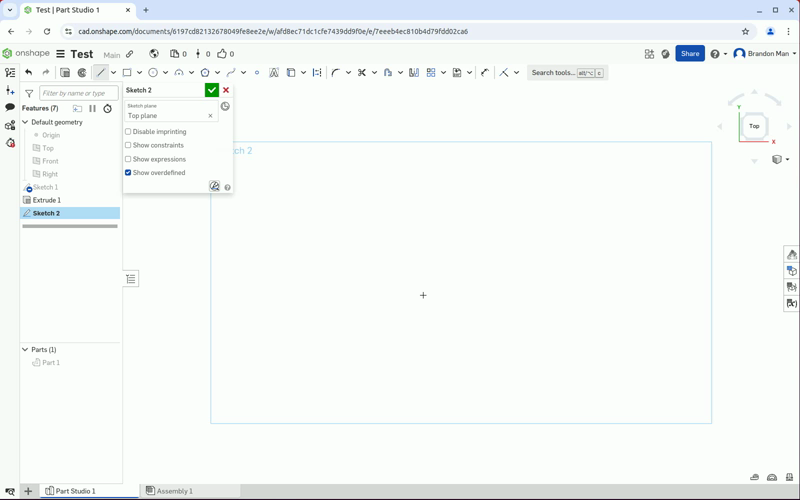
click(423, 294)
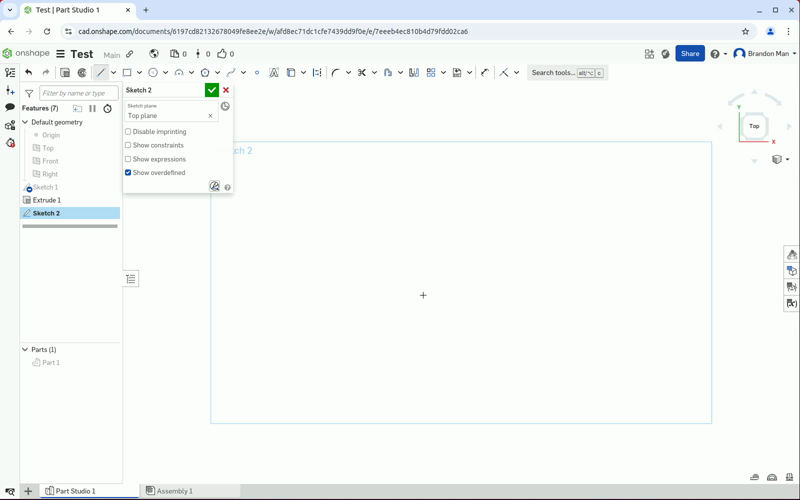
key_up(shift)
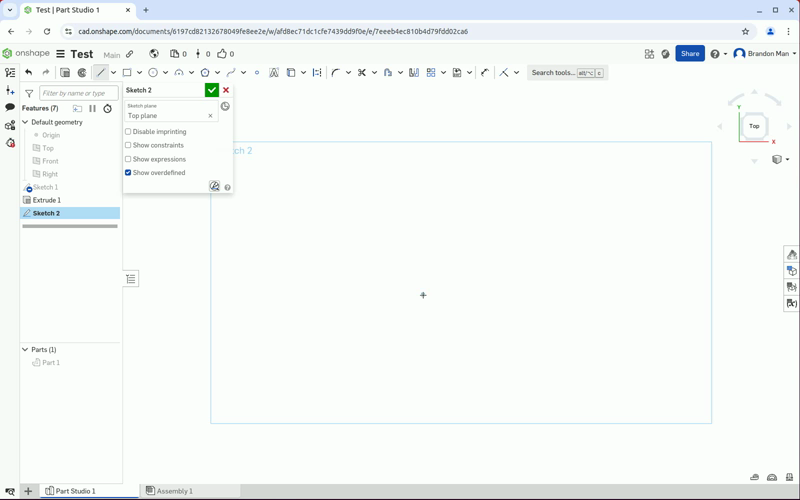
key_down(shift)
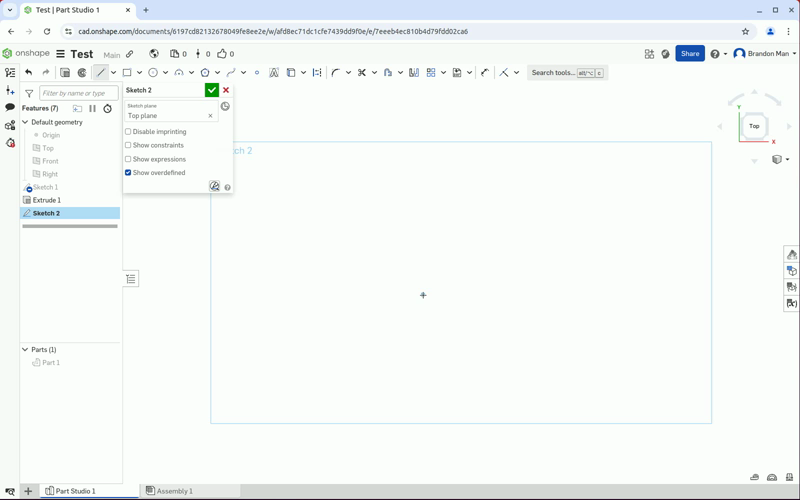
mouse_move(453, 294)
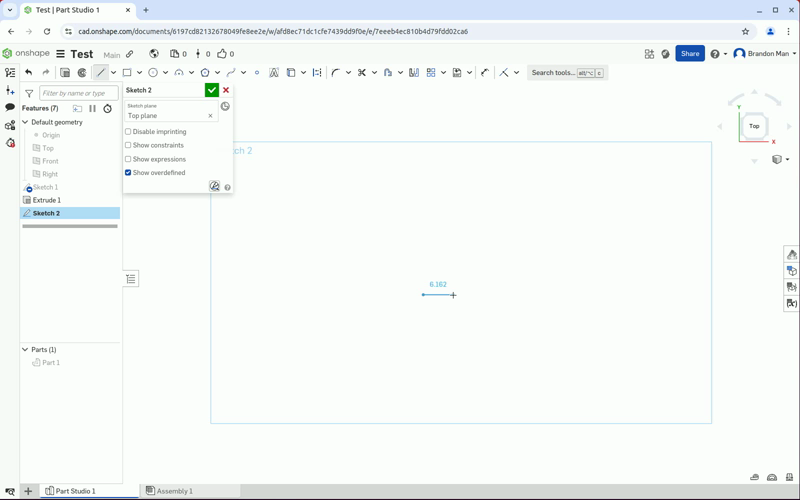
mouse_move(436, 329)
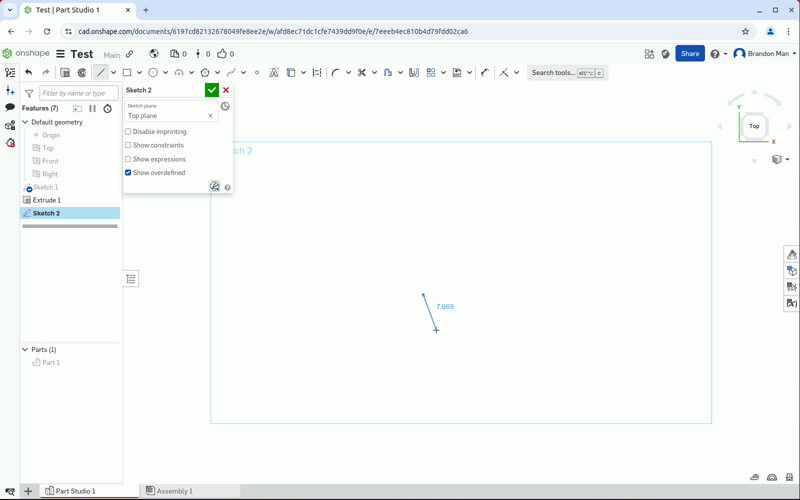
click(436, 329)
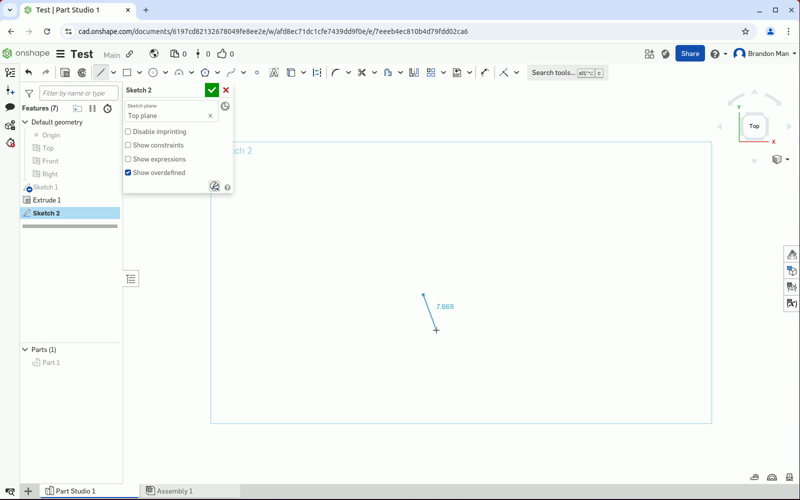
key_up(shift)
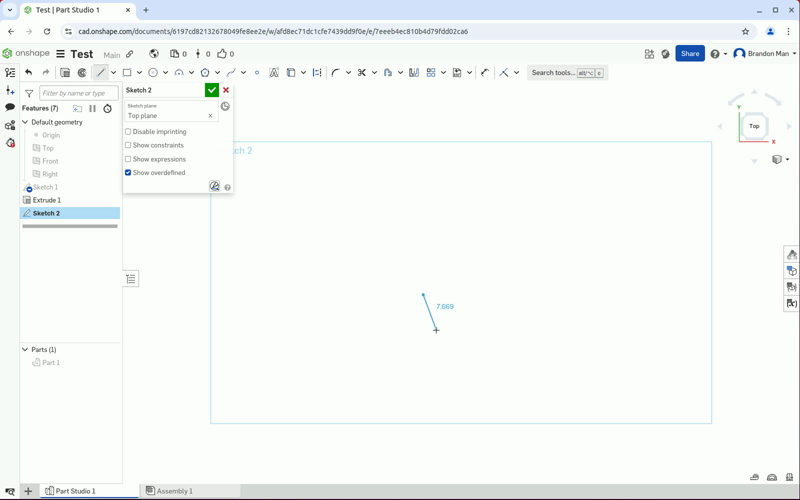
key_down(shift)
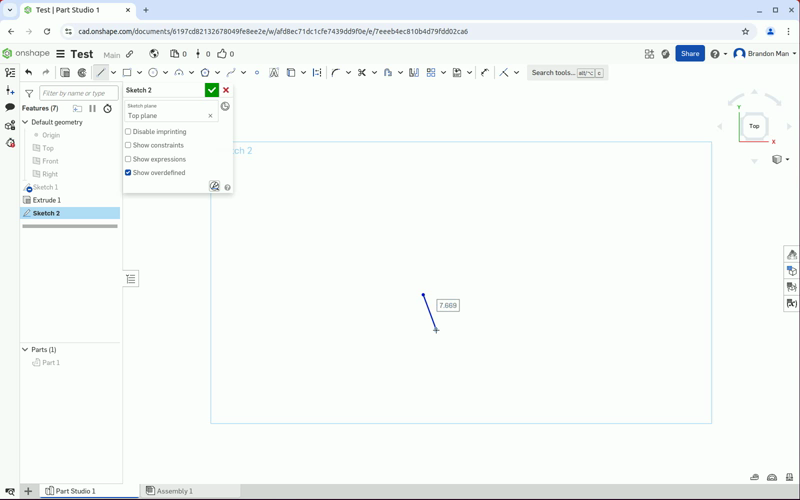
mouse_move(466, 329)
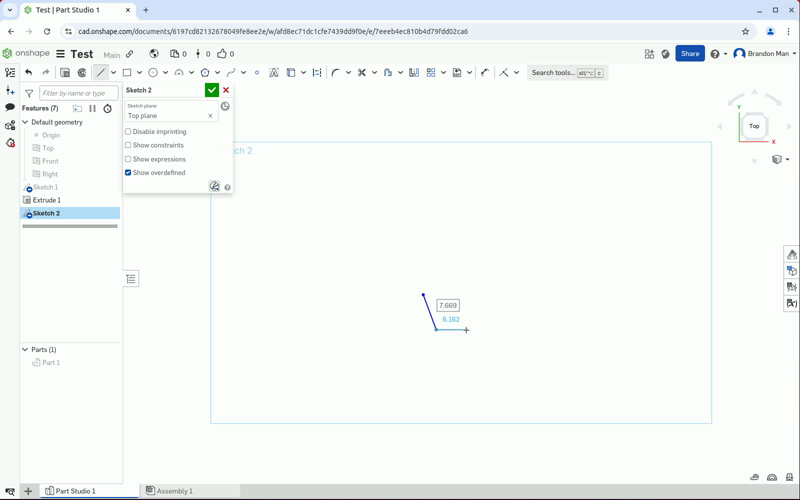
mouse_move(460, 367)
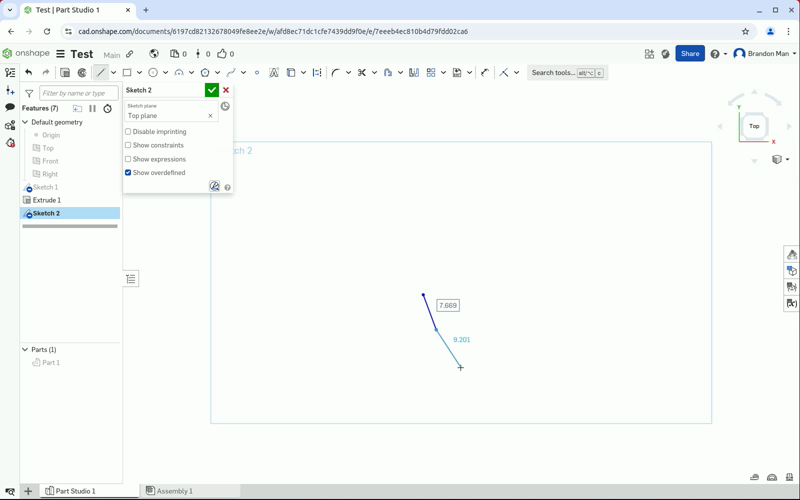
click(460, 367)
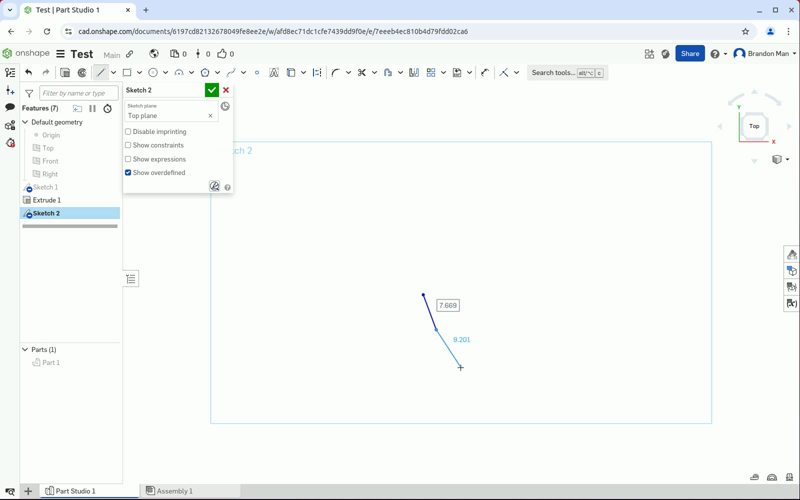
key_up(shift)
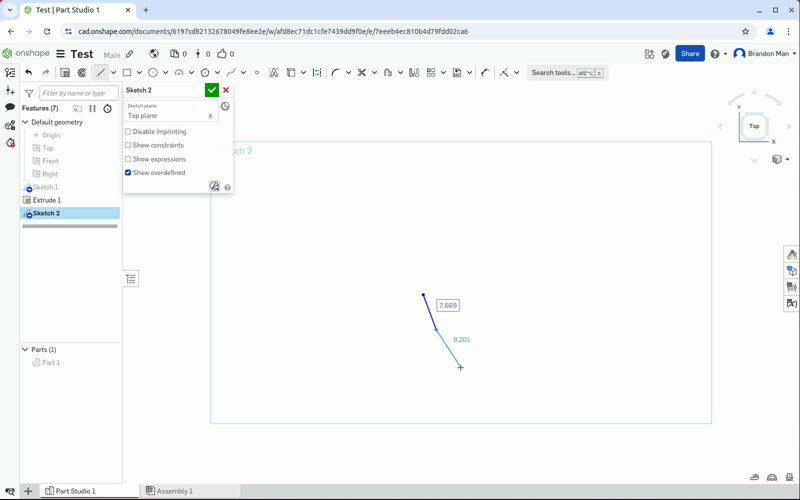
key_down(shift)
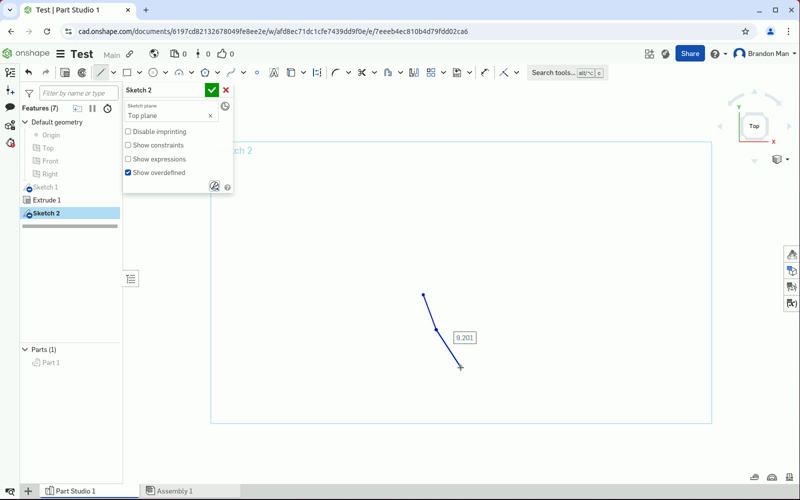
mouse_move(490, 367)
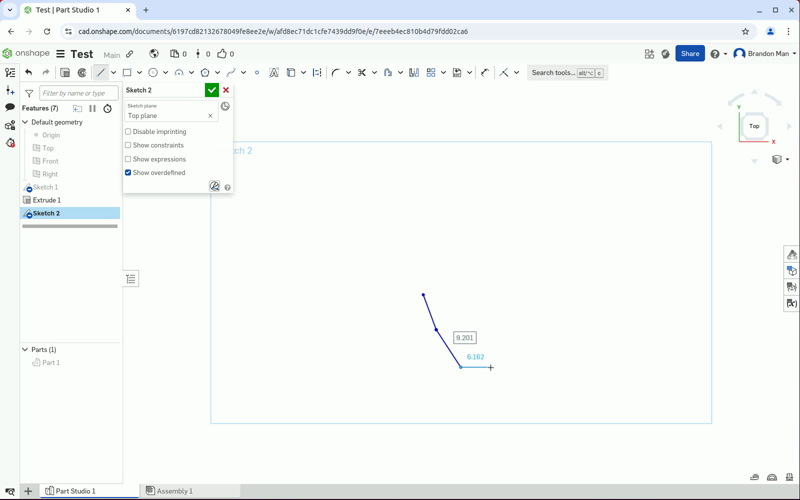
mouse_move(484, 329)
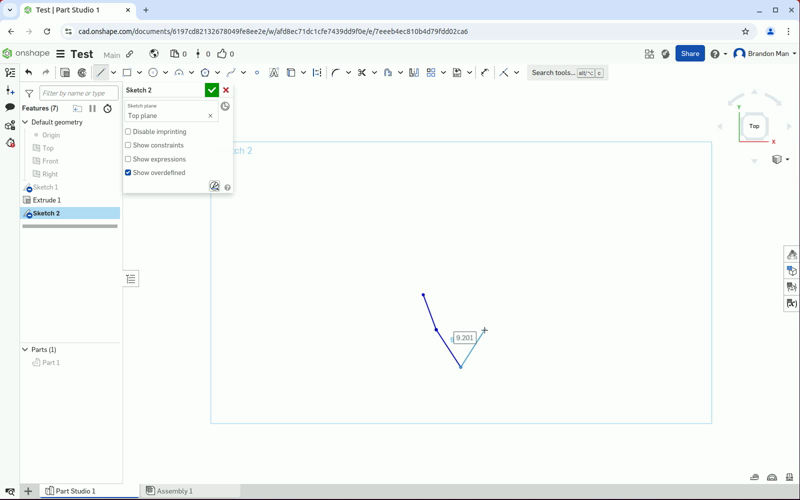
click(484, 329)
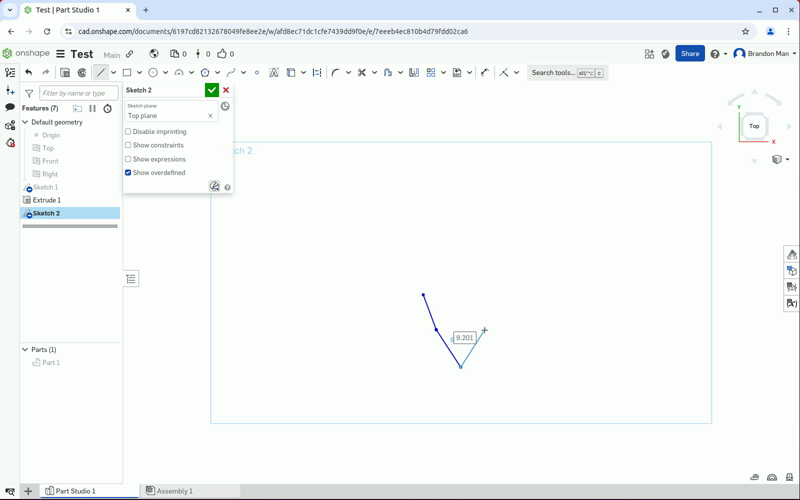
key_up(shift)
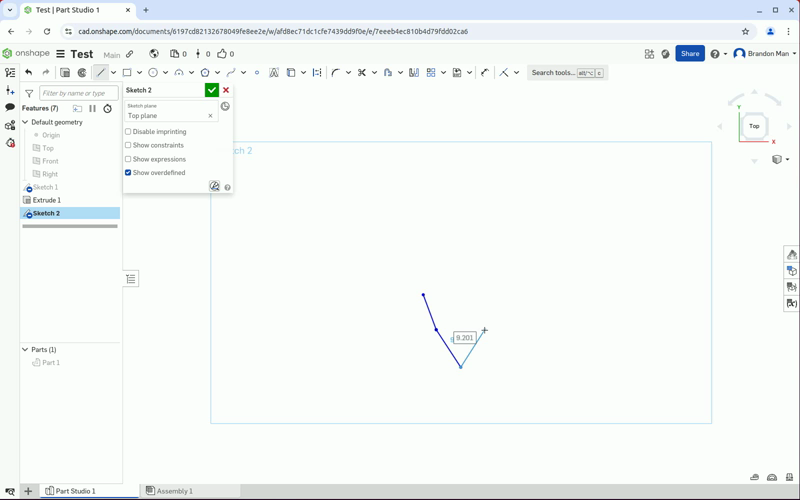
key_down(shift)
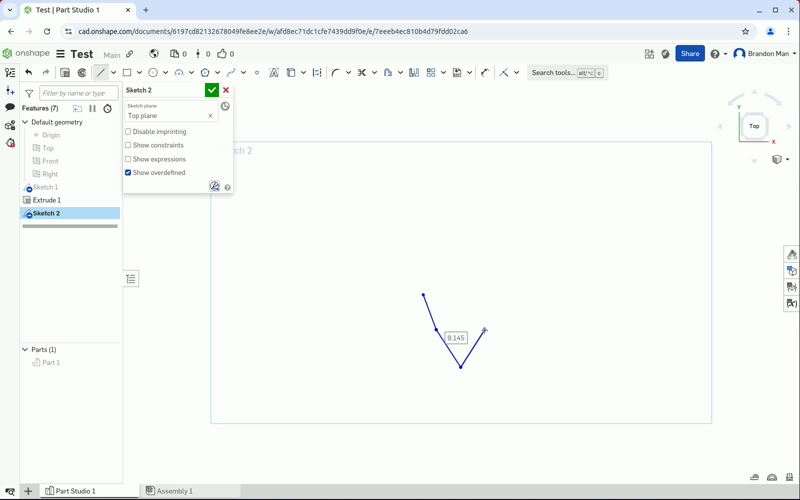
mouse_move(514, 329)
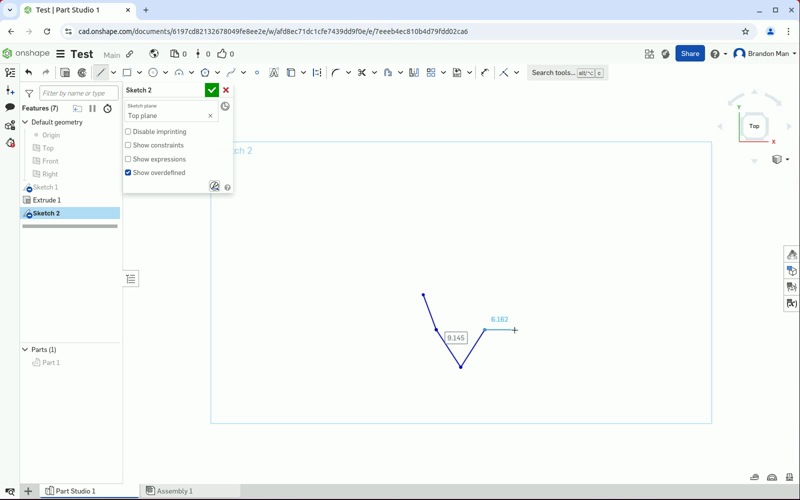
mouse_move(497, 295)
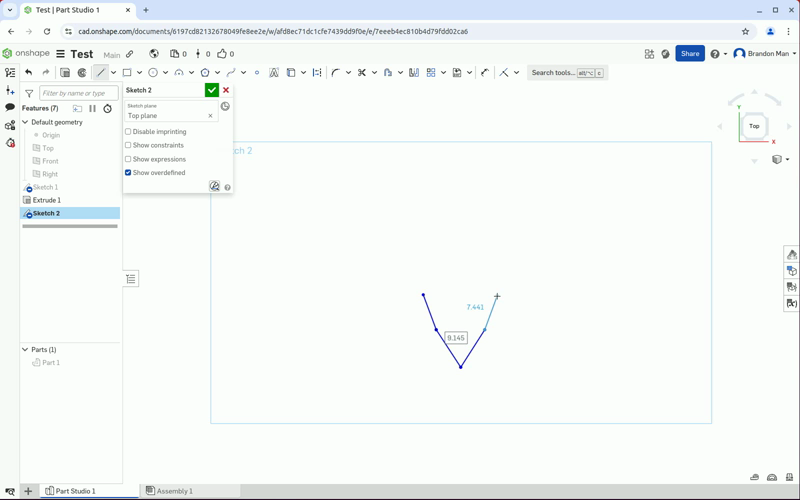
click(497, 295)
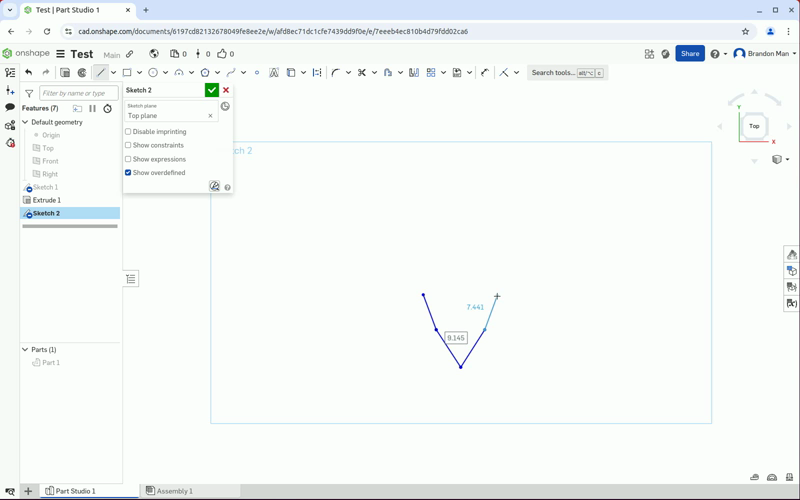
key_up(shift)
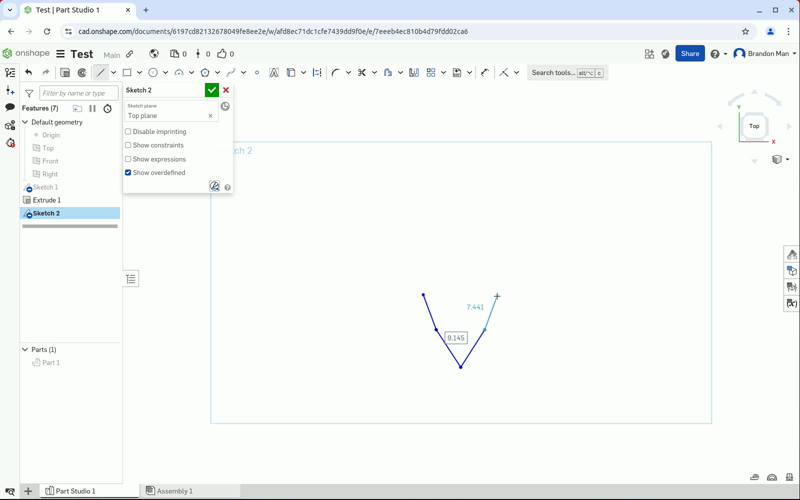
key_down(shift)
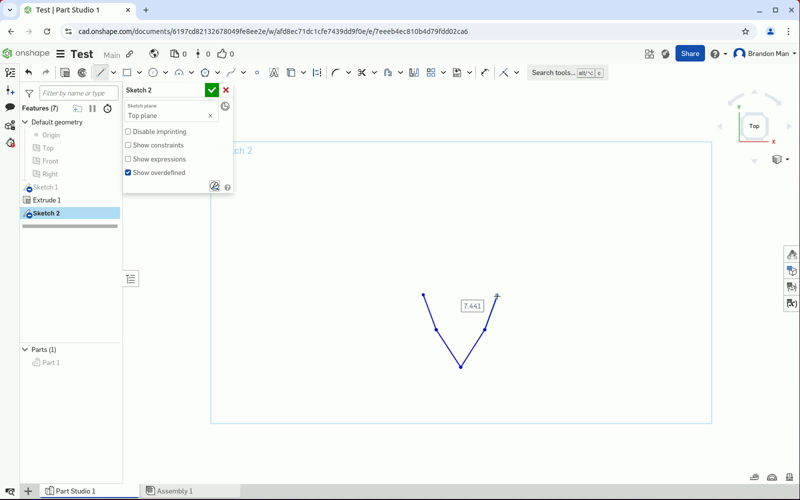
mouse_move(497, 230)
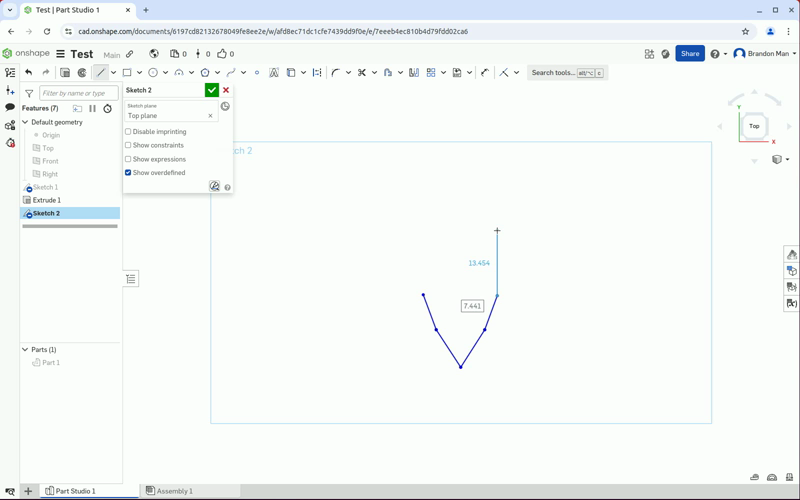
click(497, 230)
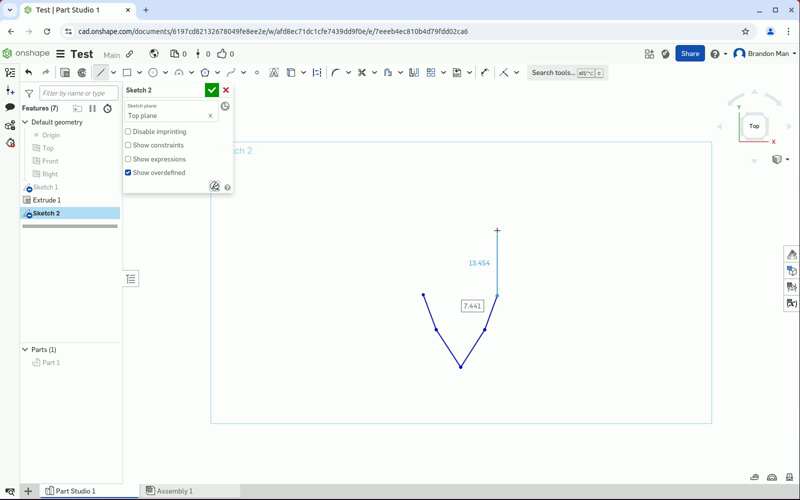
key_up(shift)
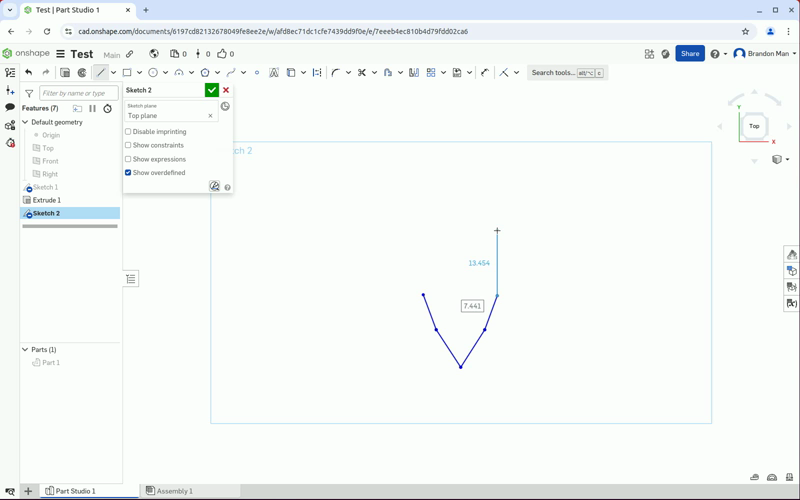
key_down(shift)
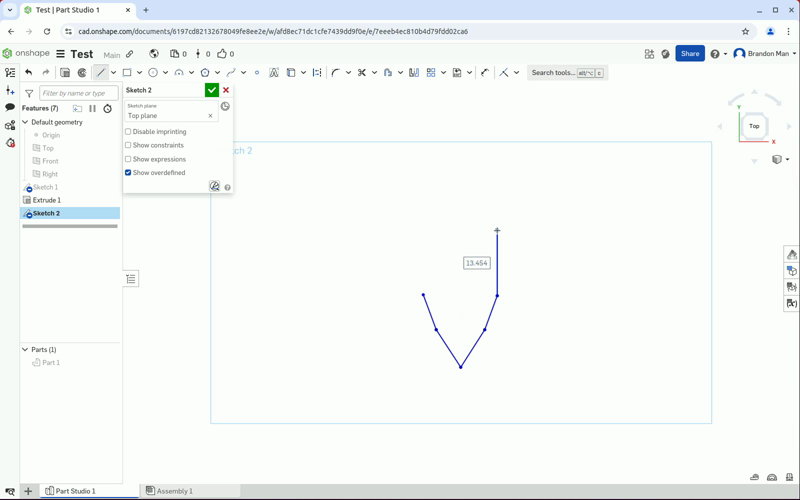
mouse_move(527, 230)
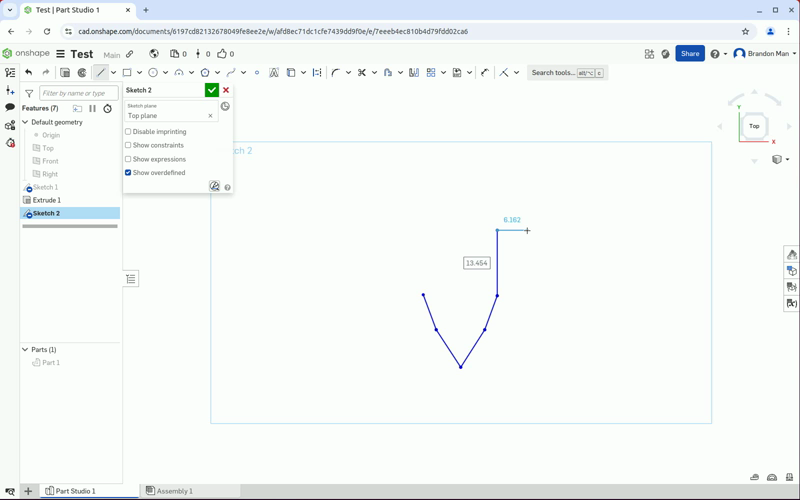
mouse_move(484, 201)
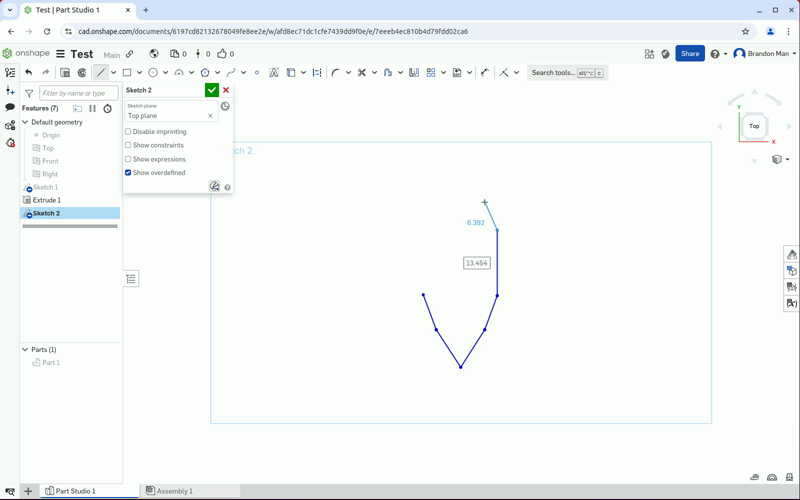
click(484, 201)
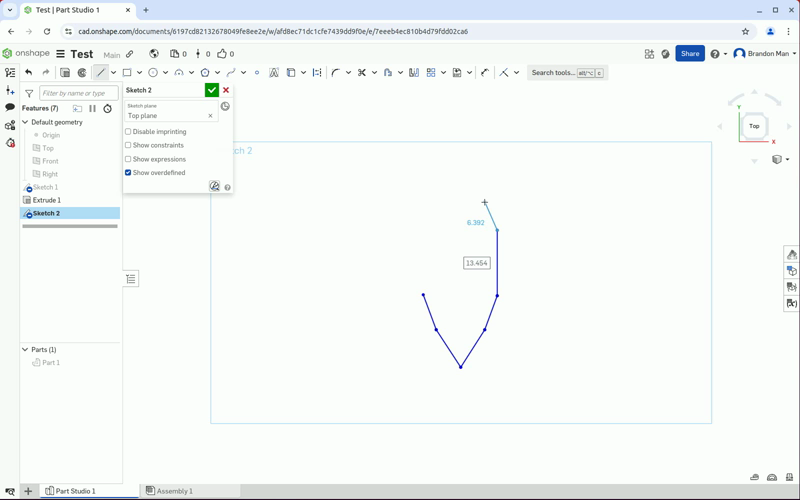
key_up(shift)
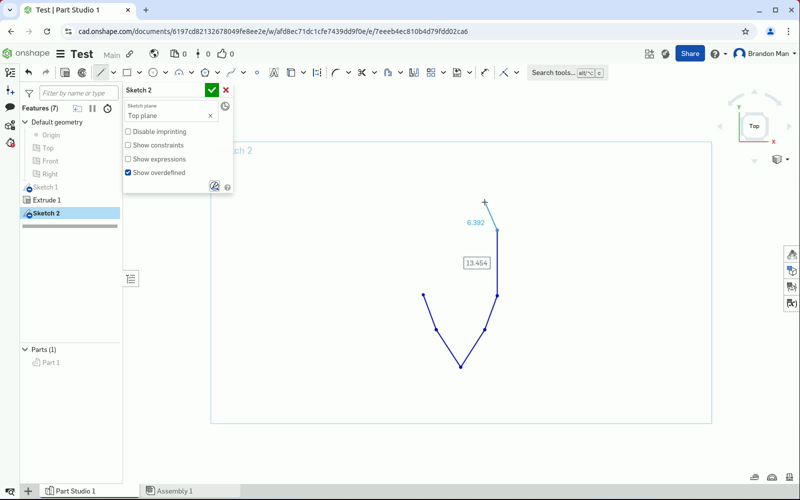
key_down(shift)
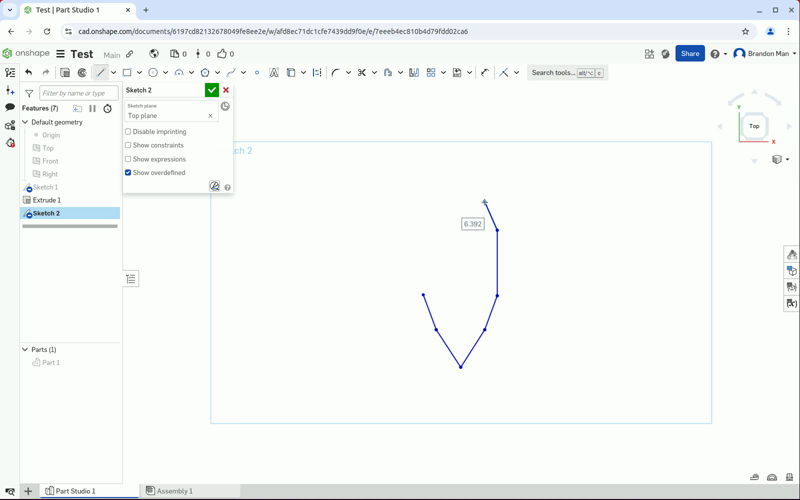
mouse_move(514, 201)
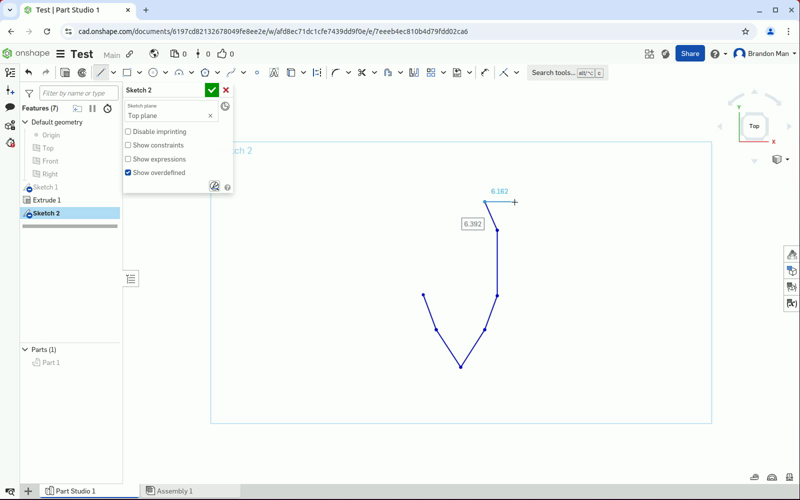
mouse_move(469, 185)
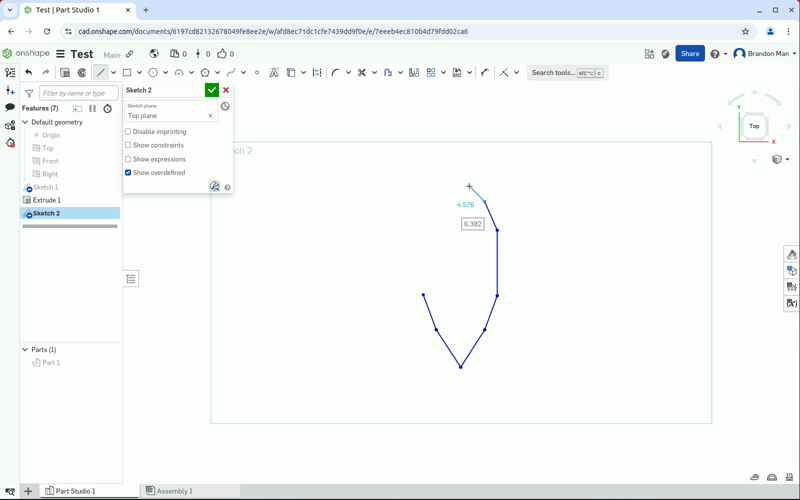
click(469, 185)
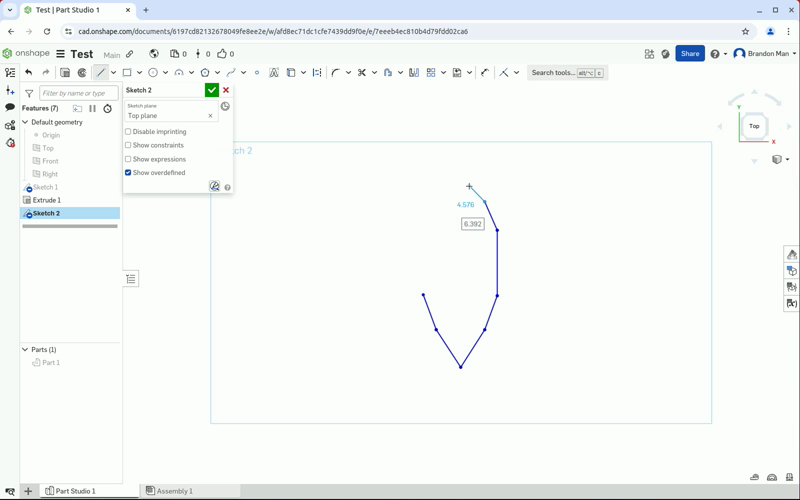
key_up(shift)
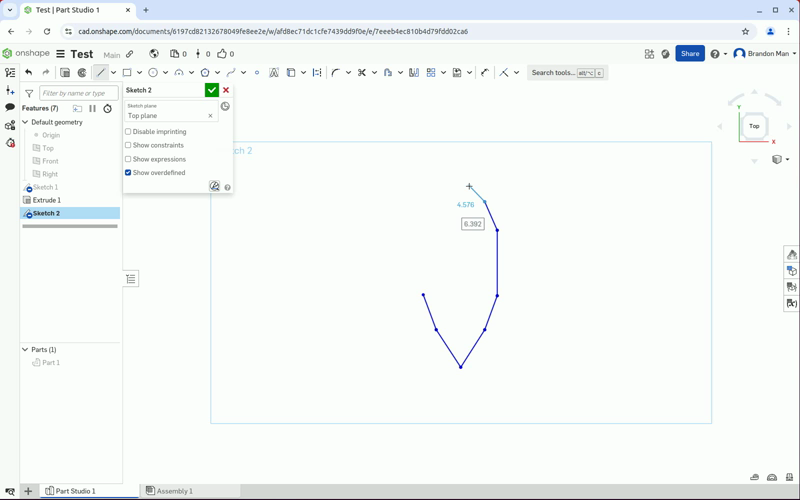
key_down(shift)
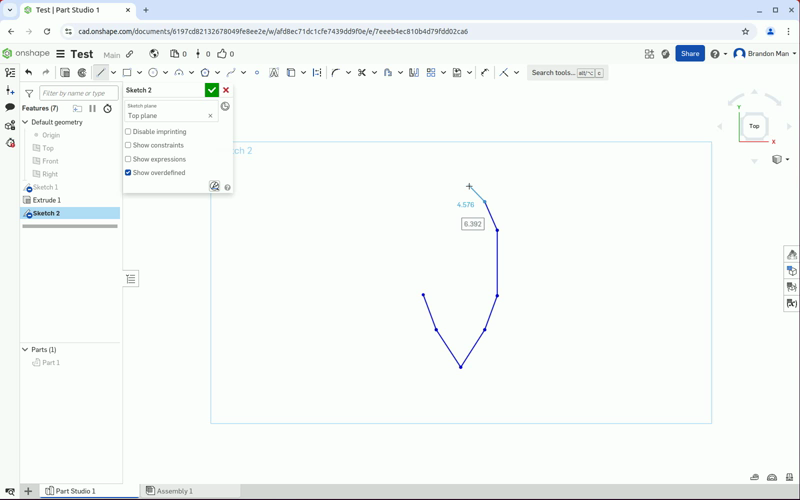
mouse_move(499, 185)
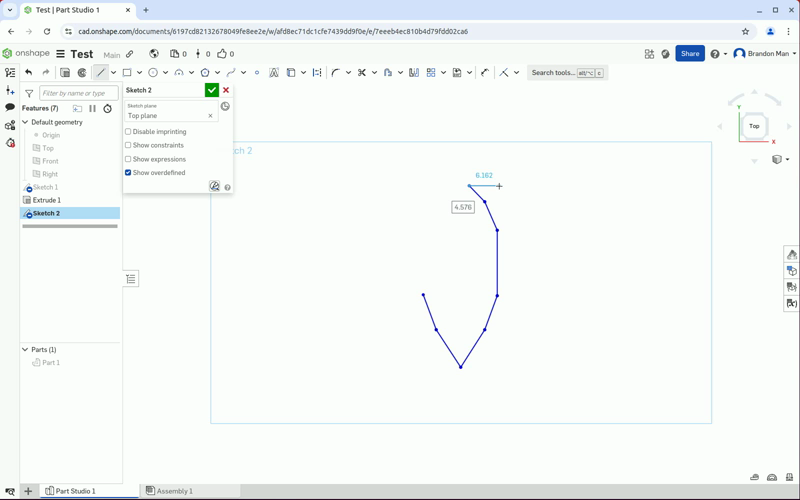
mouse_move(460, 179)
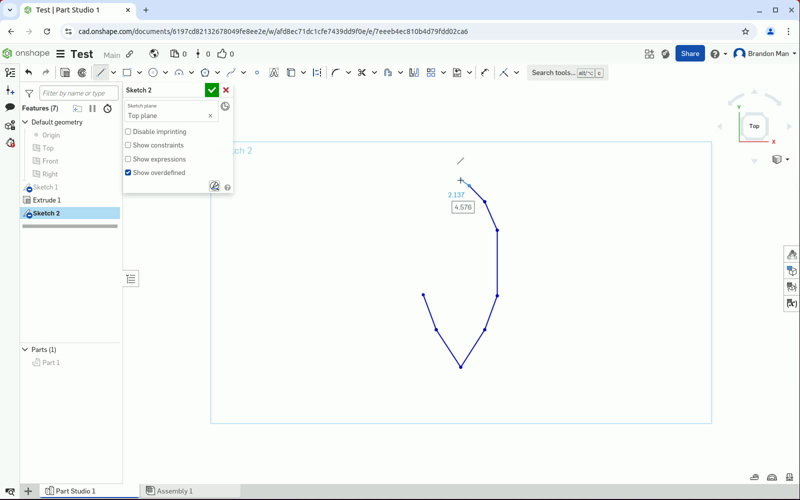
click(460, 179)
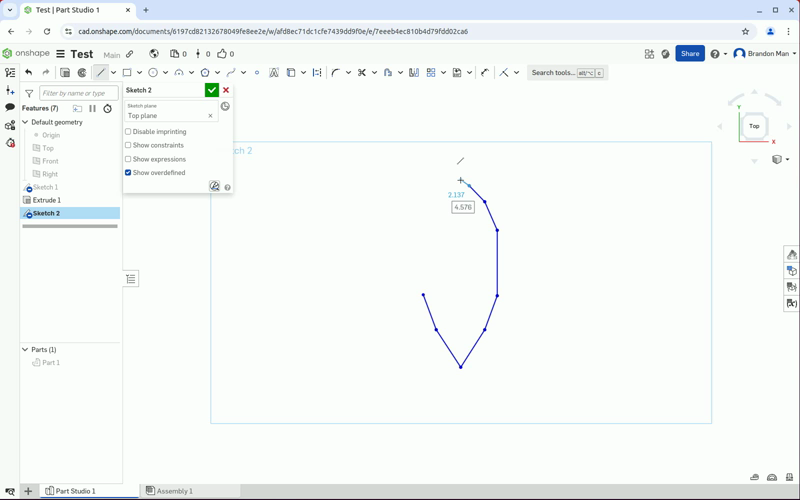
key_up(shift)
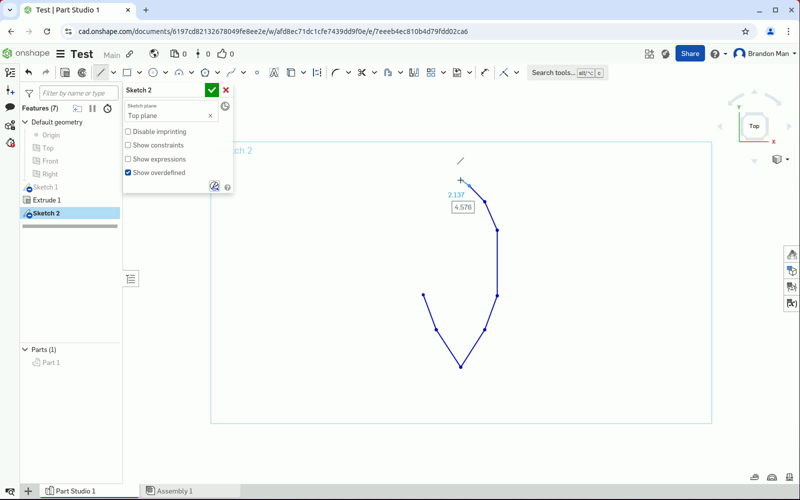
key_down(shift)
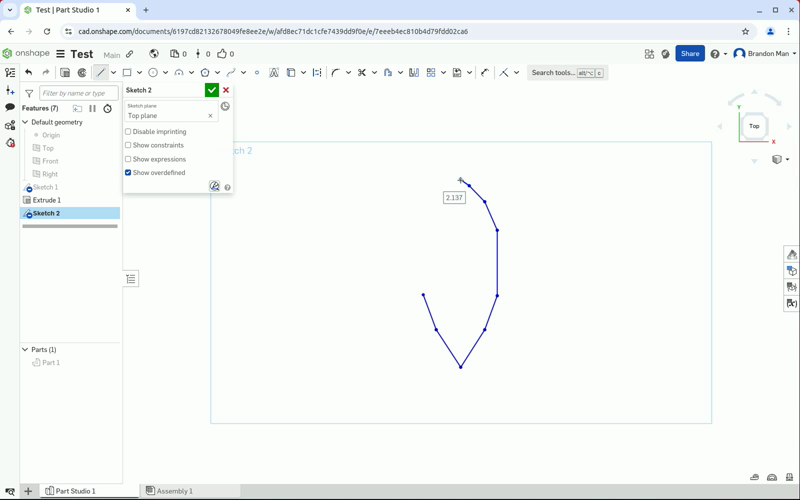
mouse_move(490, 179)
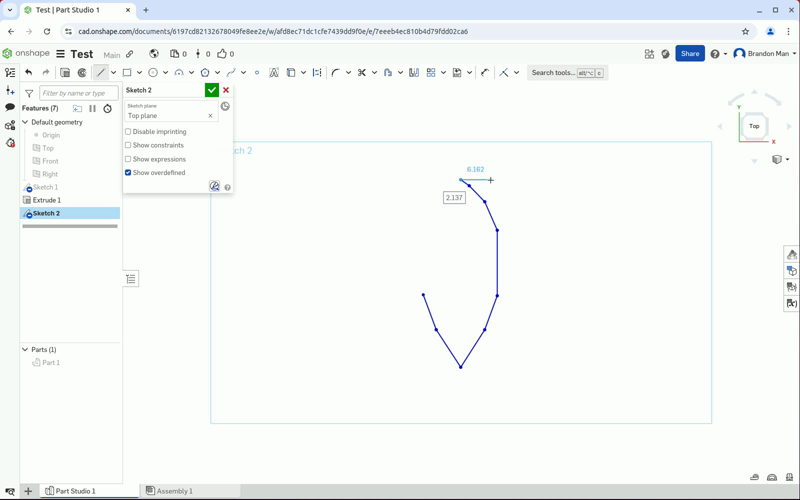
mouse_move(450, 185)
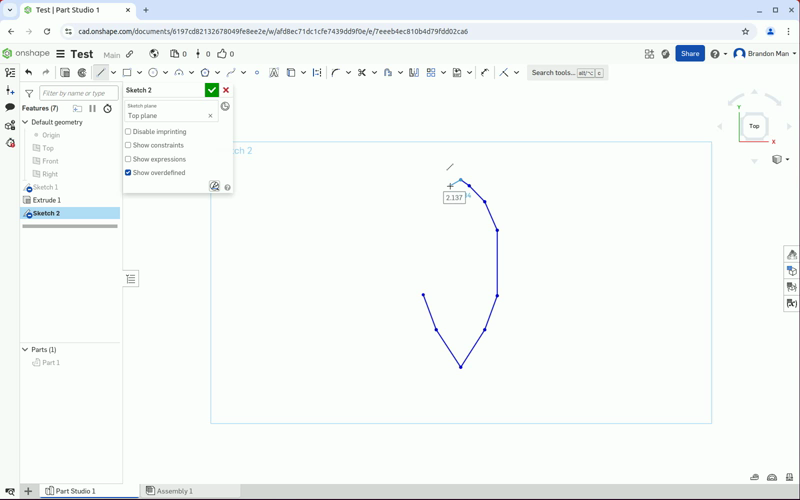
click(450, 185)
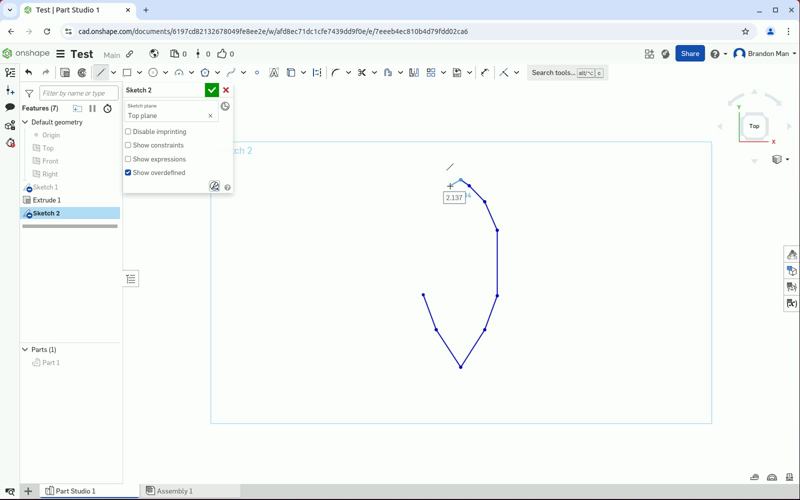
key_up(shift)
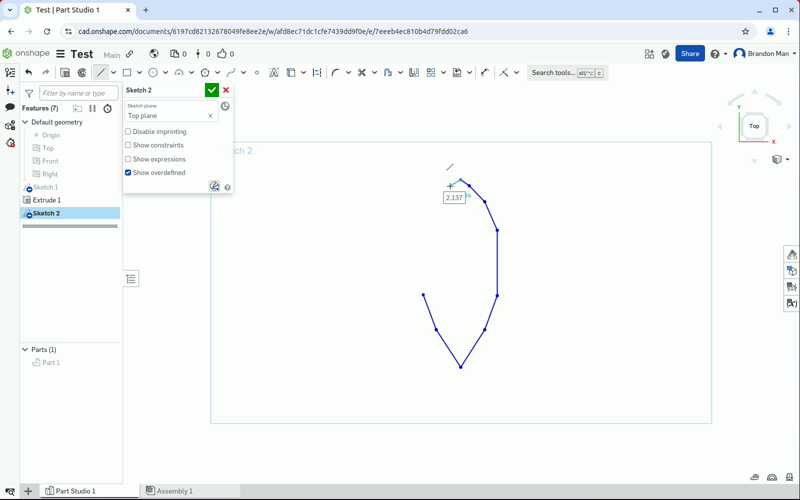
key_down(shift)
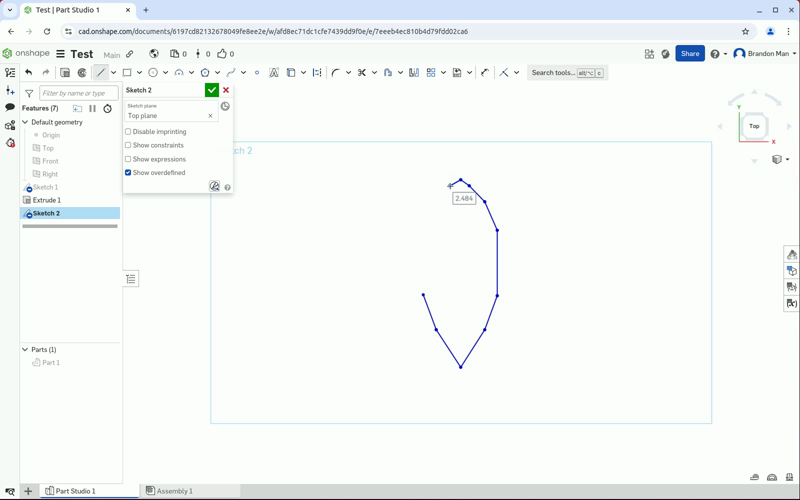
mouse_move(480, 185)
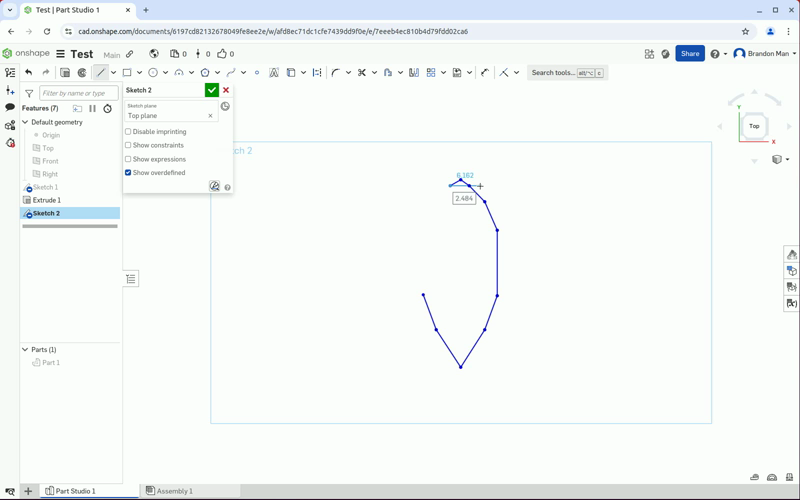
mouse_move(435, 200)
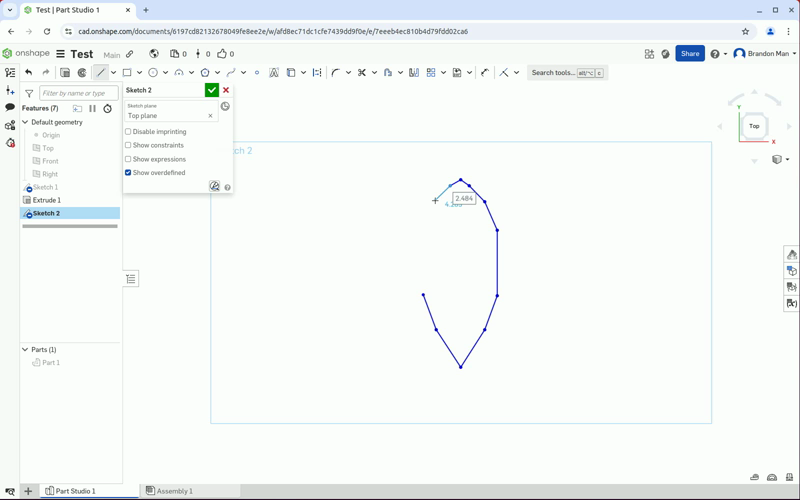
click(435, 200)
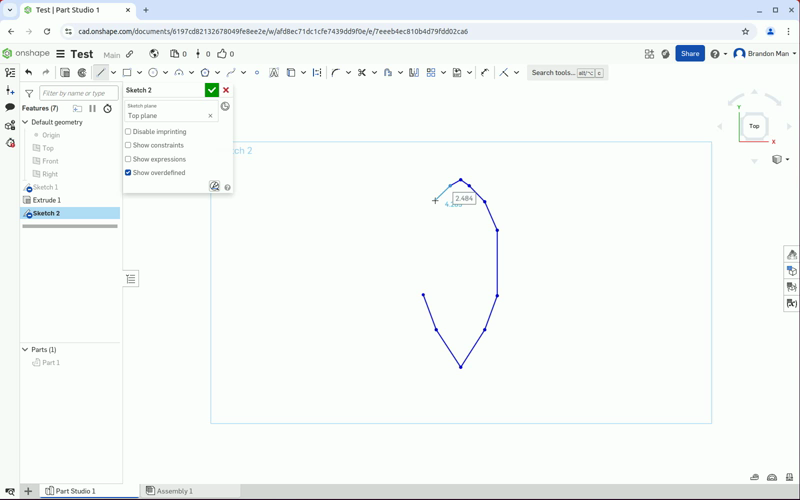
key_up(shift)
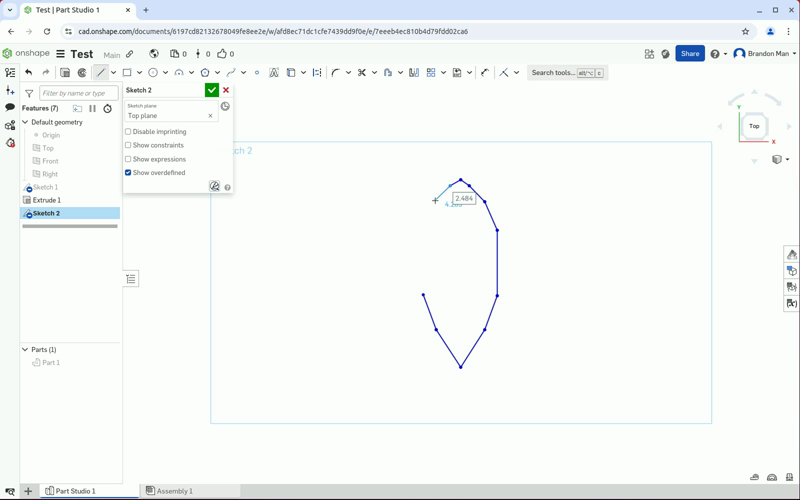
key_down(shift)
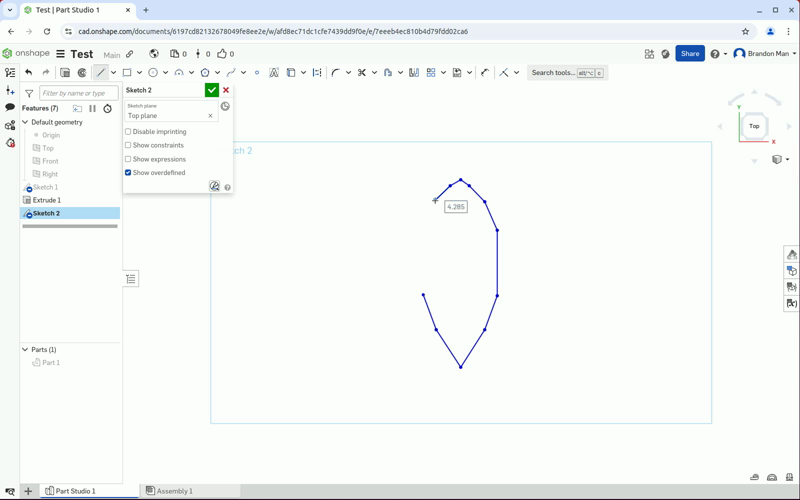
mouse_move(465, 200)
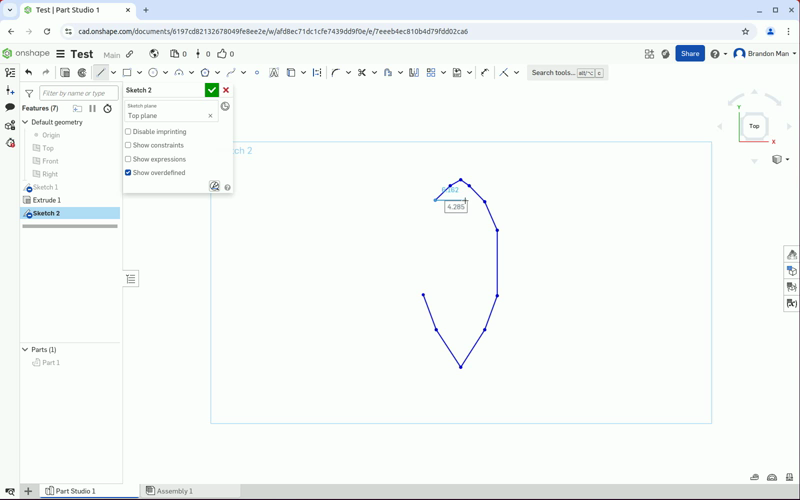
mouse_move(423, 229)
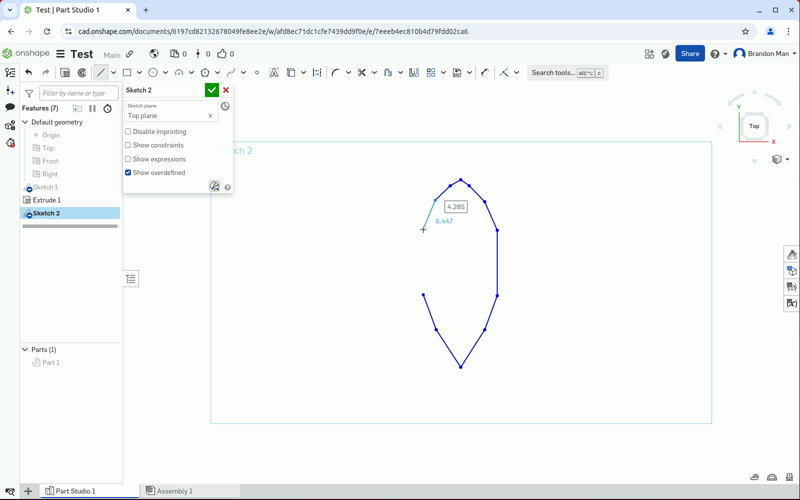
click(423, 229)
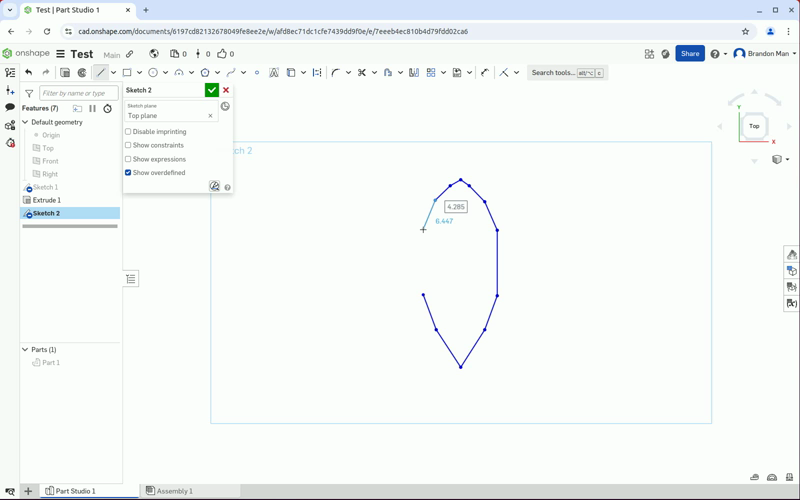
key_up(shift)
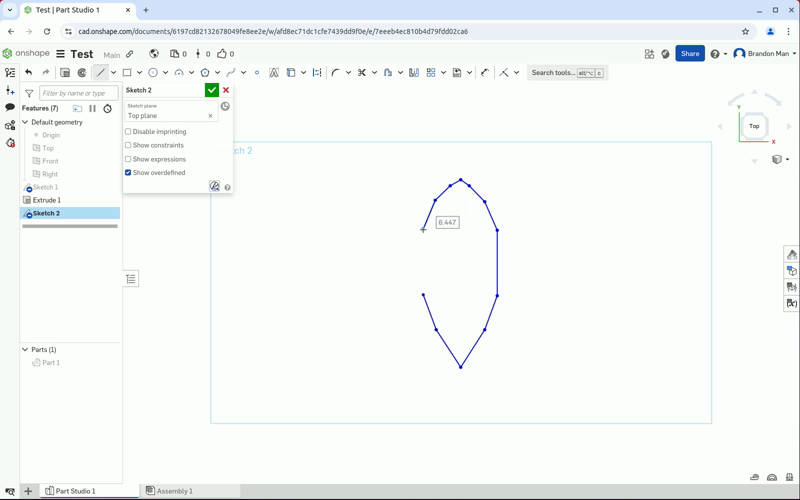
key_down(shift)
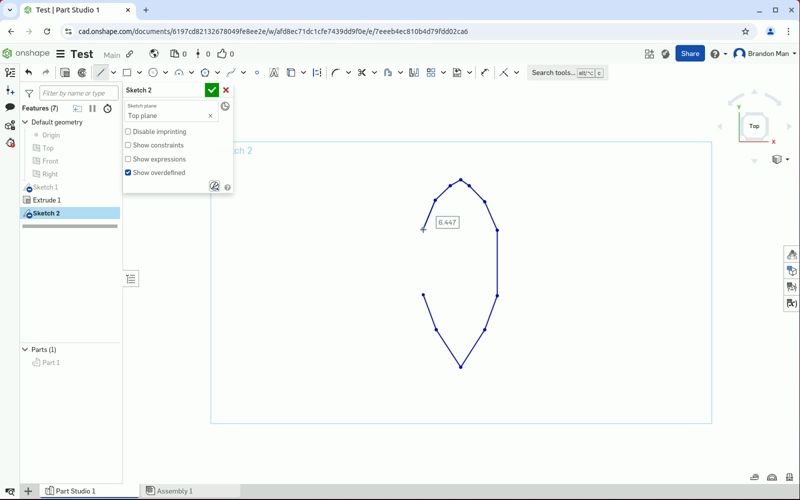
mouse_move(423, 294)
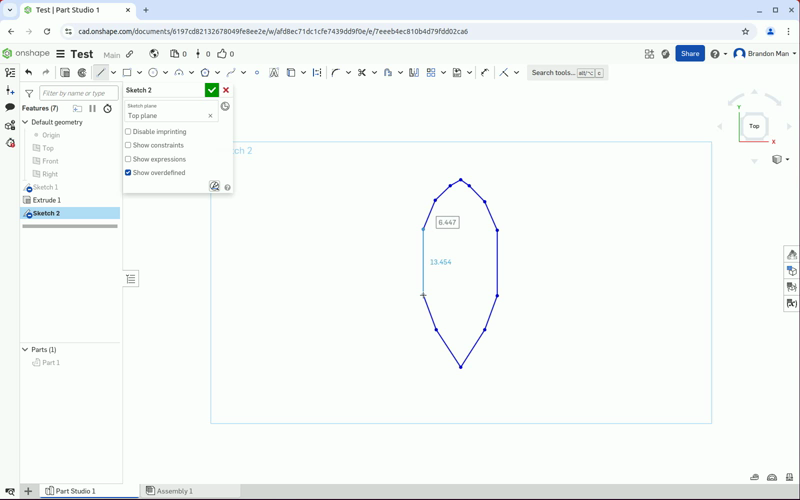
key_up(shift)
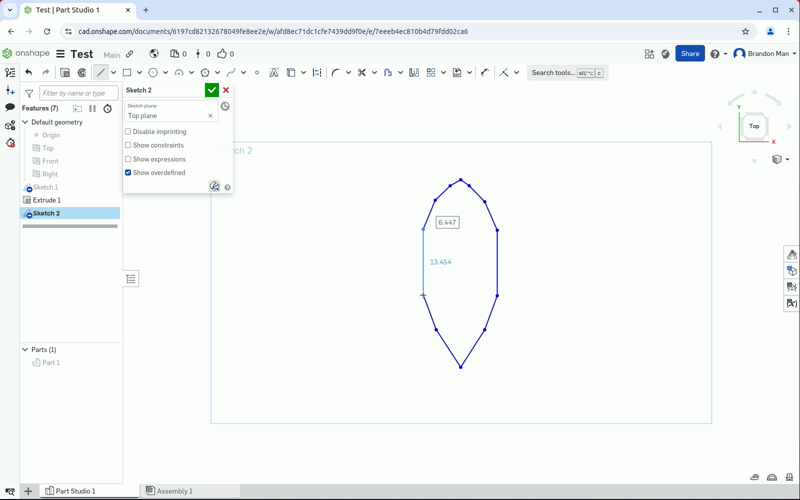
click(423, 294)
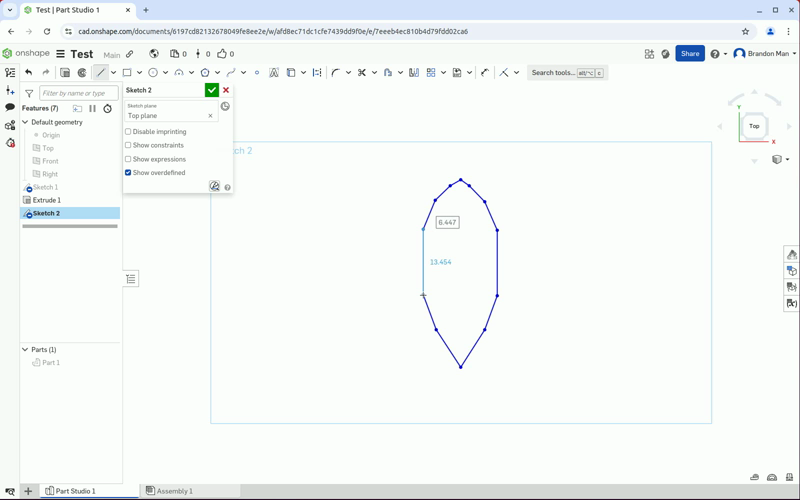
key(esc)
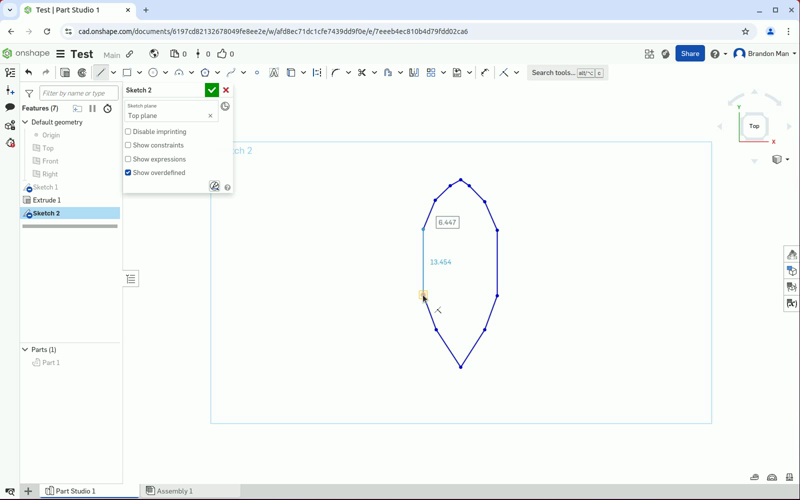
mouse_move(444, 212)
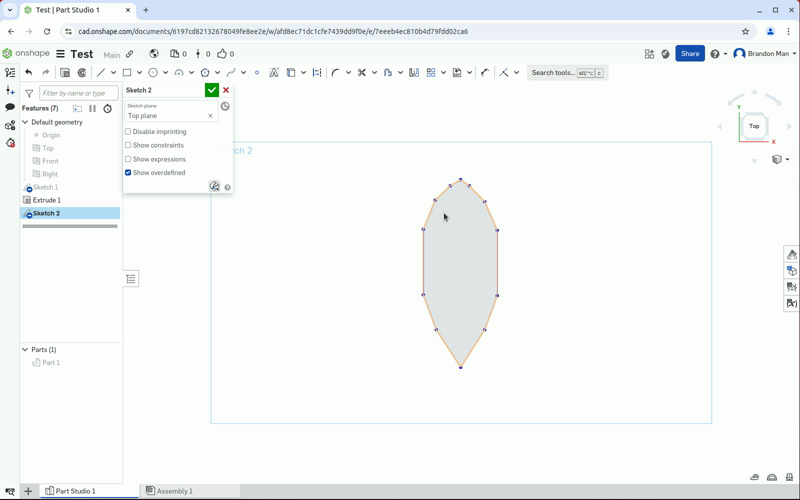
click(444, 212)
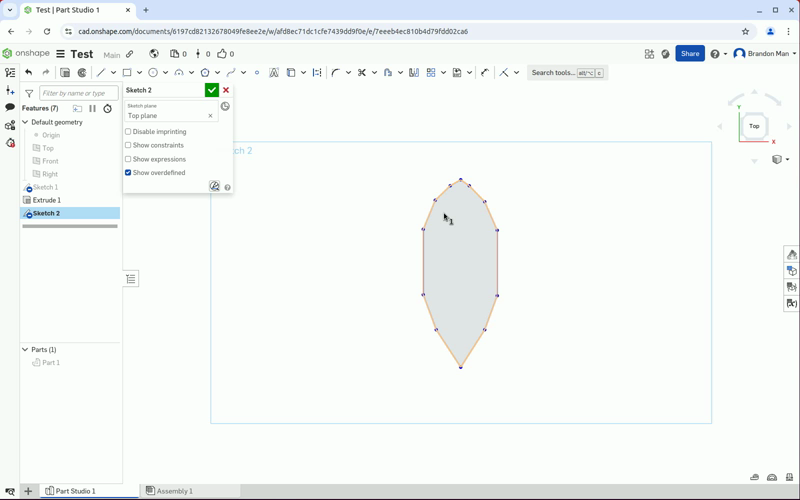
mouse_move(73, 352)
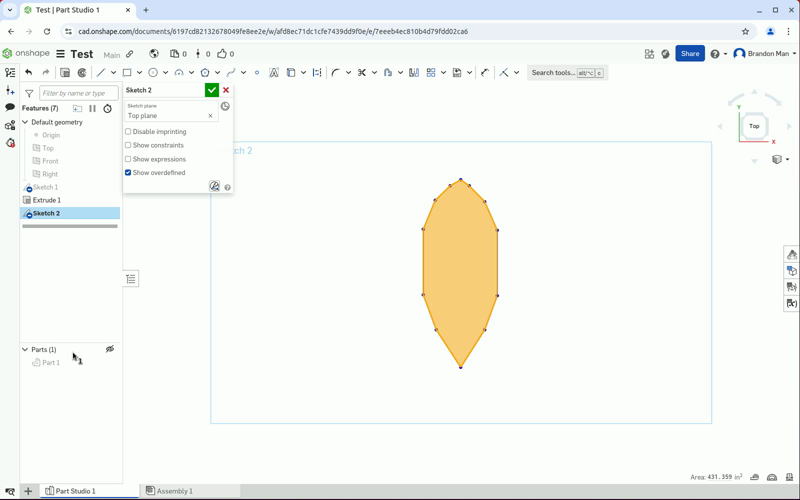
key(shift+y)
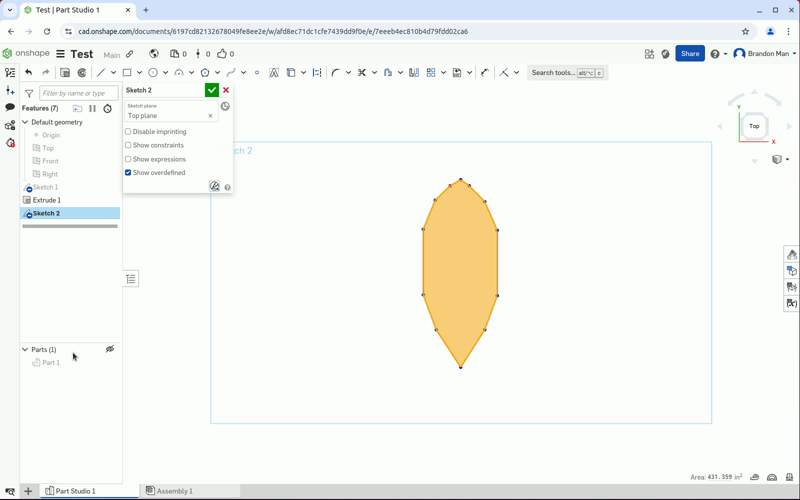
key(shift+e)
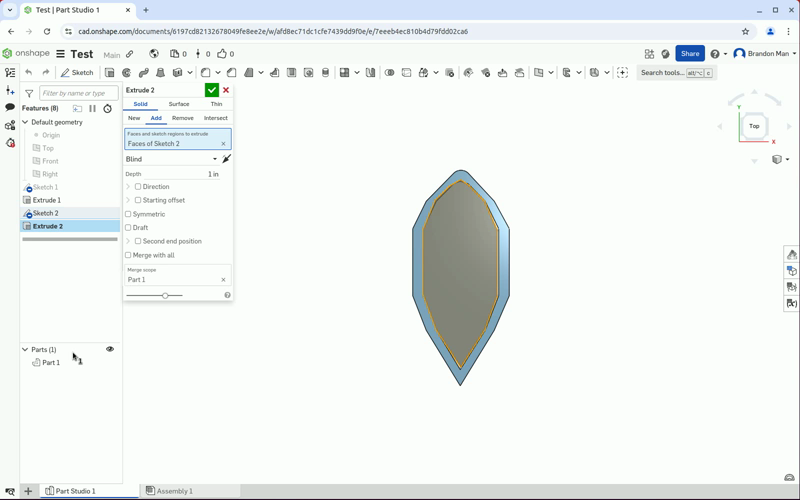
mouse_move(143, 106)
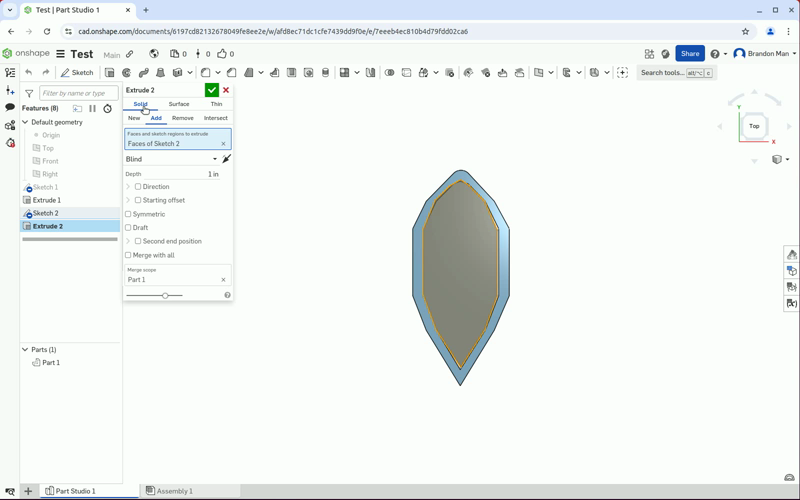
click(143, 106)
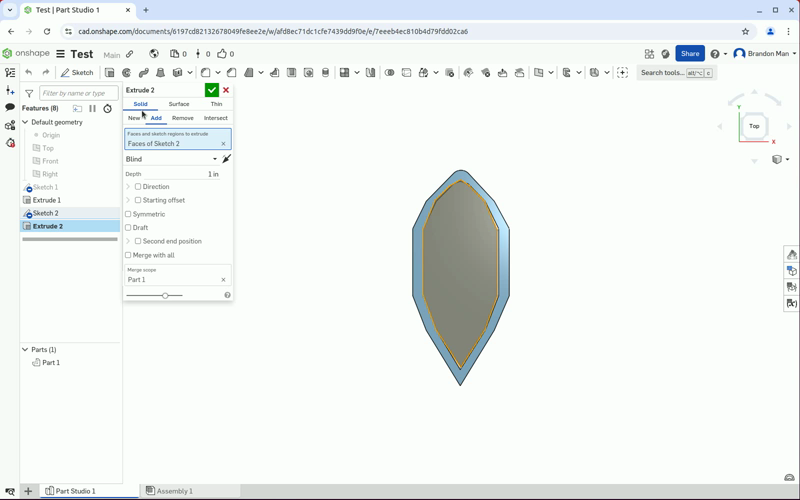
mouse_move(137, 120)
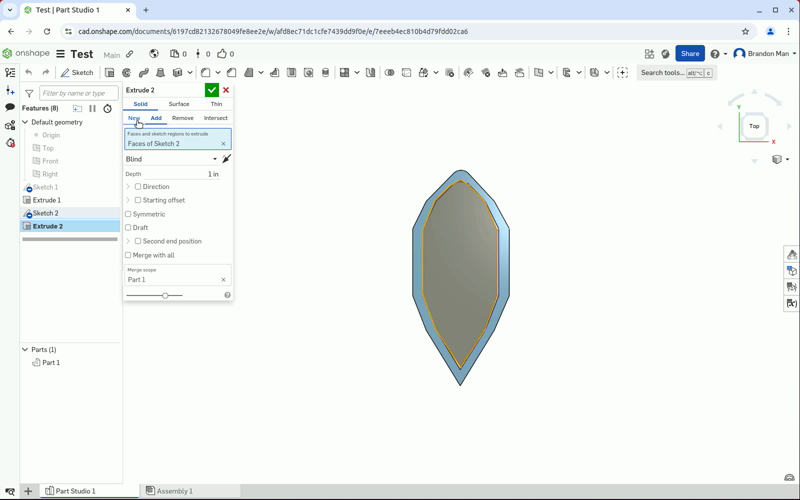
click(137, 120)
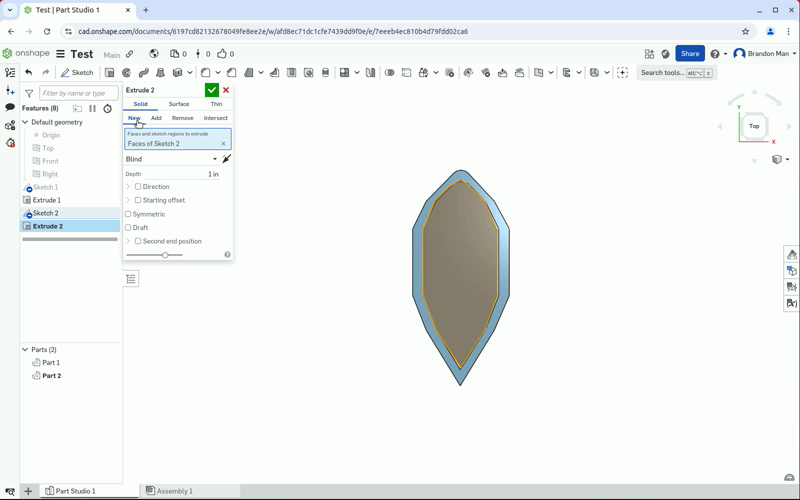
key(tab, 4)
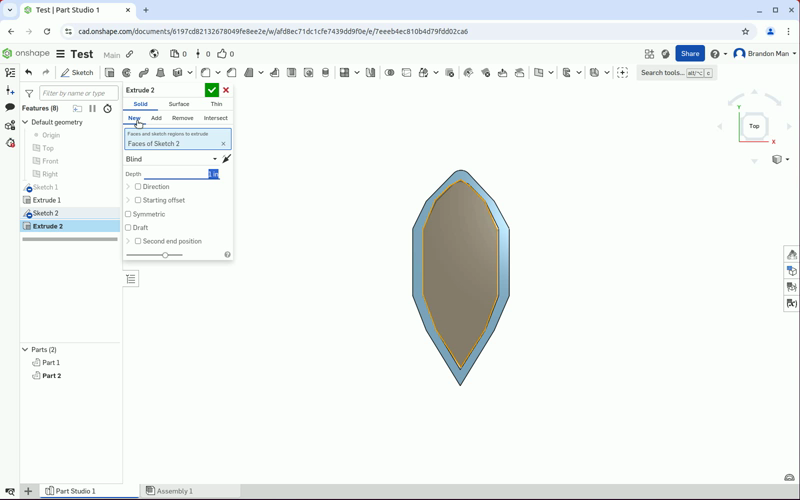
text(2.407)
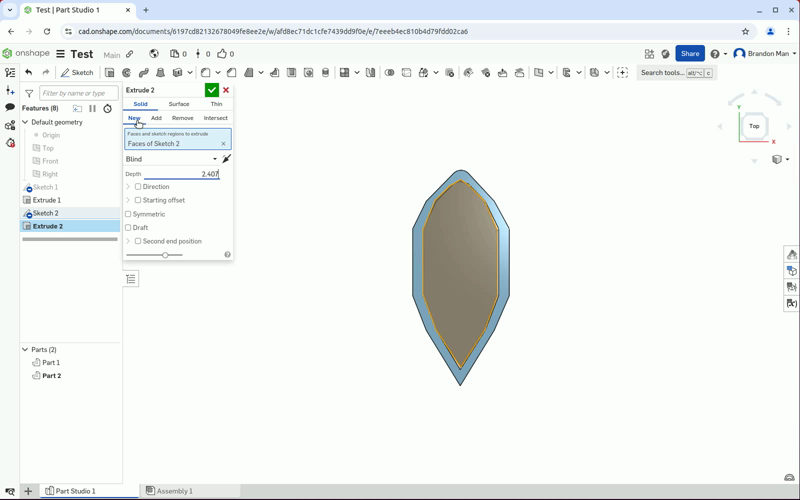
key(enter)
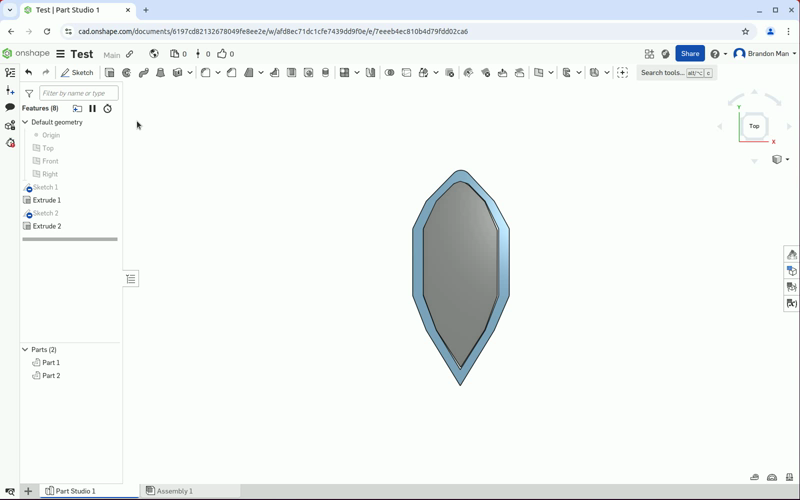
key(shift+h)
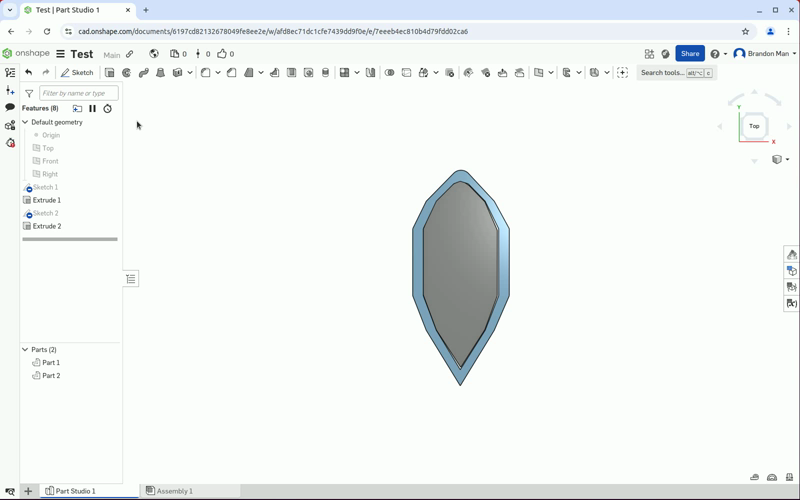
key(shift+h)
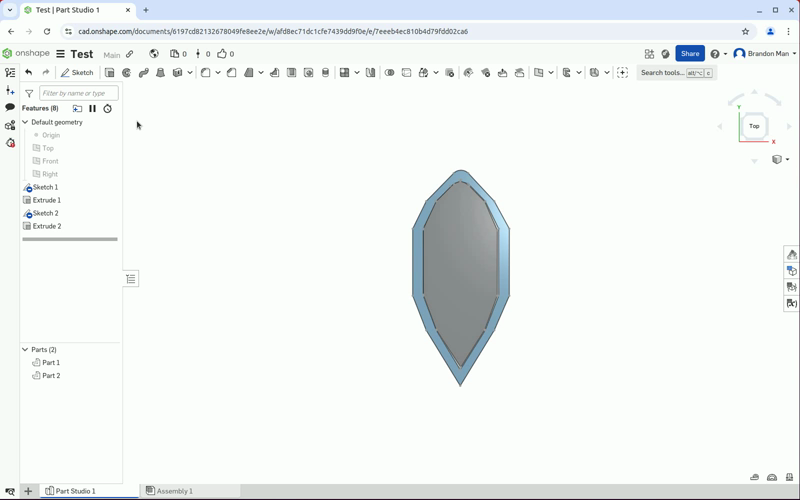
key(shift+7)
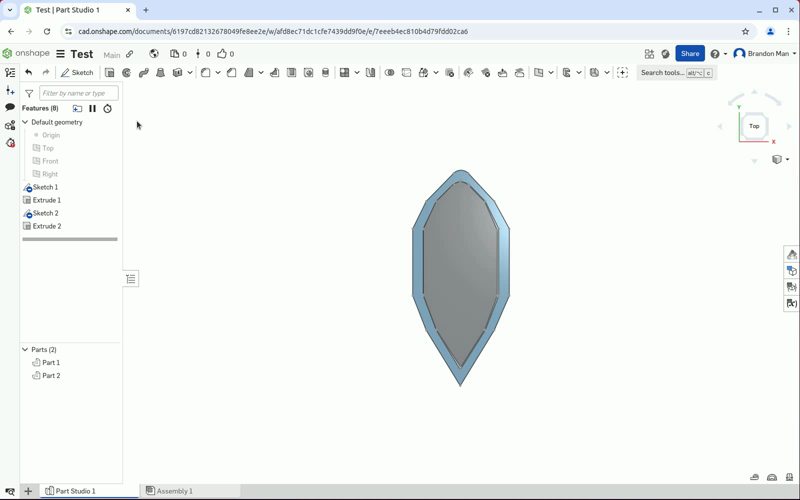
key(up, 3)
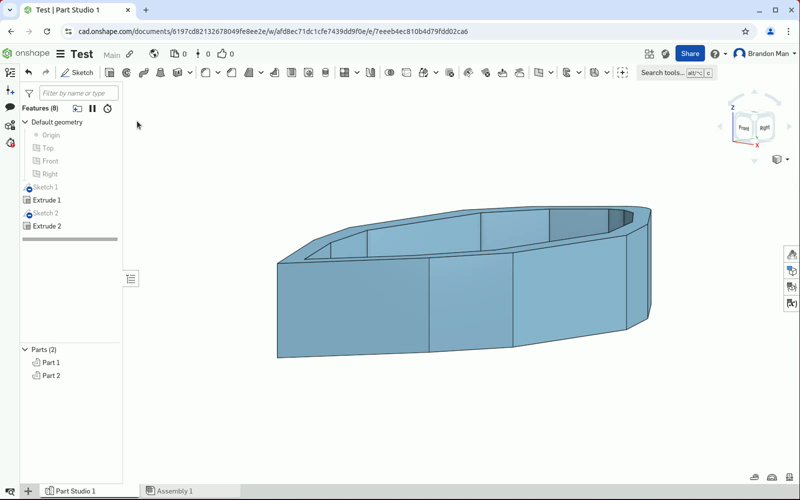
key(left, 3)
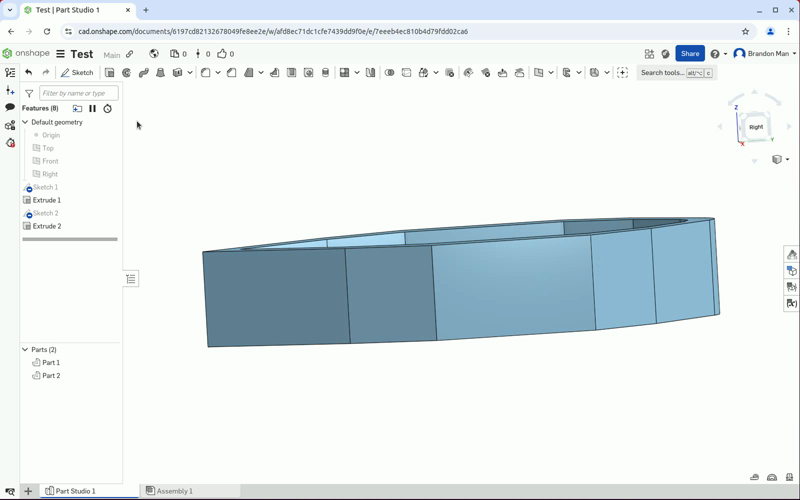
key(right, 3)
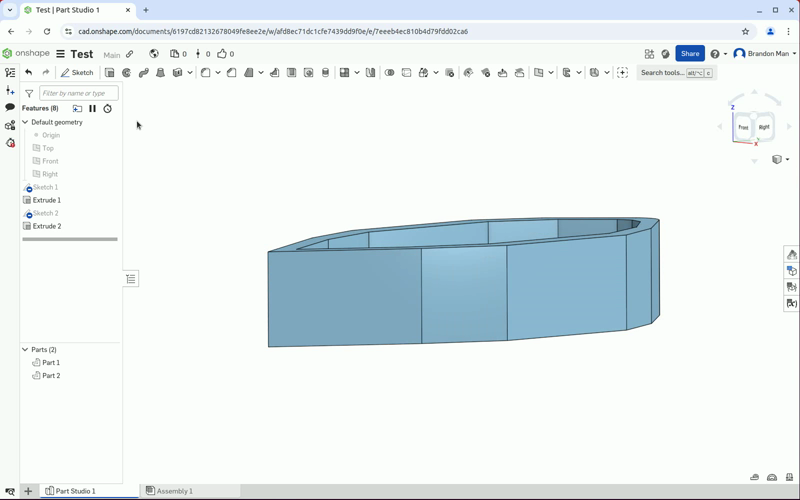
key(down, 3)
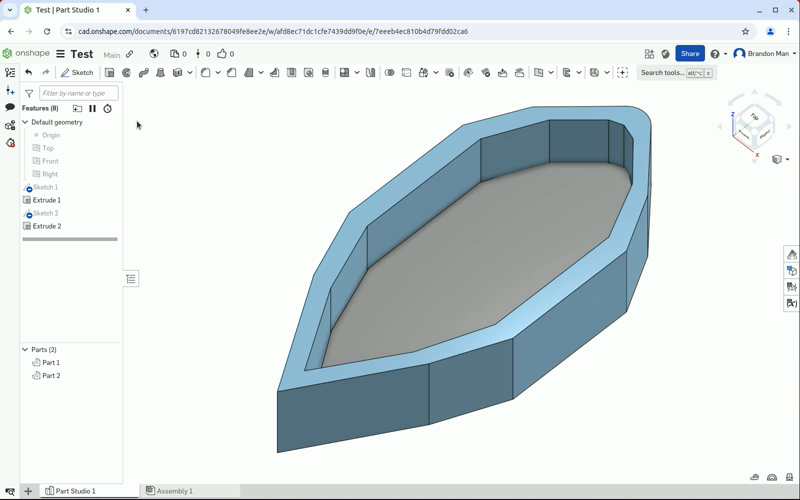
mouse_move(73, 189)
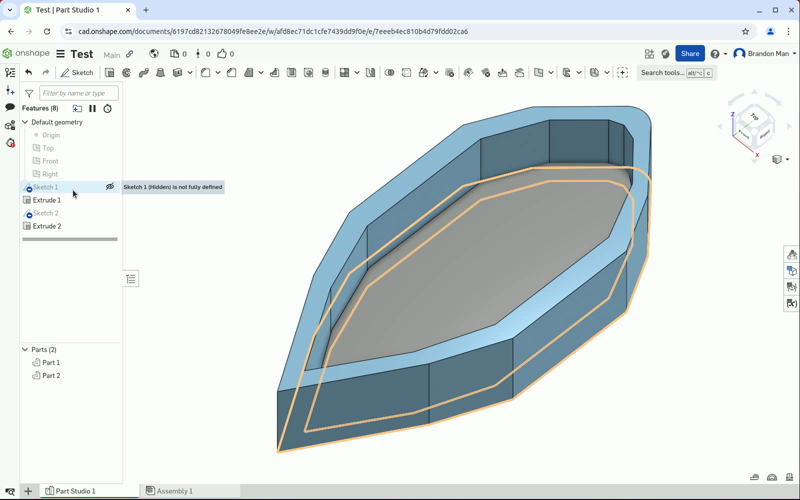
click(73, 189)